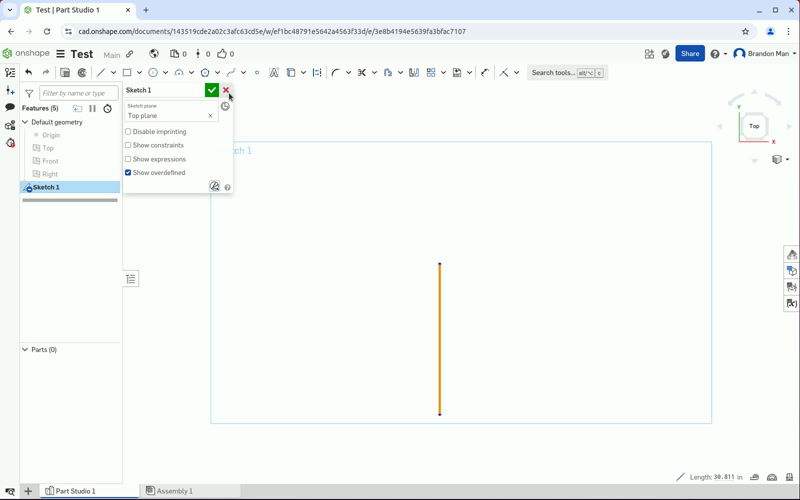
key(shift+h)
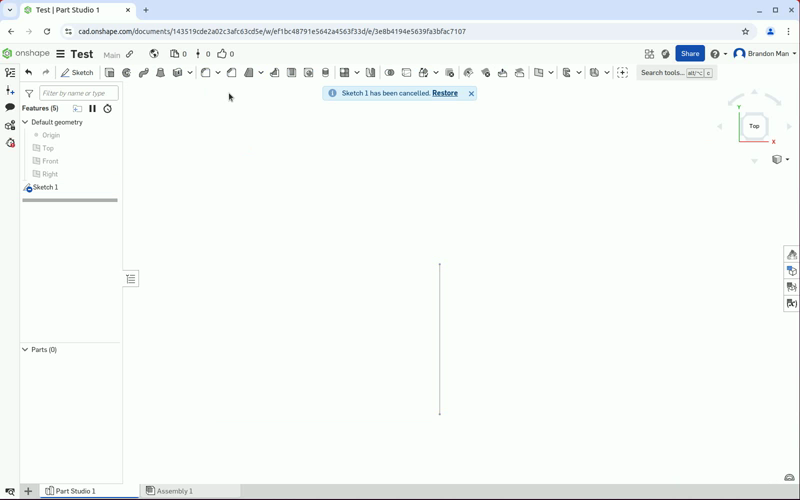
key(shift+s)
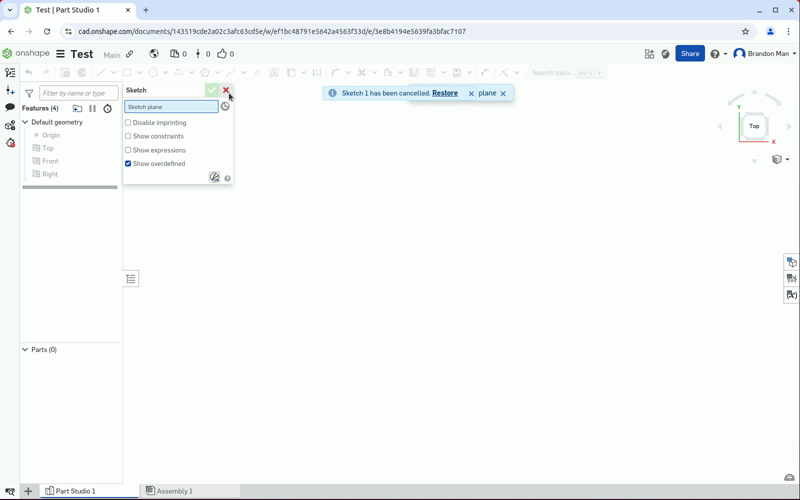
mouse_move(73, 150)
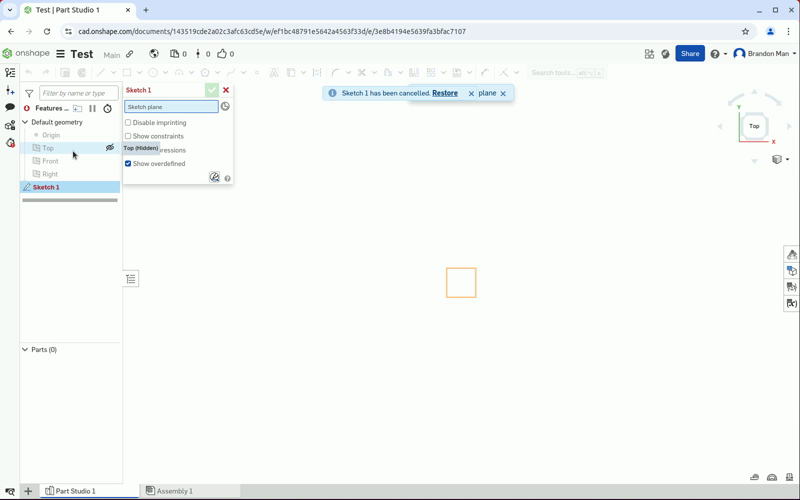
click(73, 150)
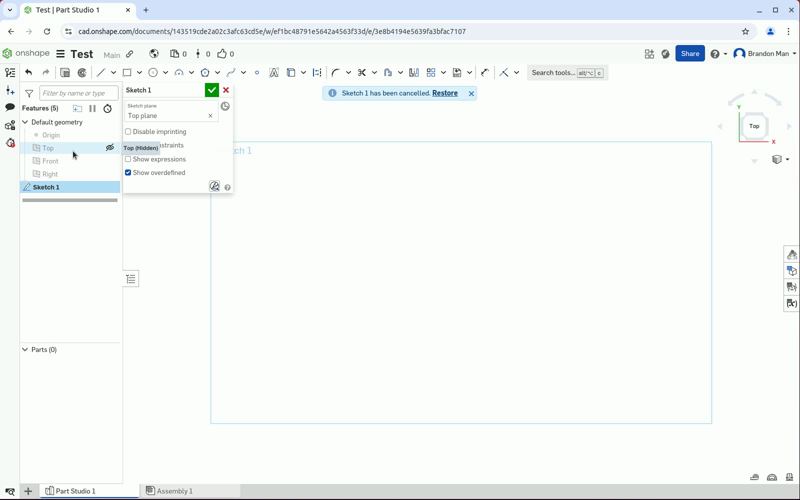
mouse_move(73, 352)
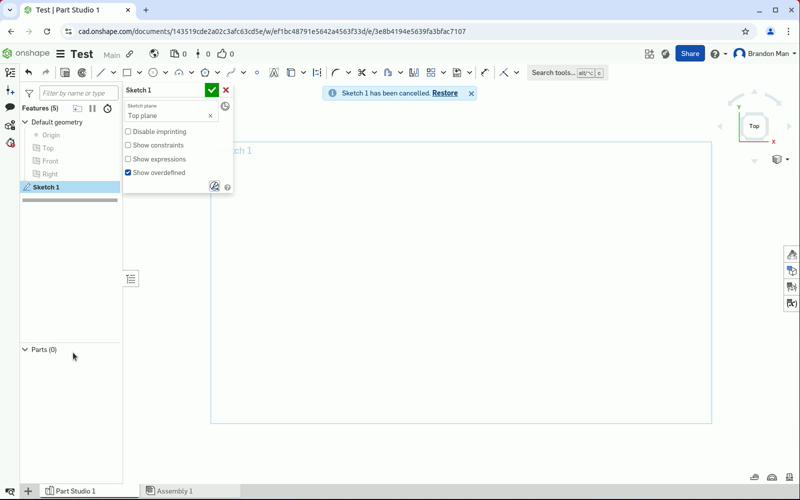
key(y)
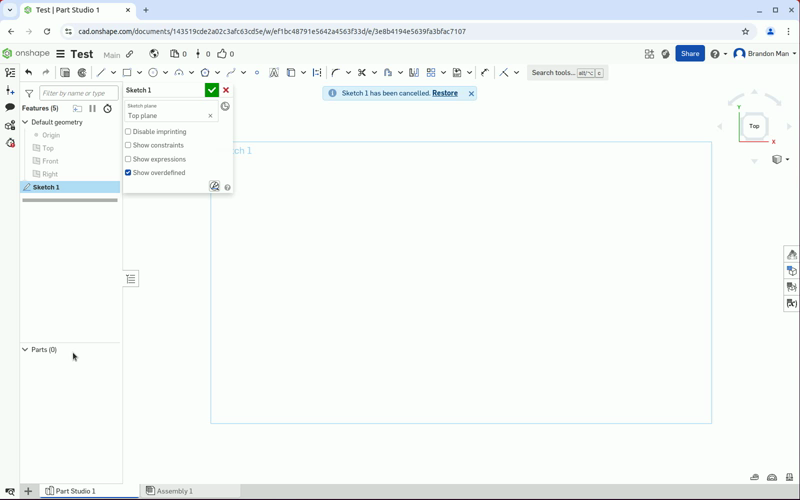
key(a)
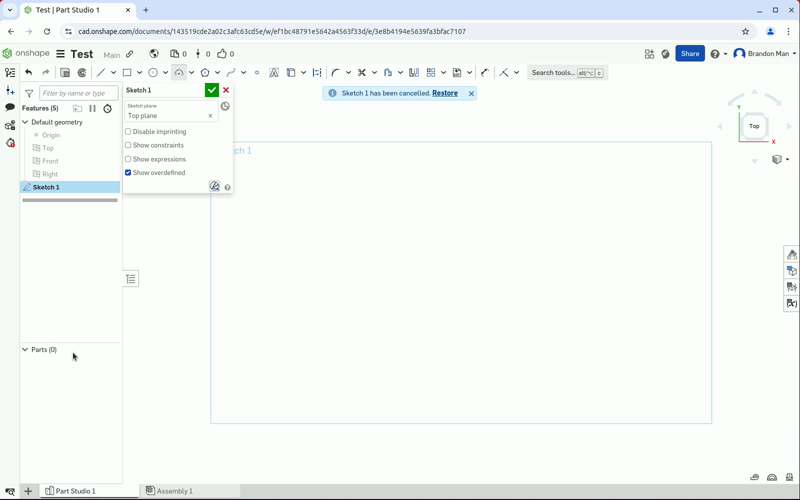
key_down(shift)
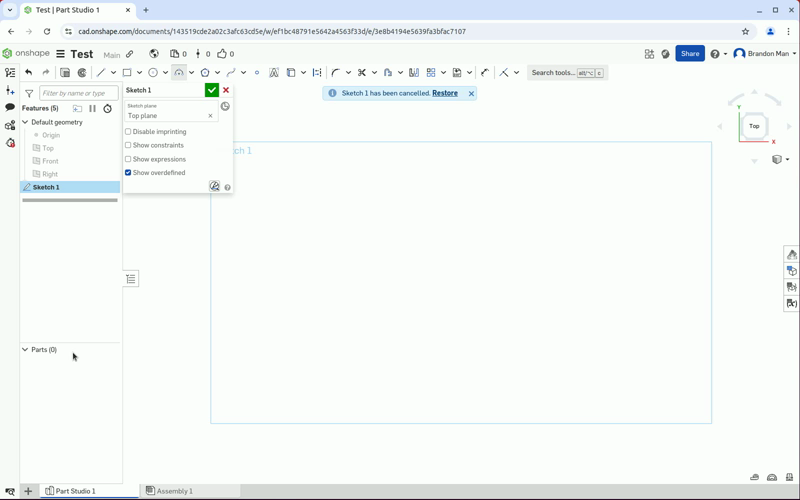
mouse_move(460, 279)
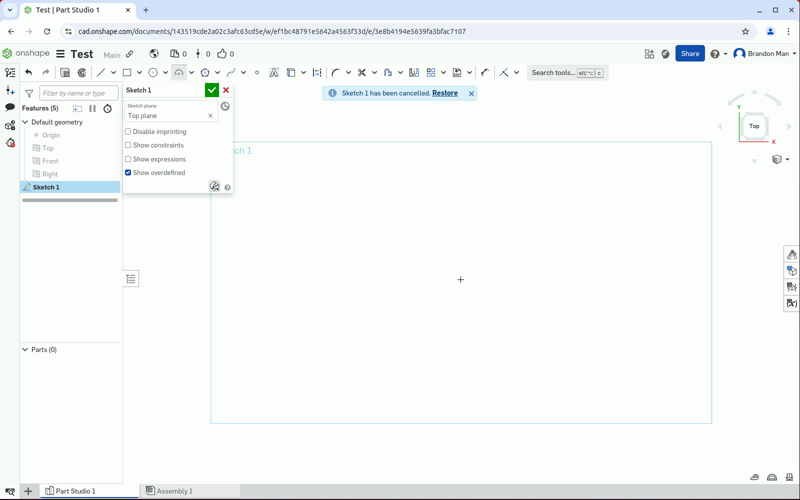
click(460, 279)
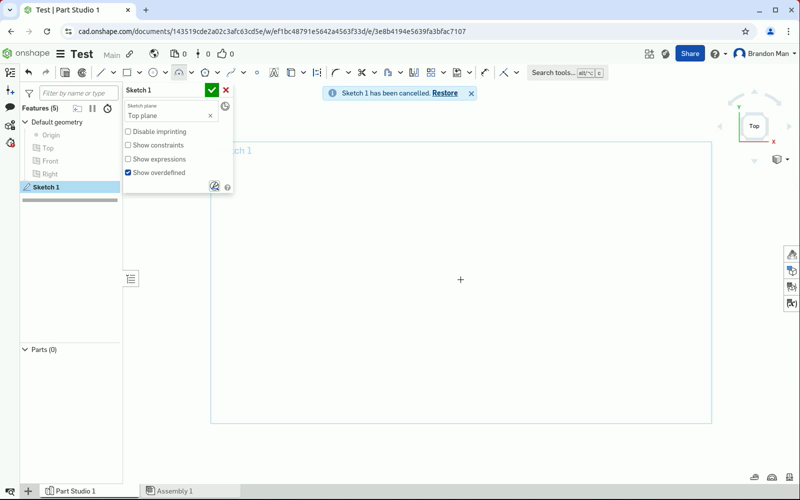
key_up(shift)
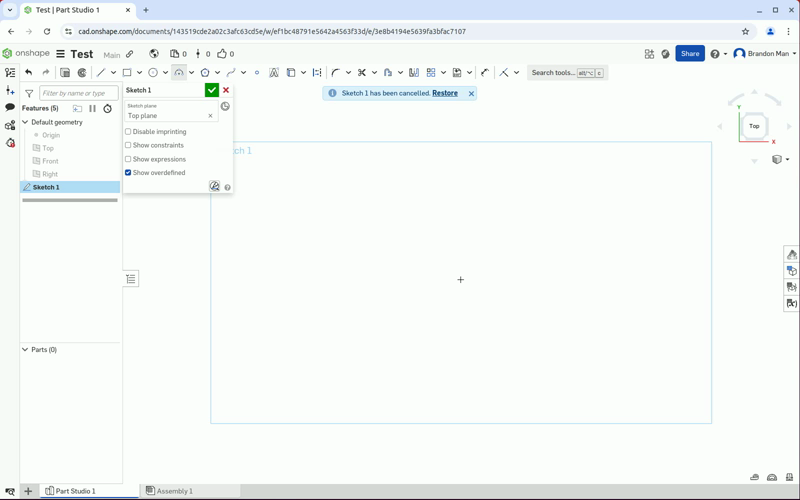
key_down(shift)
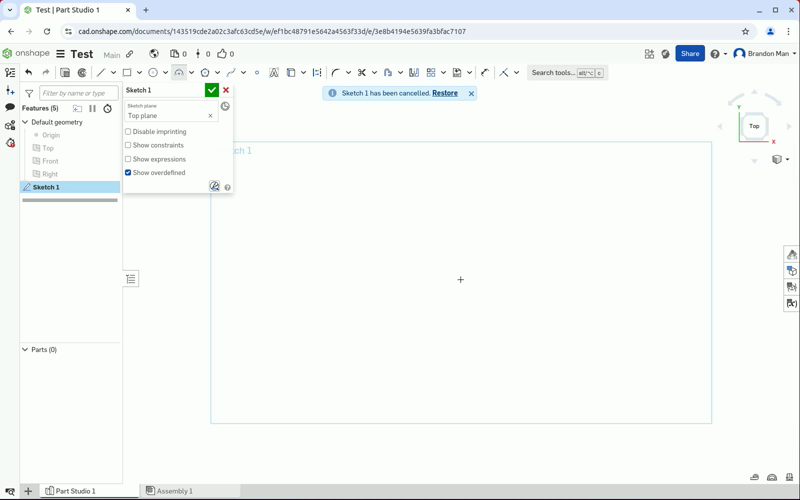
mouse_move(464, 282)
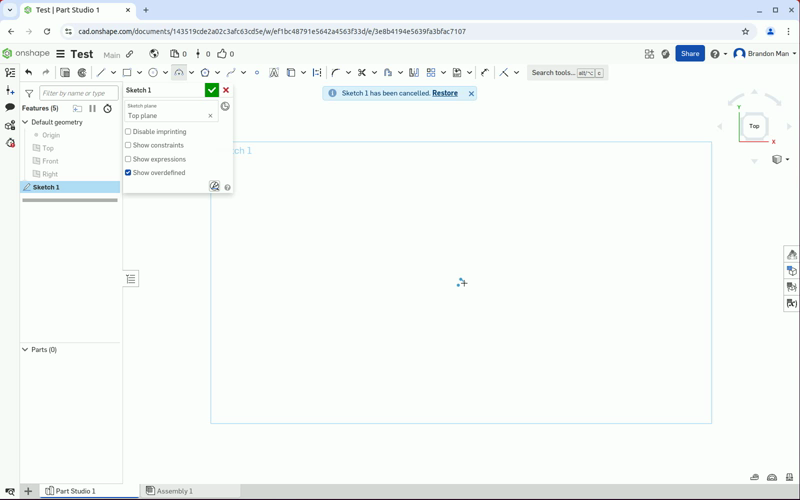
scroll(6)
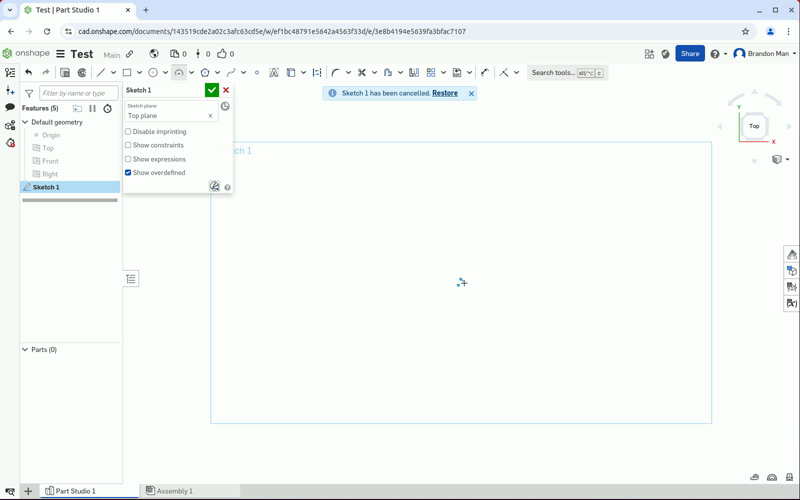
scroll(6)
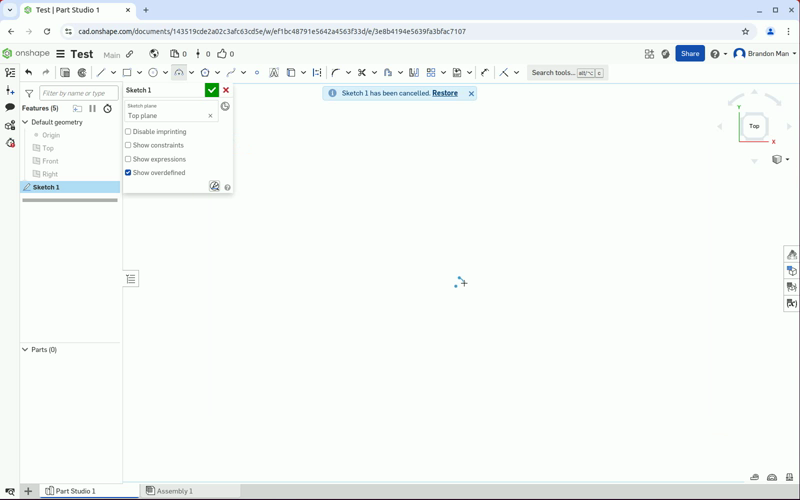
scroll(6)
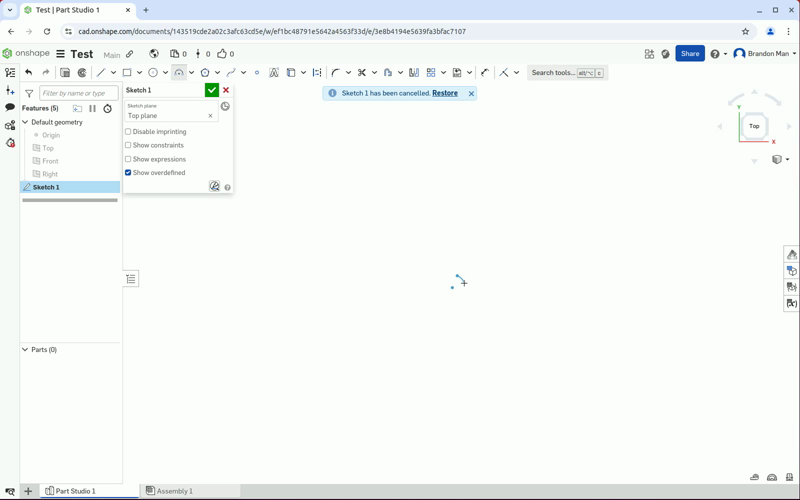
scroll(6)
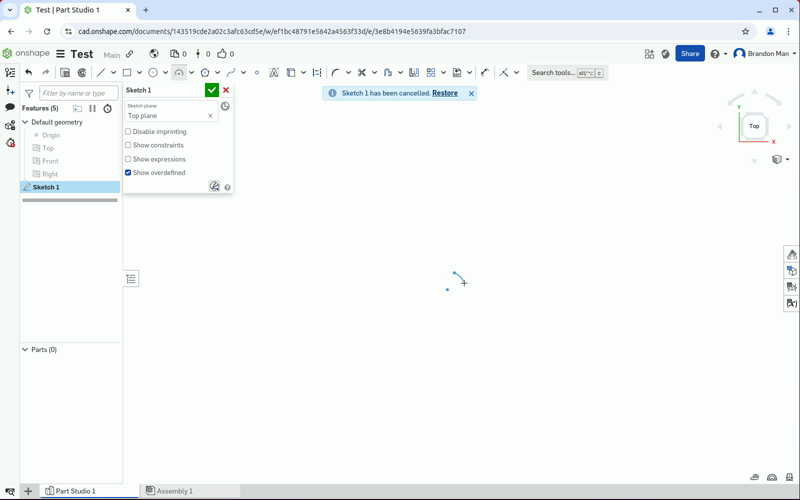
scroll(6)
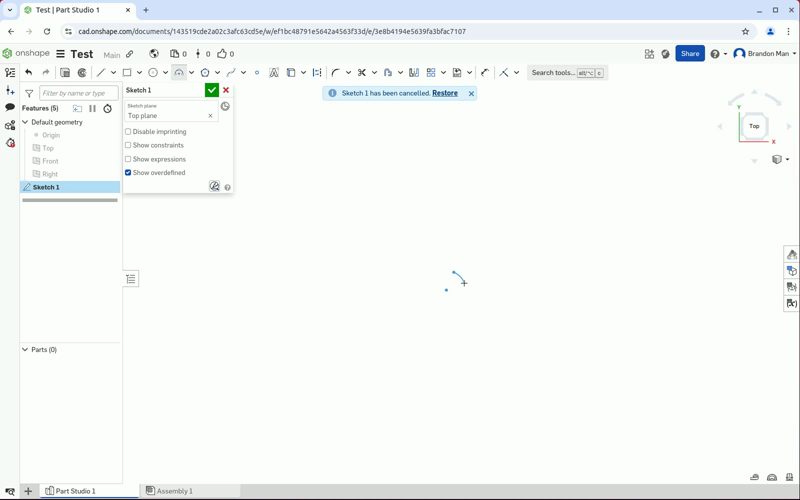
scroll(6)
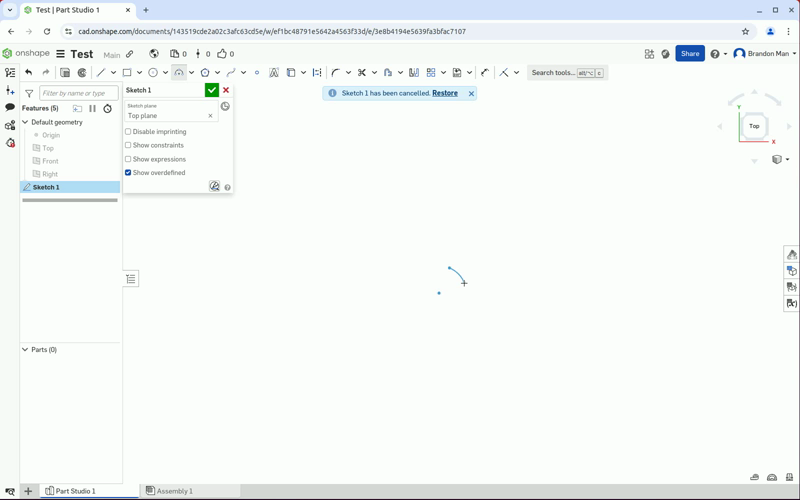
scroll(6)
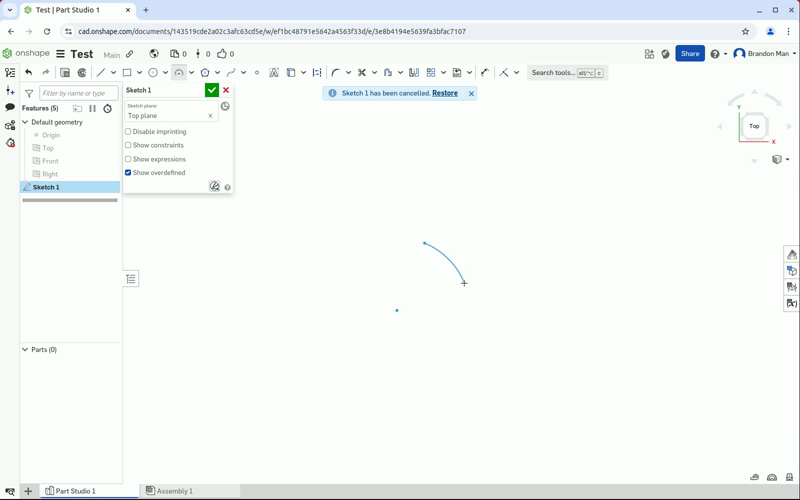
click(464, 282)
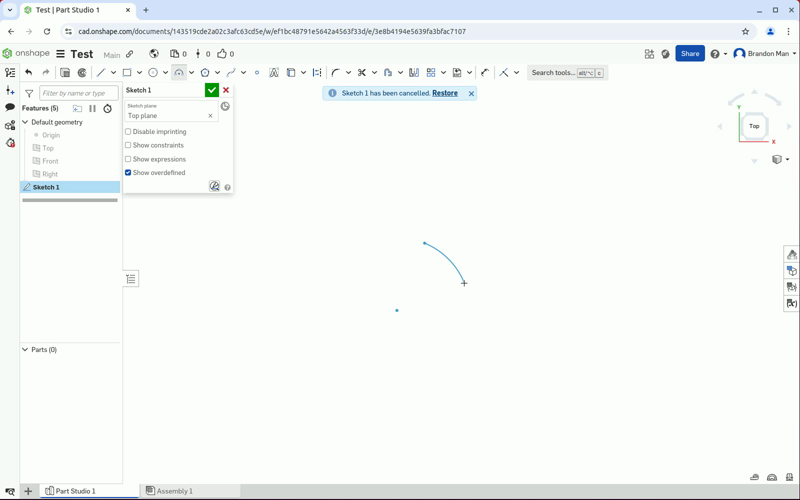
scroll(-6)
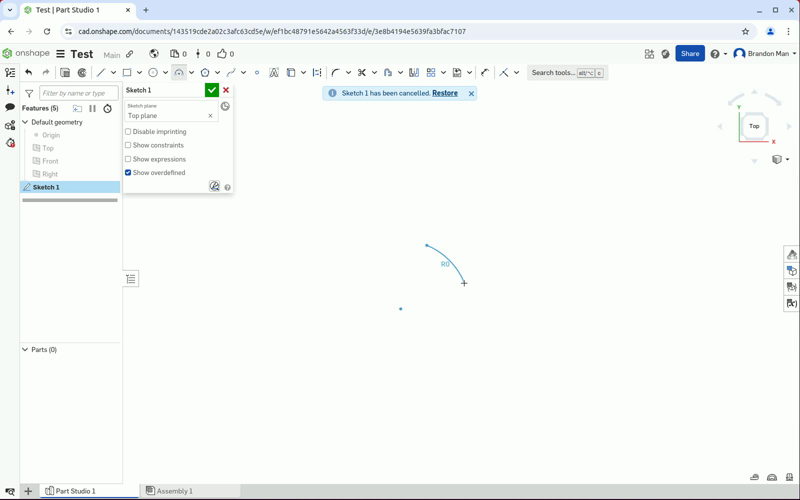
scroll(-6)
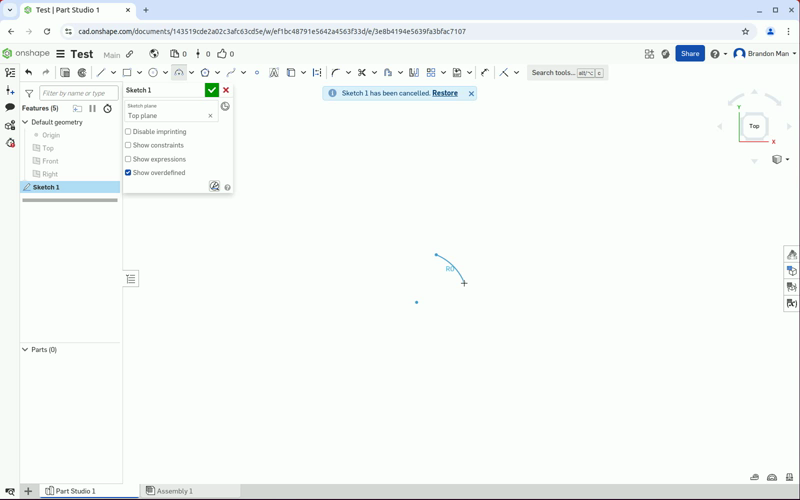
scroll(-6)
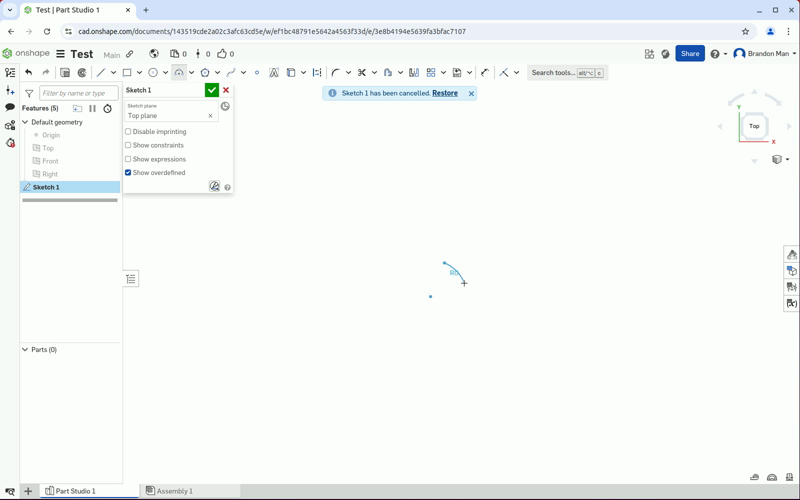
scroll(-6)
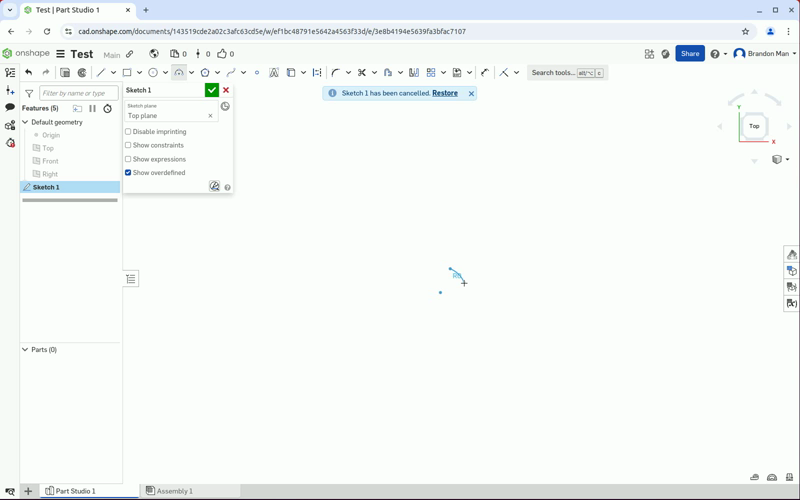
scroll(-6)
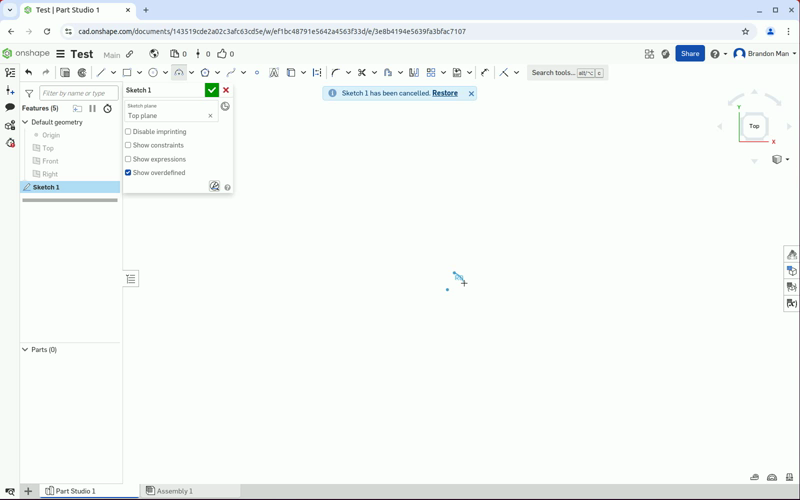
scroll(-6)
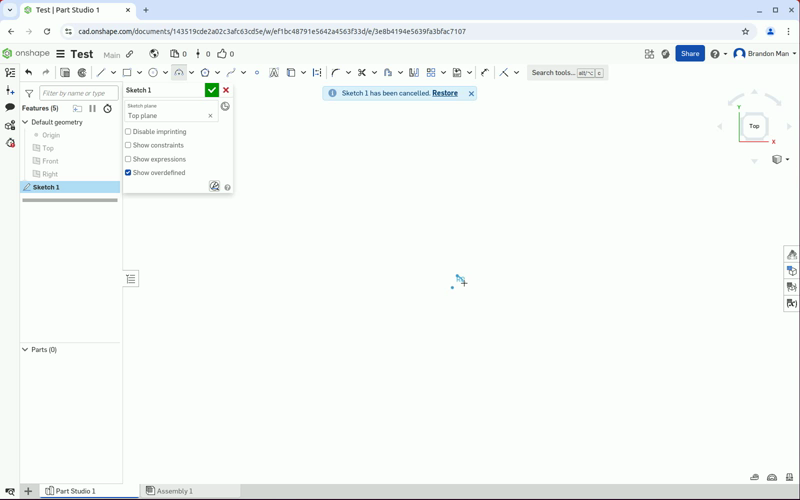
scroll(-6)
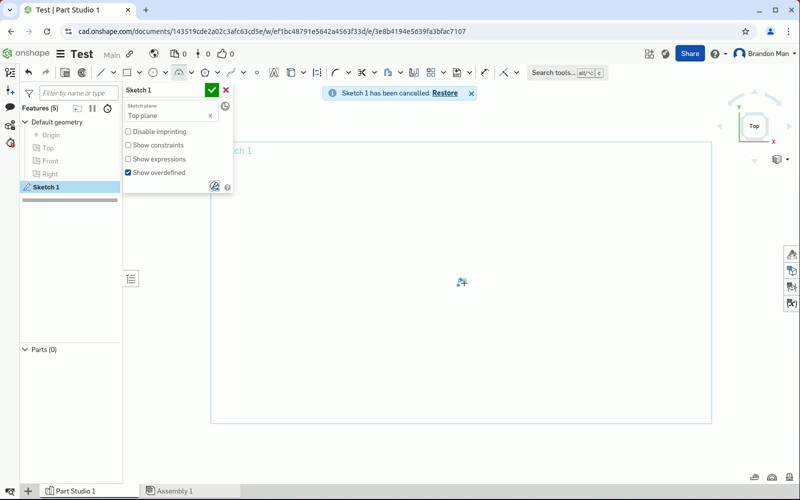
mouse_move(461, 282)
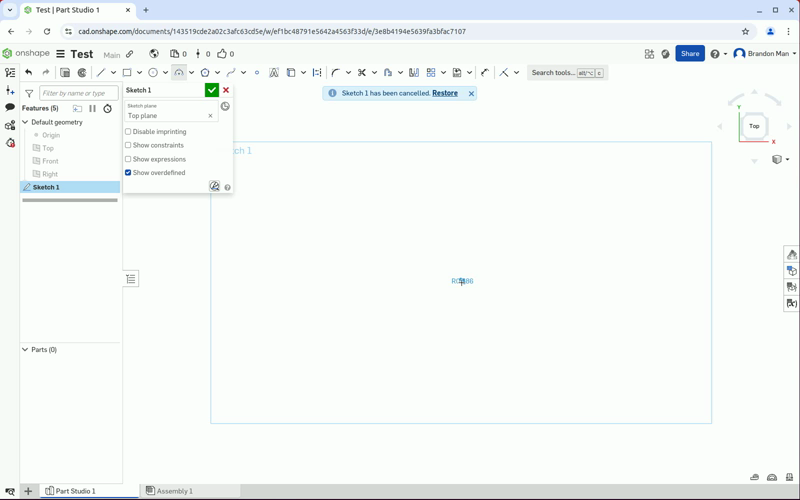
scroll(6)
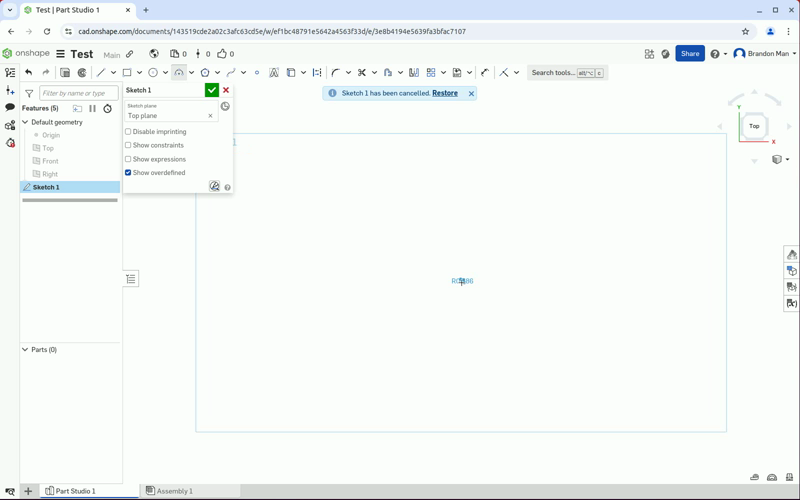
scroll(6)
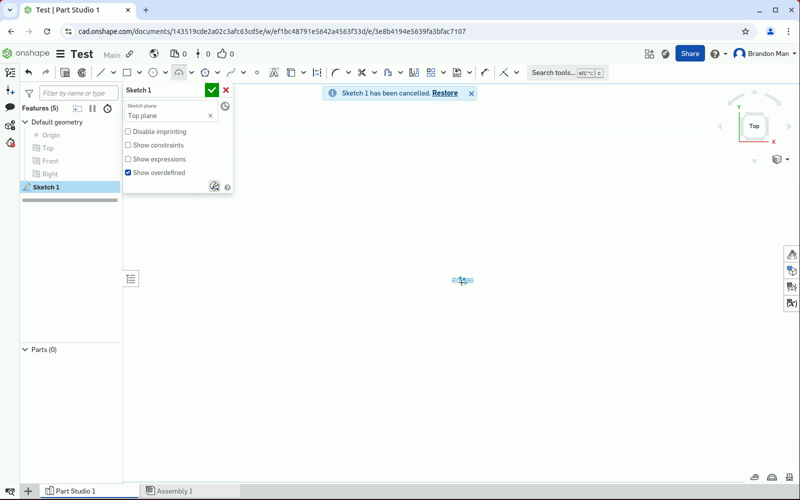
scroll(6)
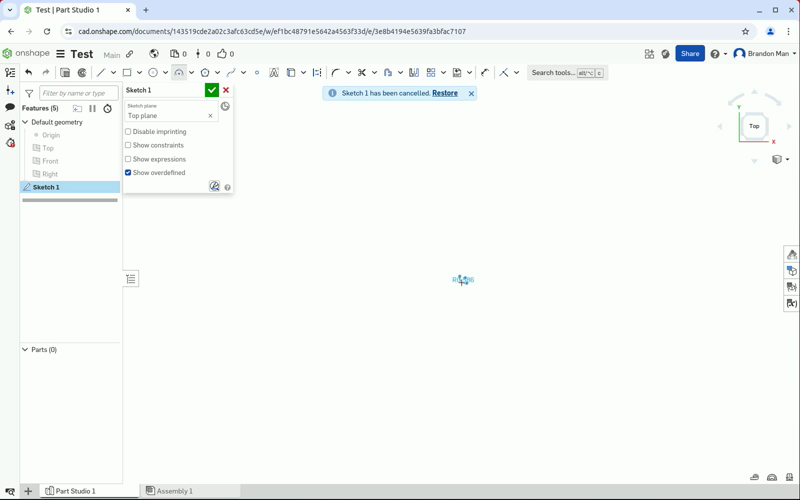
scroll(6)
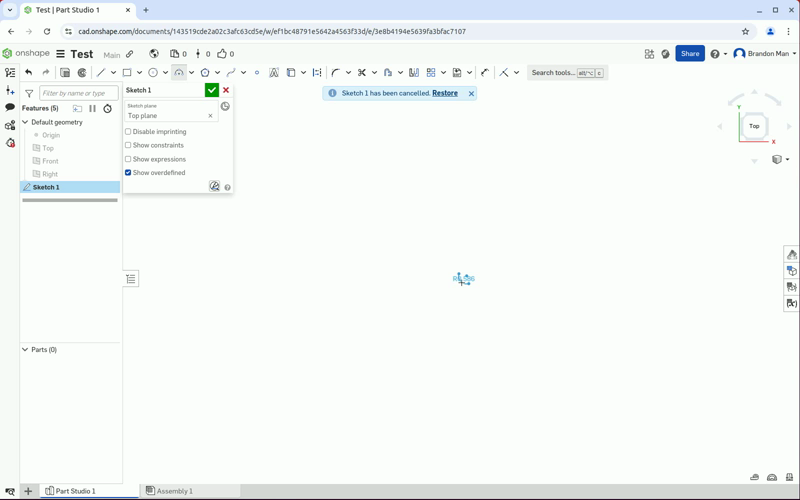
scroll(6)
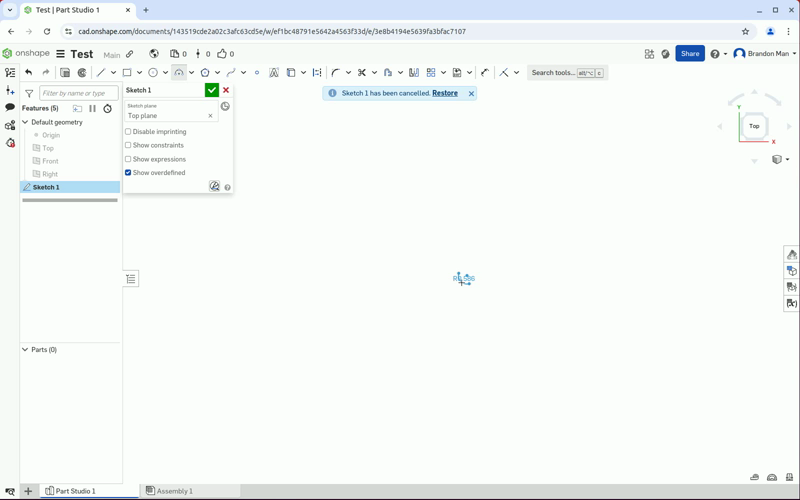
scroll(6)
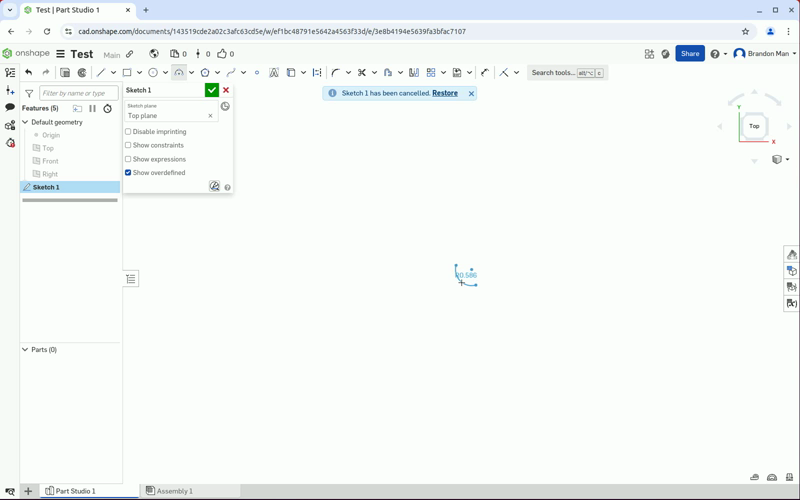
scroll(6)
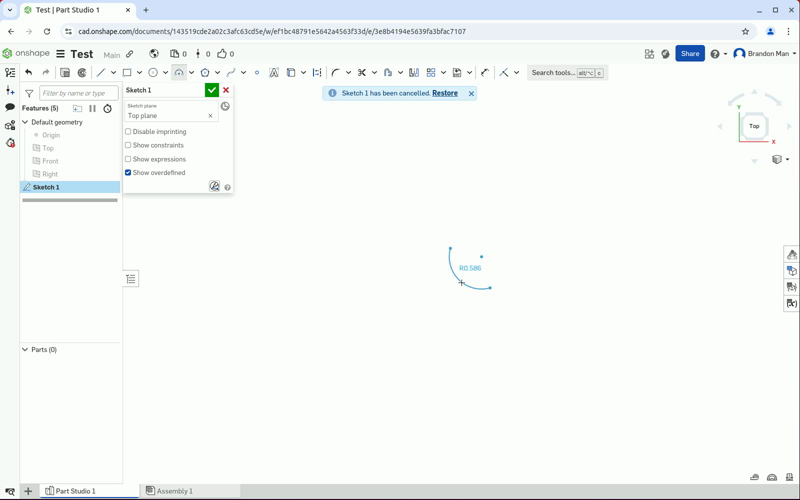
click(461, 282)
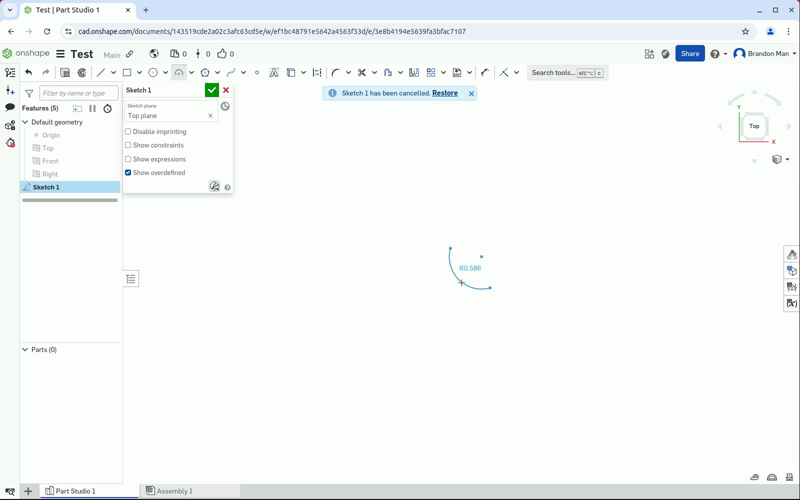
scroll(-6)
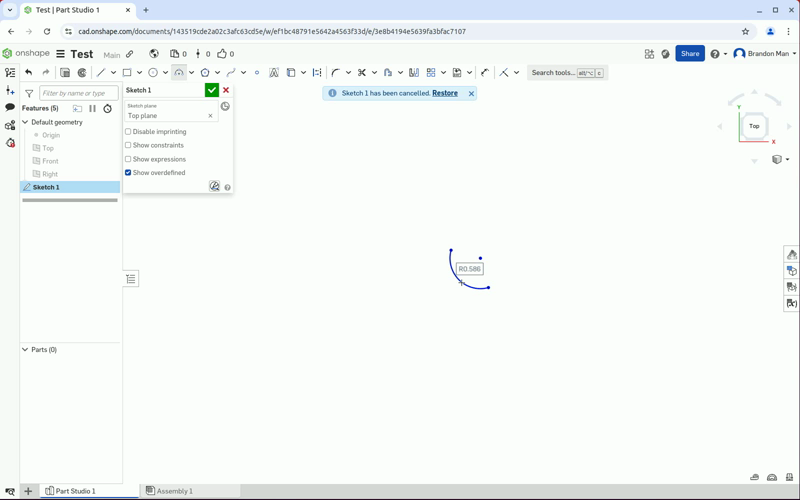
scroll(-6)
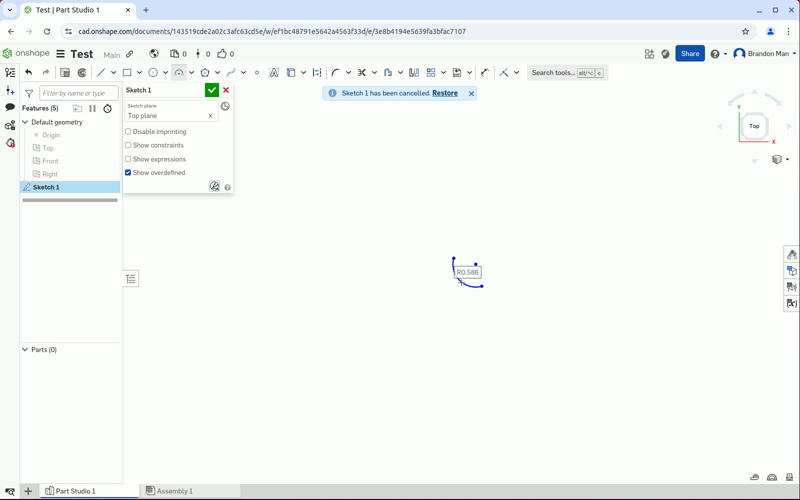
scroll(-6)
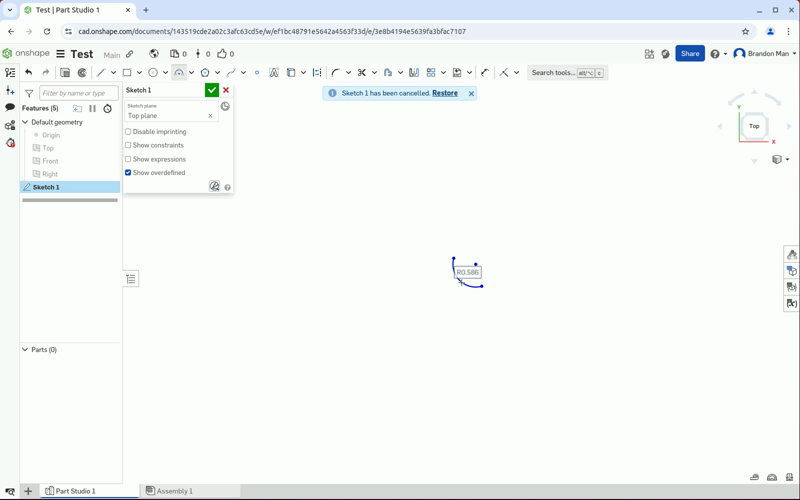
scroll(-6)
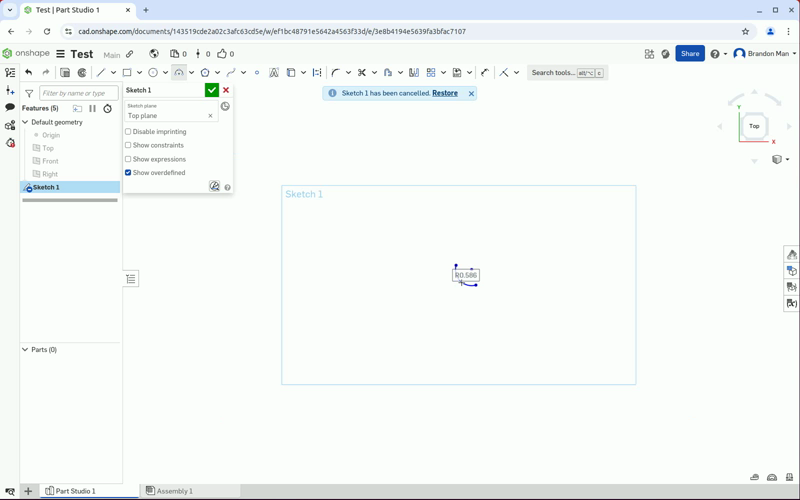
scroll(-6)
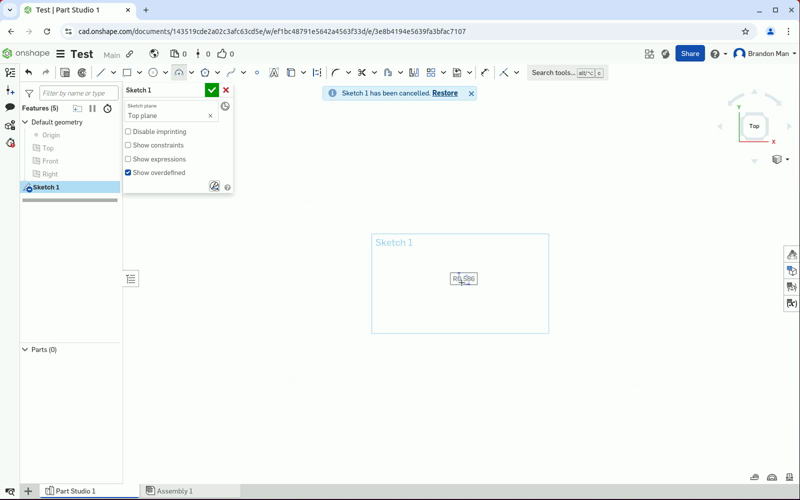
scroll(-6)
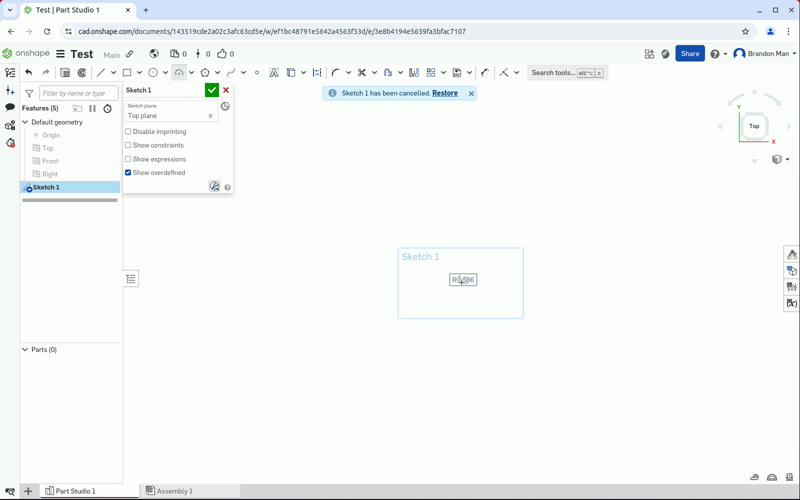
scroll(-6)
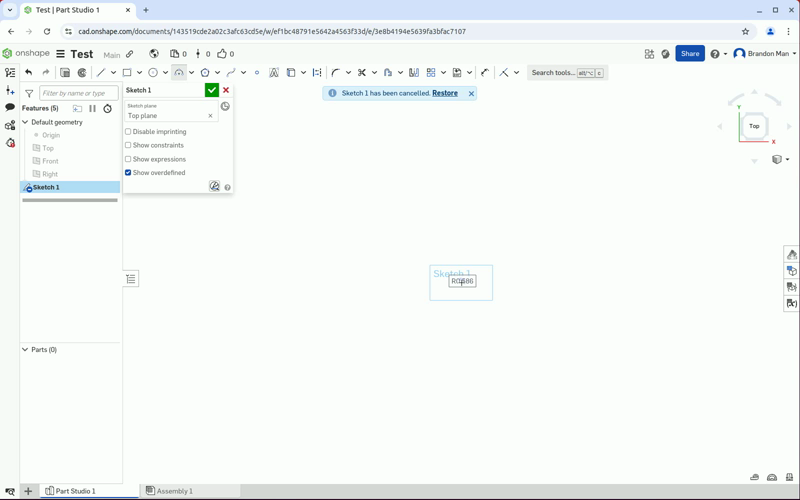
key_up(shift)
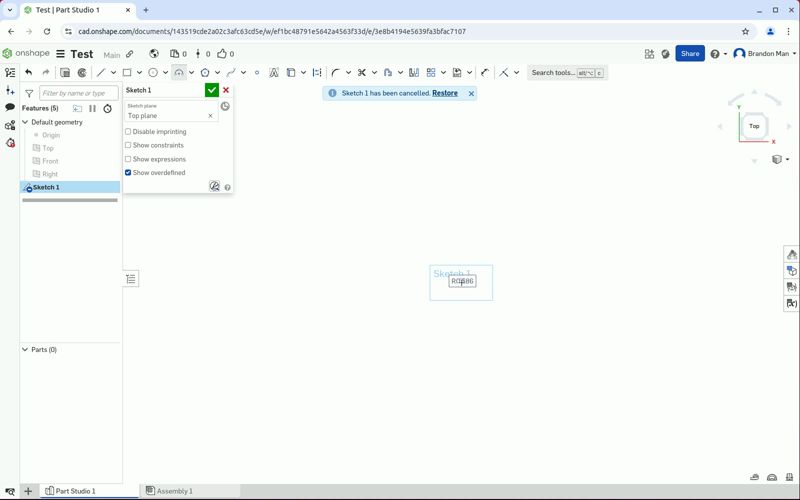
key(esc)
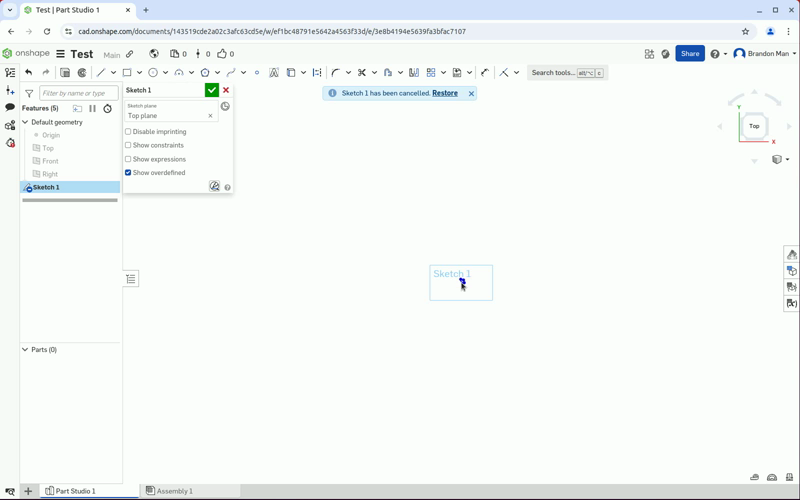
key(l)
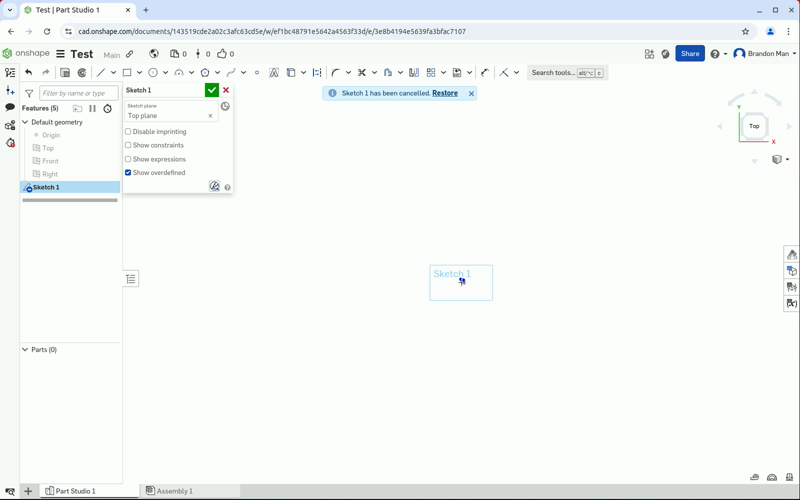
mouse_move(464, 282)
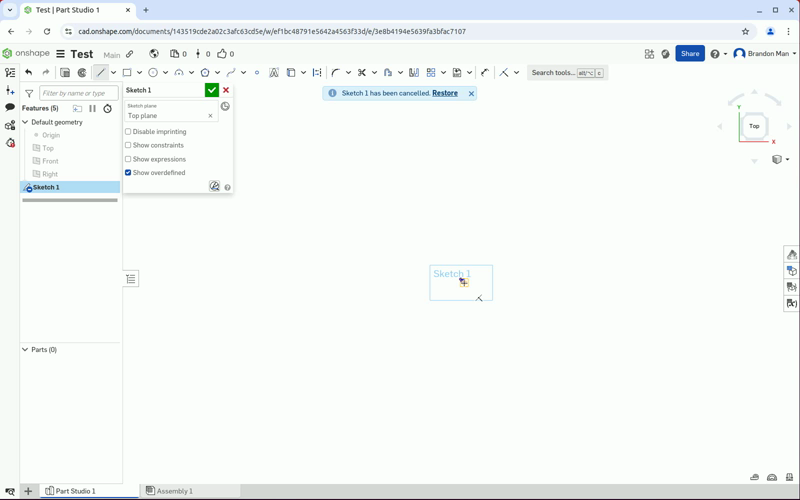
scroll(6)
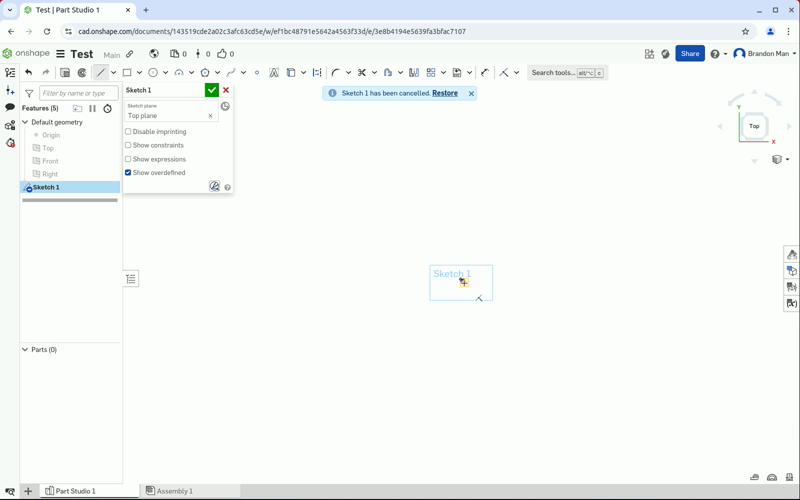
scroll(6)
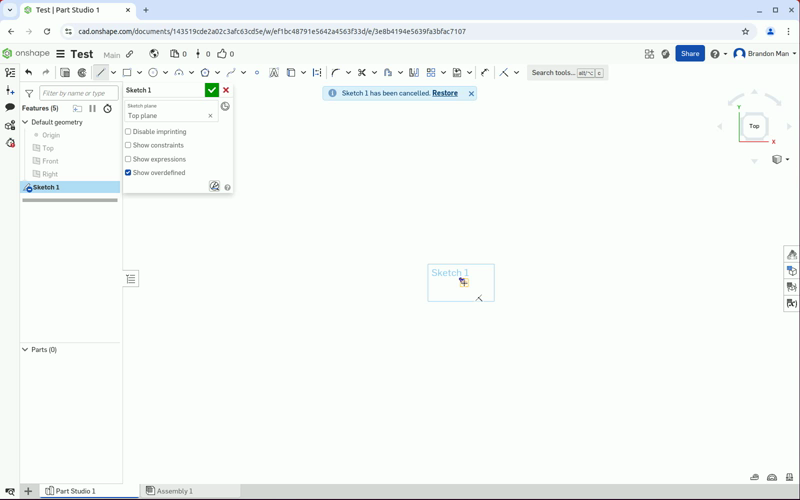
scroll(6)
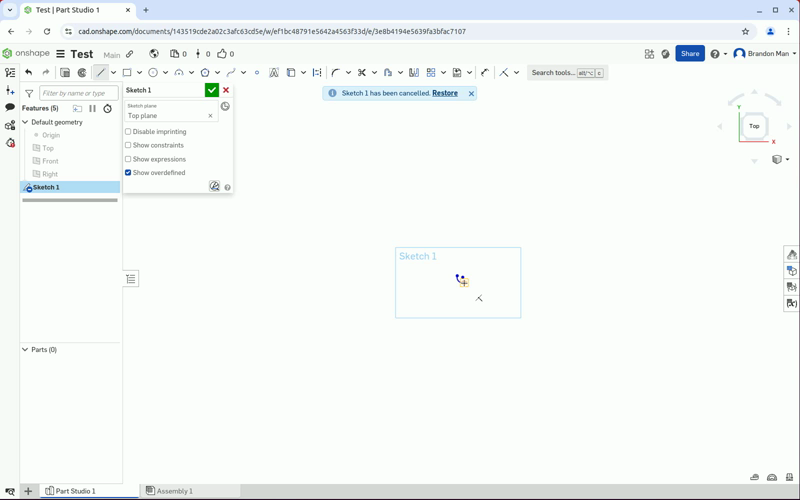
scroll(6)
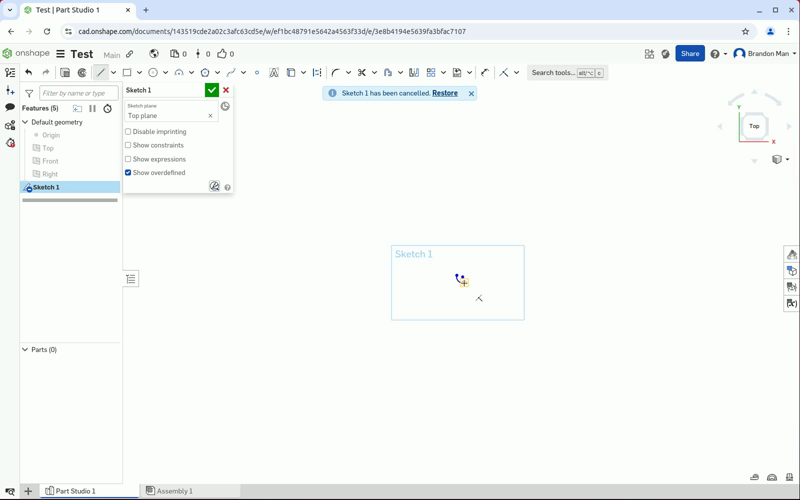
scroll(6)
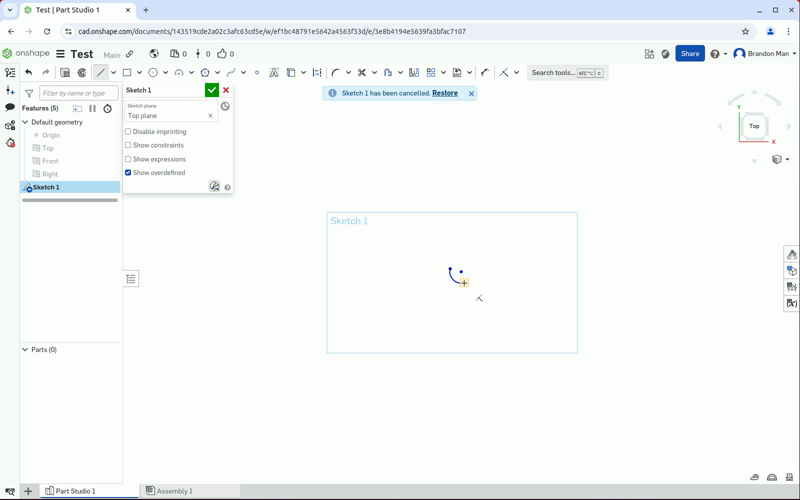
scroll(6)
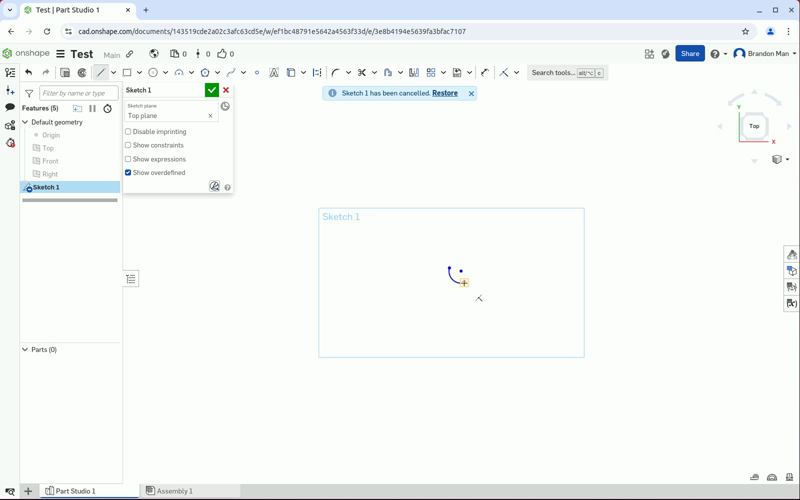
scroll(6)
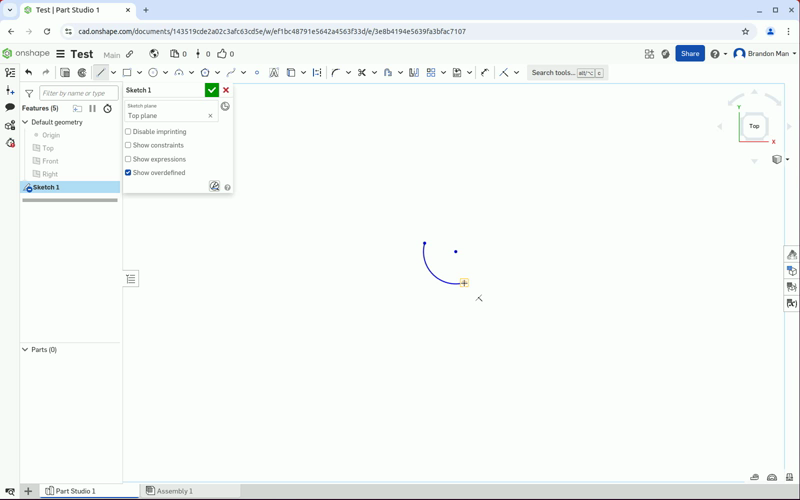
click(464, 282)
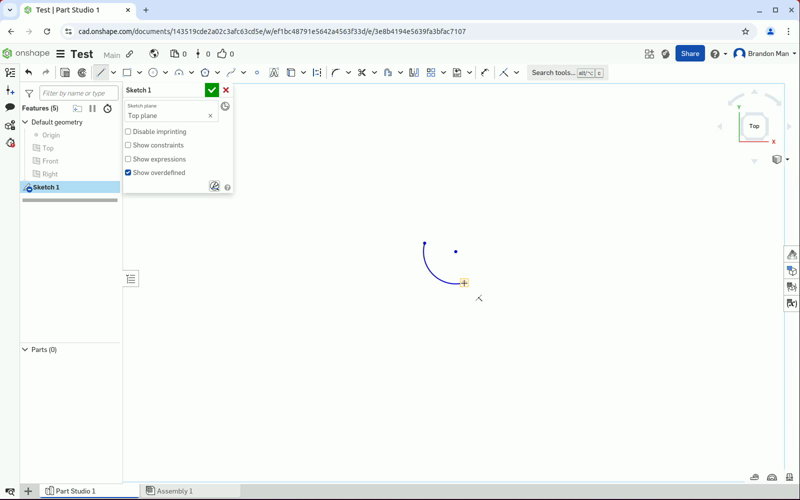
scroll(-6)
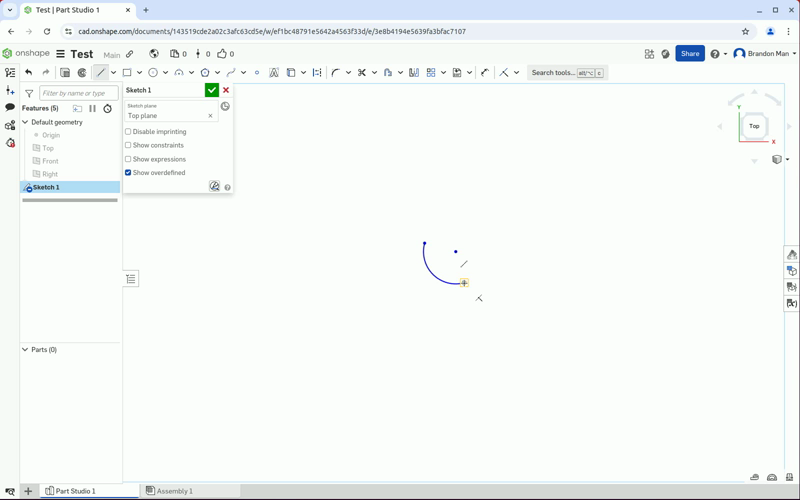
scroll(-6)
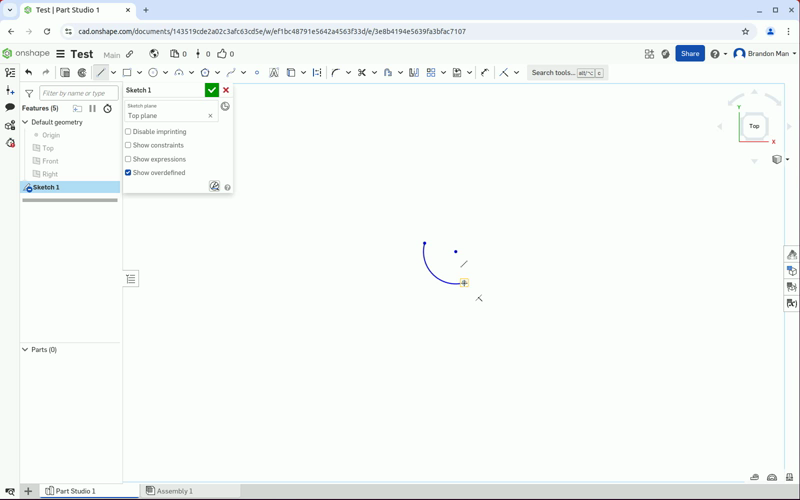
scroll(-6)
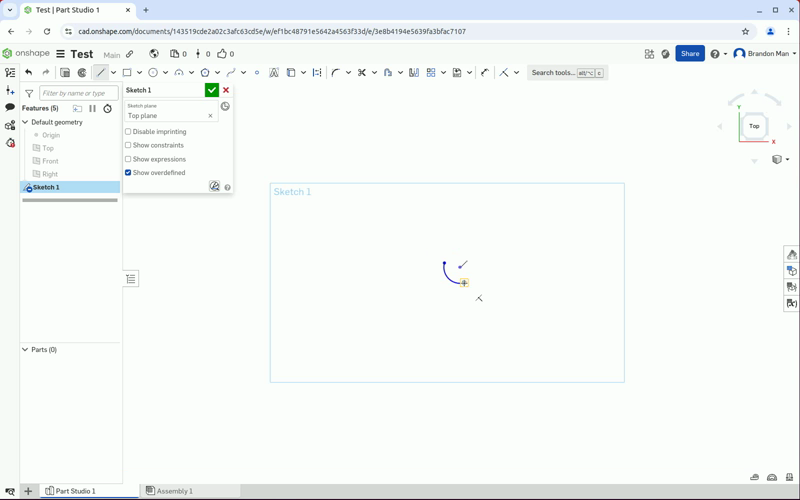
scroll(-6)
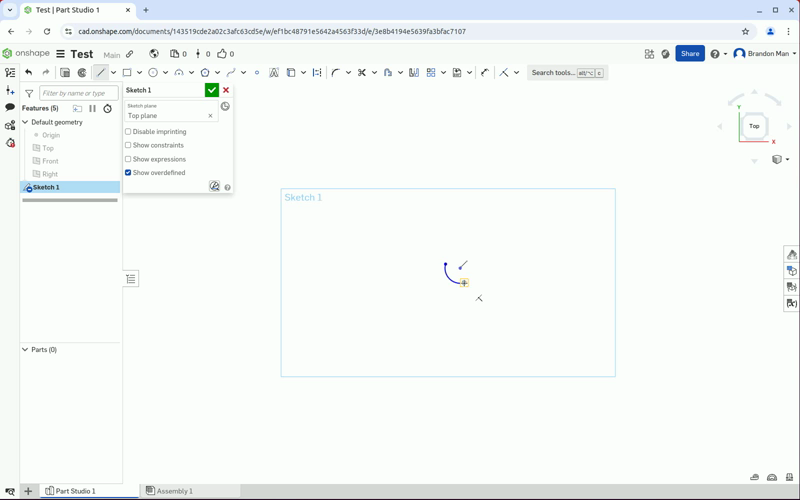
scroll(-6)
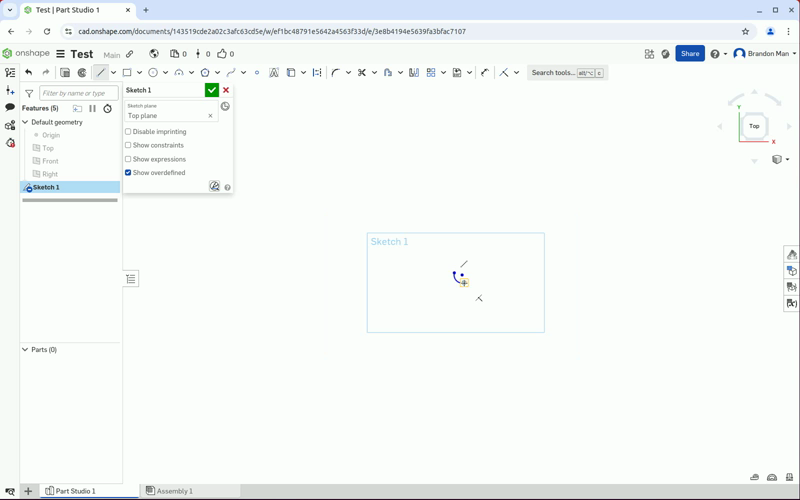
scroll(-6)
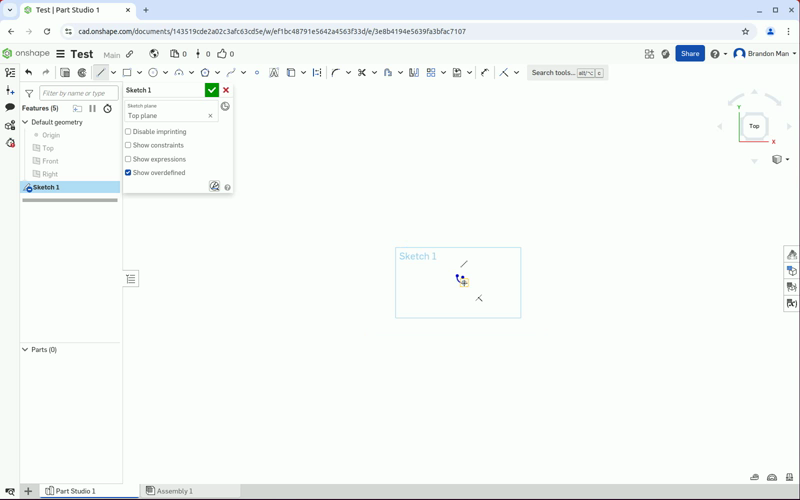
scroll(-6)
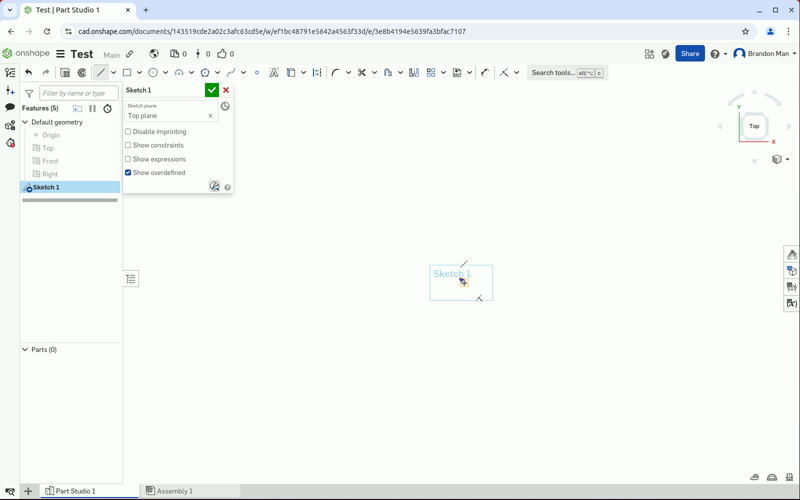
key_down(shift)
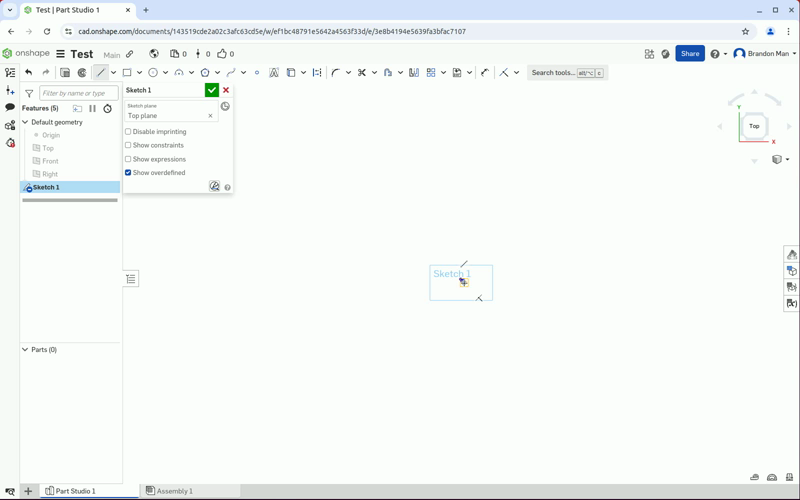
mouse_move(569, 282)
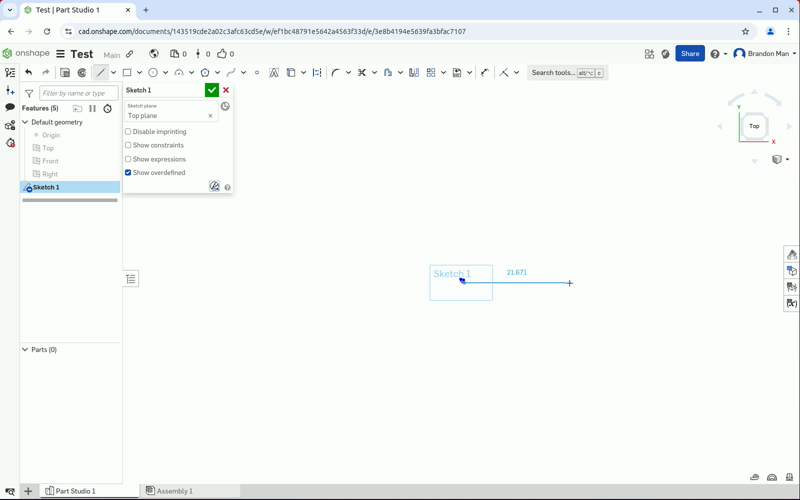
click(569, 282)
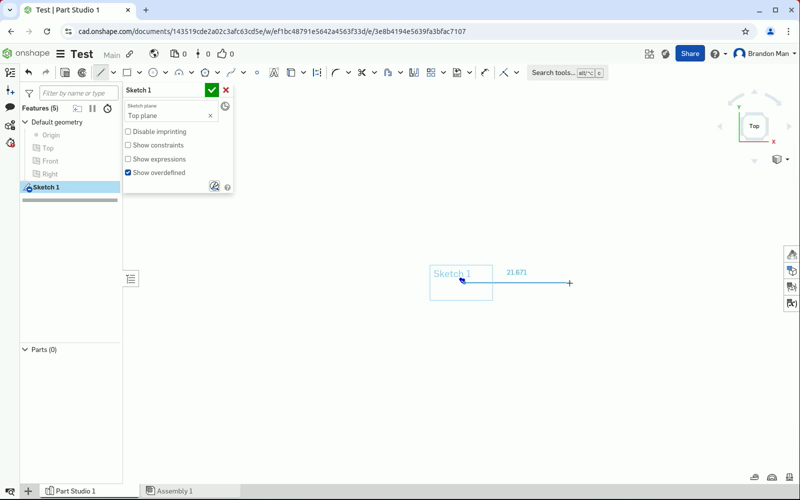
key_up(shift)
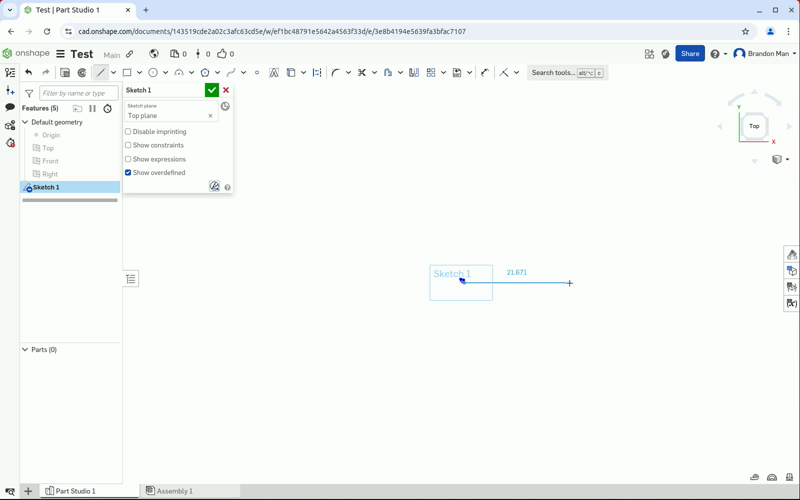
key(esc)
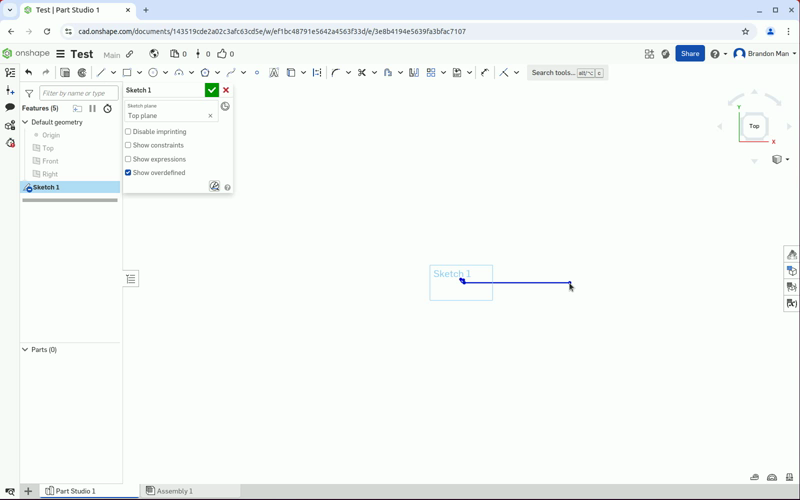
key(a)
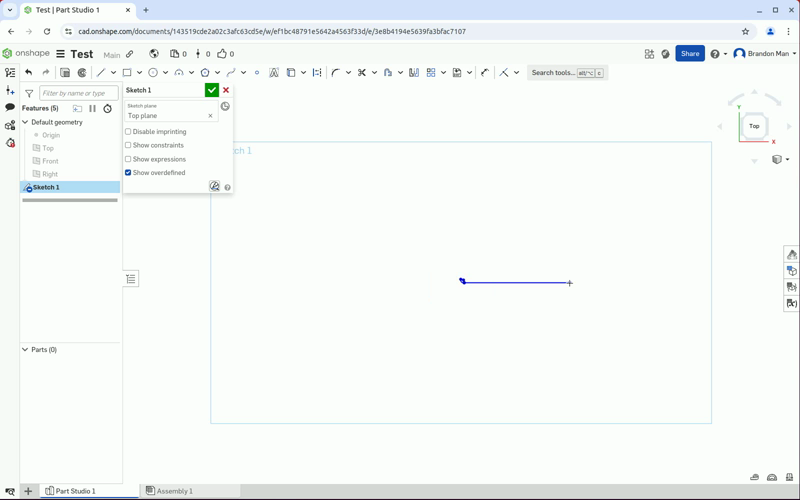
mouse_move(569, 282)
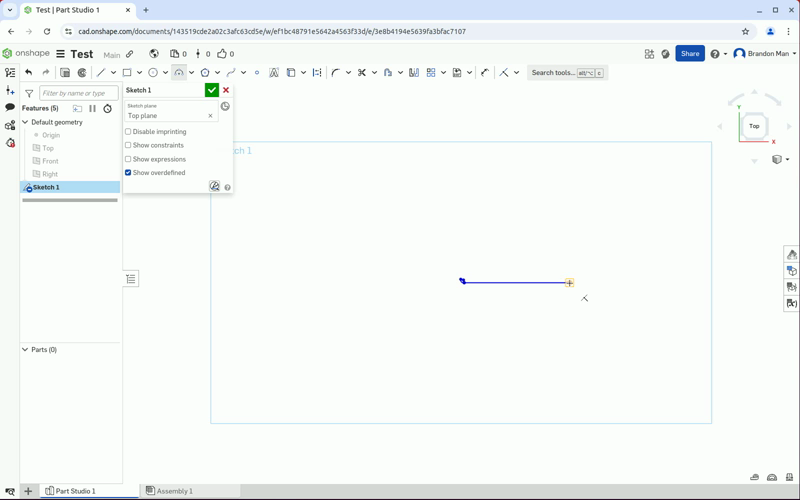
click(569, 282)
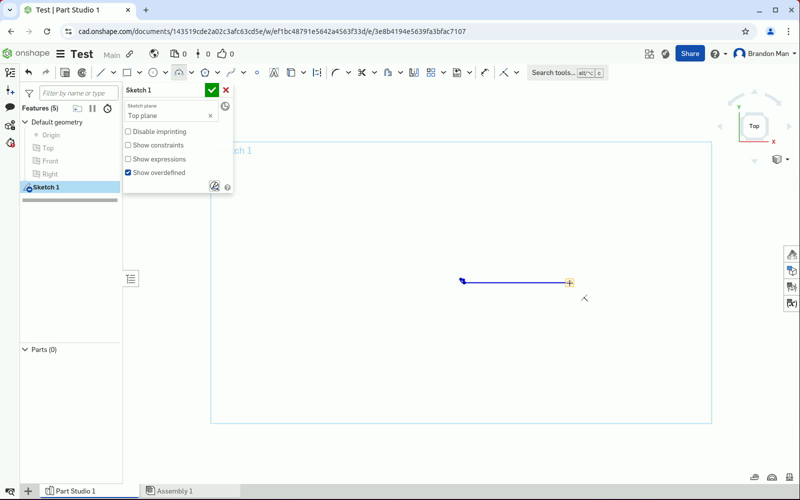
key_down(shift)
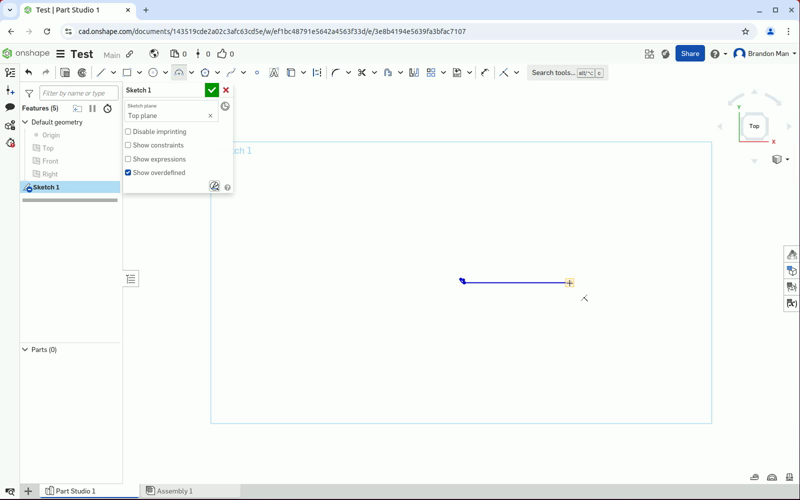
mouse_move(573, 279)
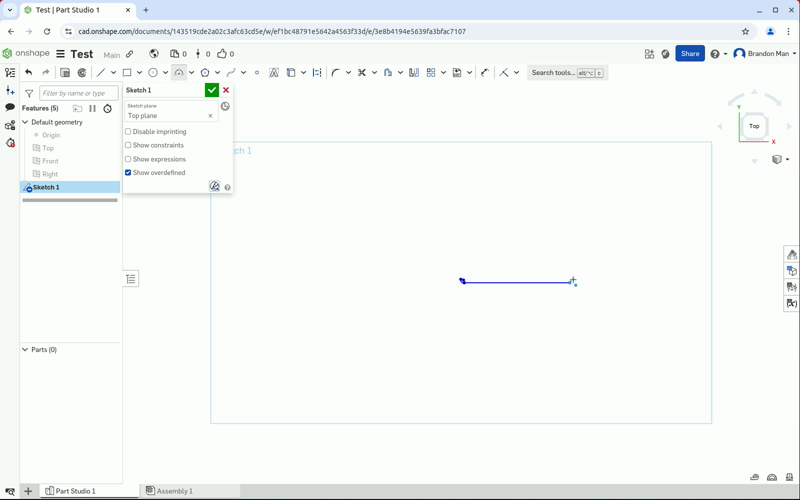
scroll(6)
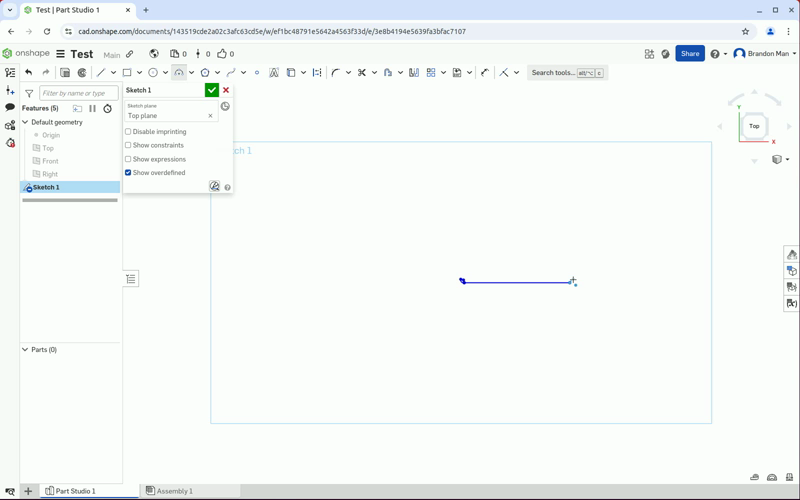
scroll(6)
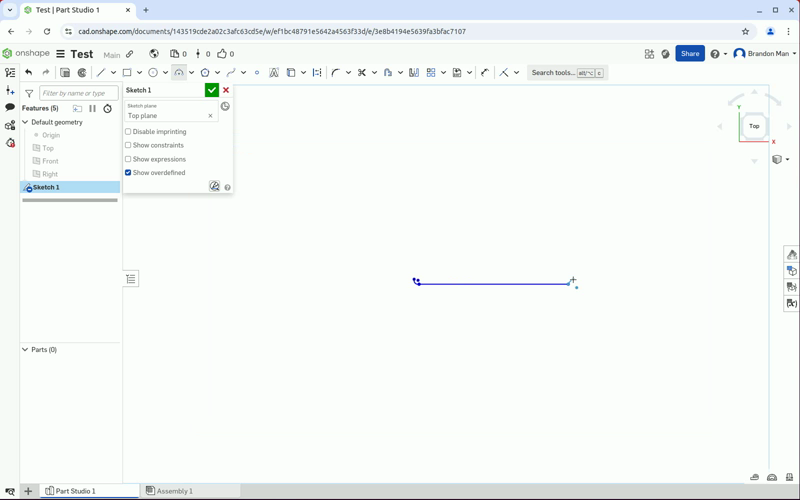
scroll(6)
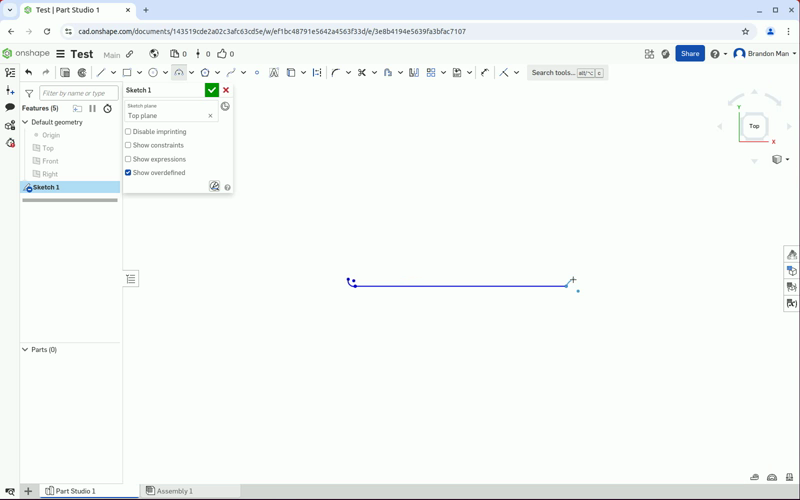
scroll(6)
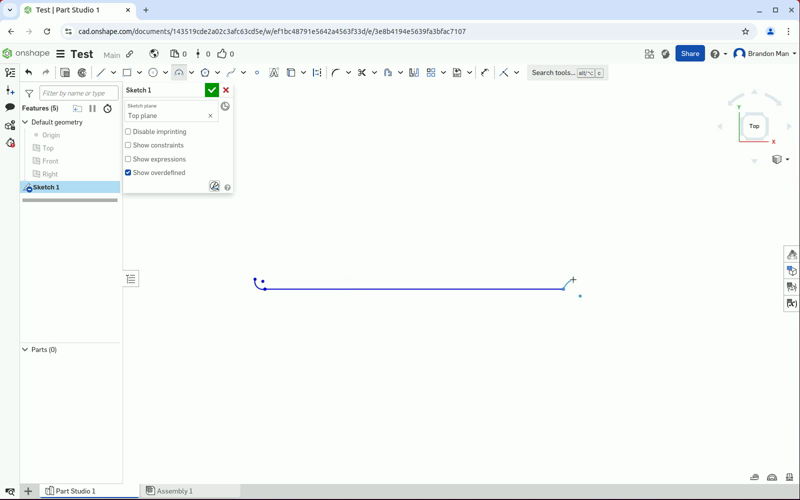
scroll(6)
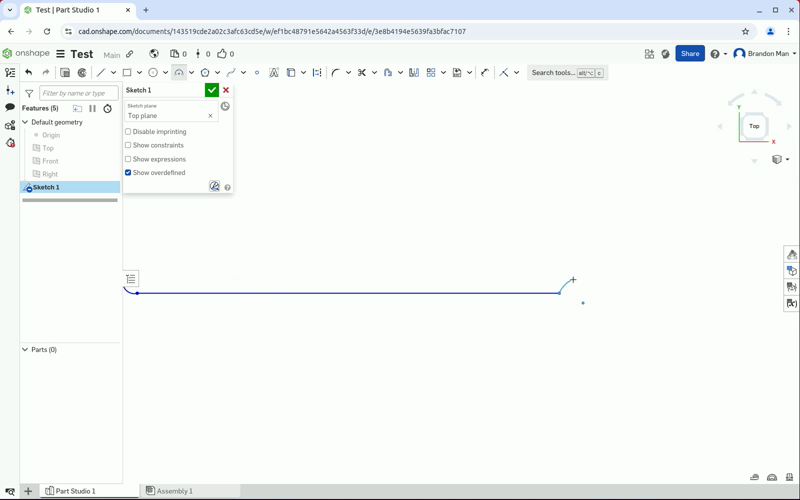
scroll(6)
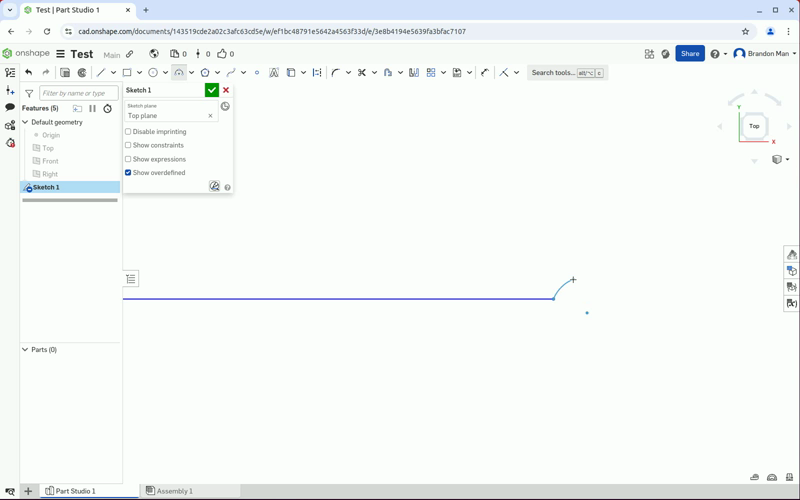
scroll(6)
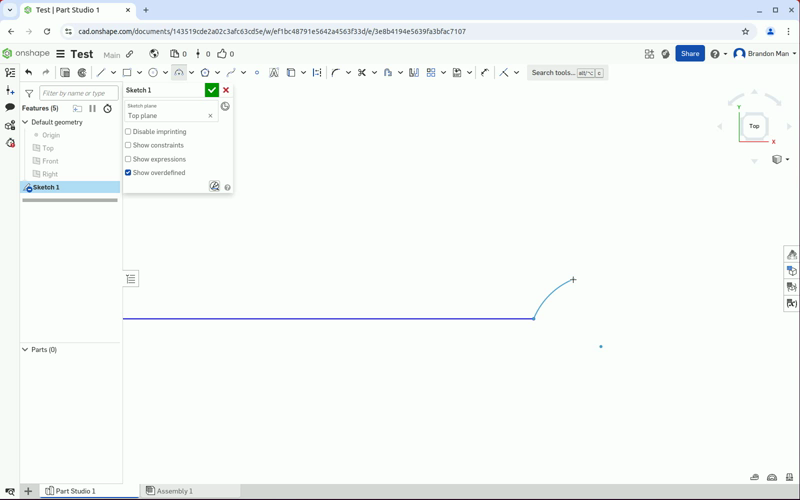
click(573, 279)
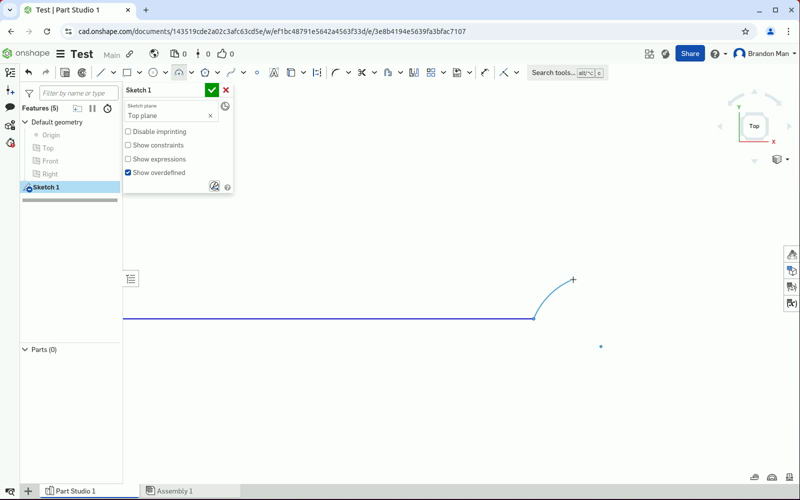
scroll(-6)
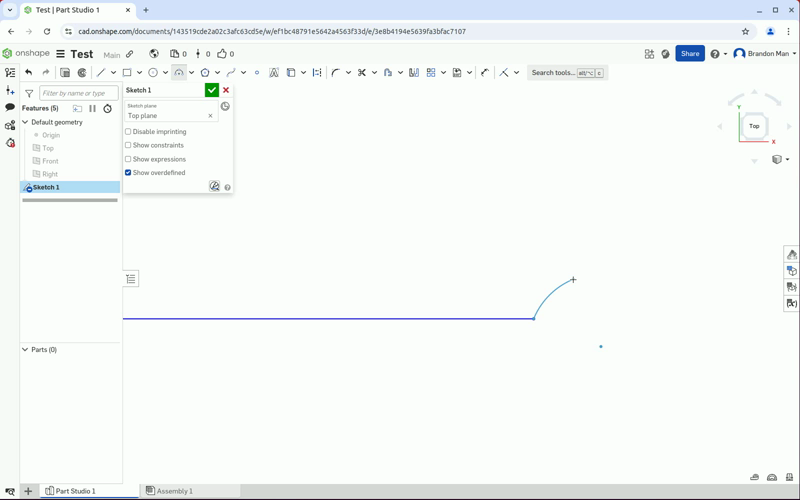
scroll(-6)
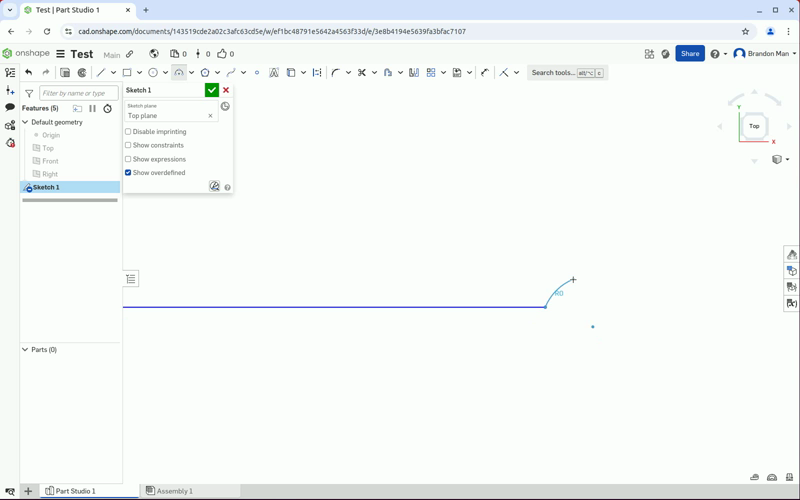
scroll(-6)
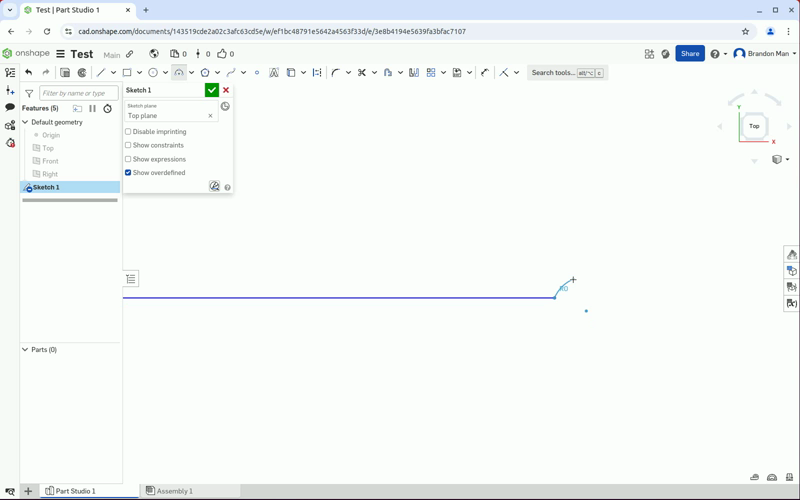
scroll(-6)
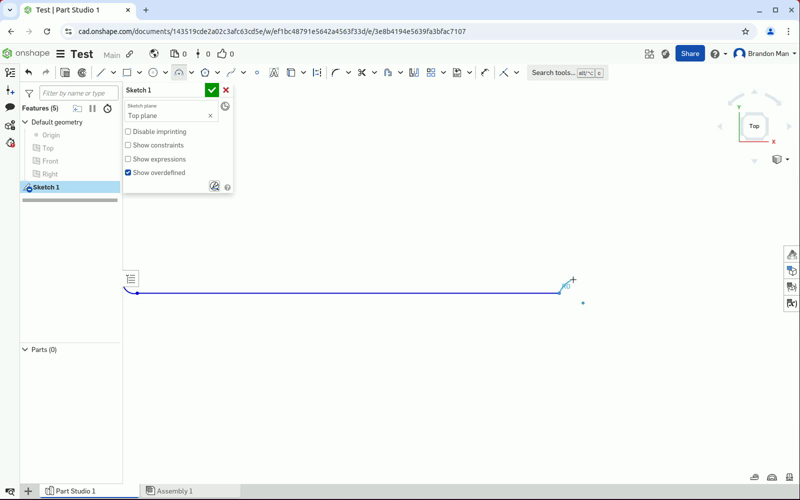
scroll(-6)
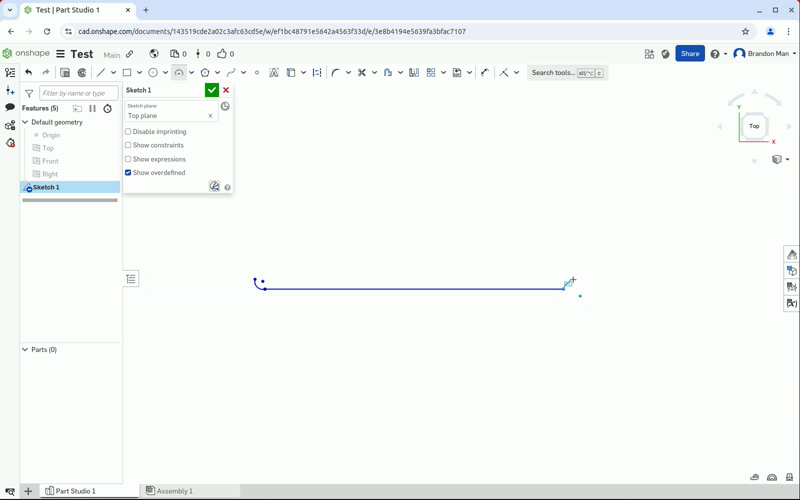
scroll(-6)
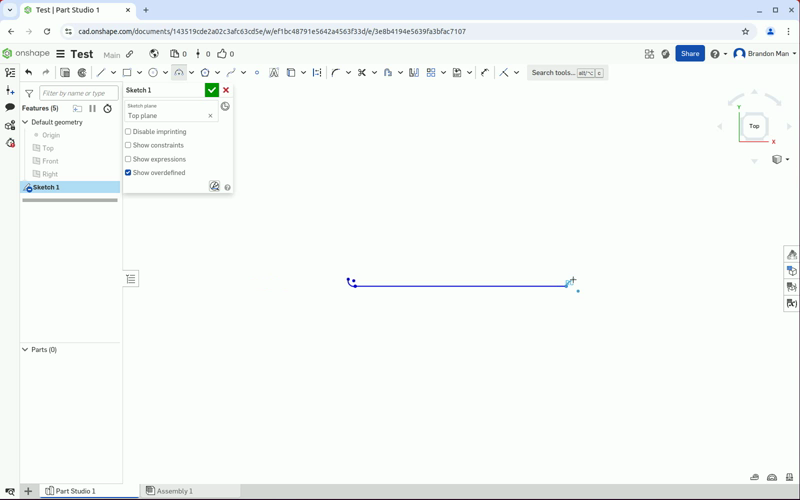
scroll(-6)
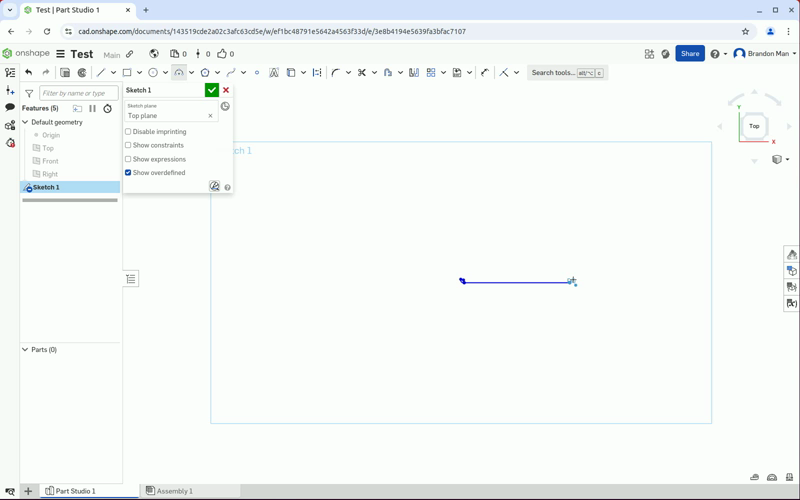
mouse_move(572, 282)
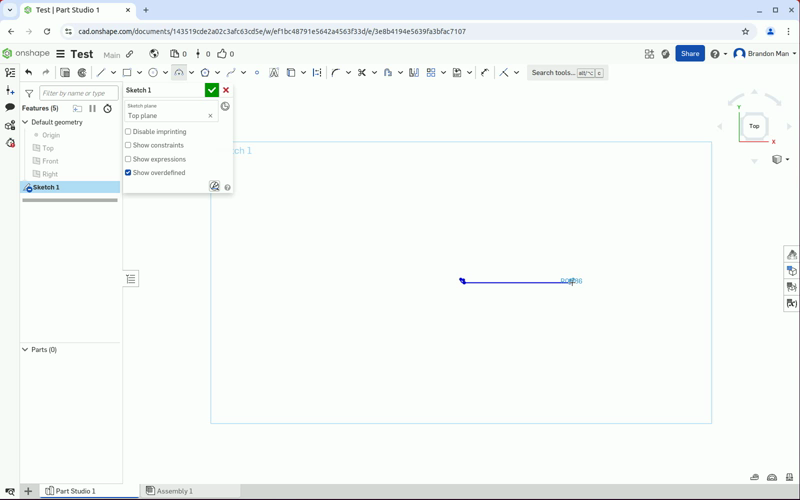
scroll(6)
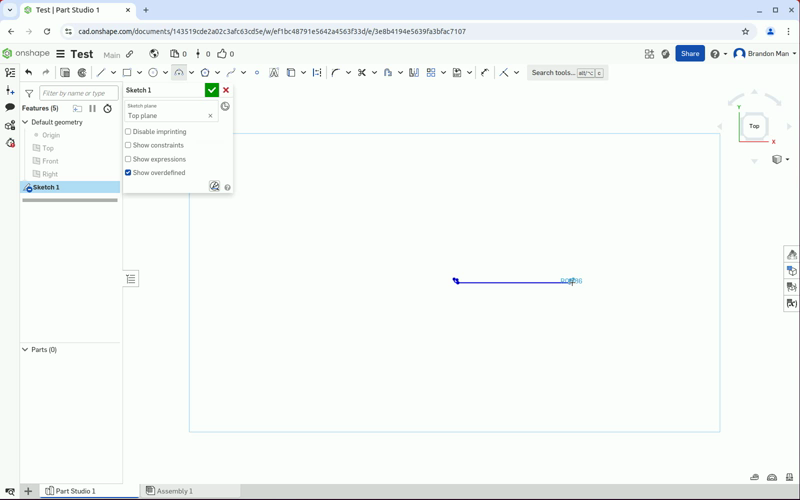
scroll(6)
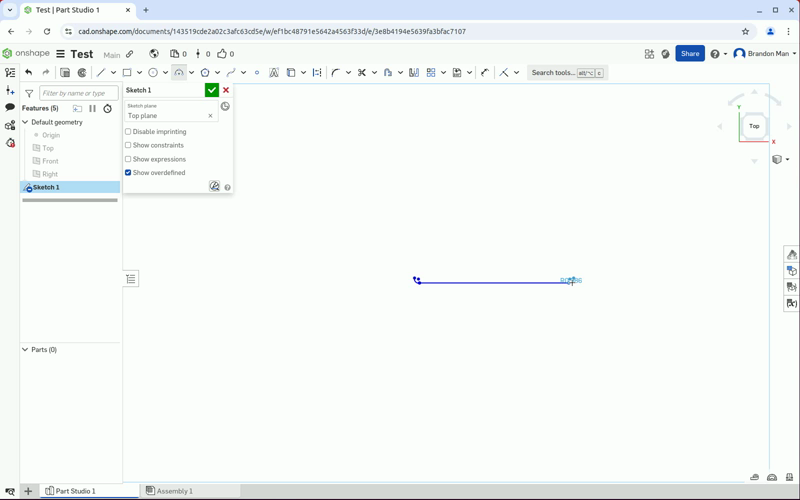
scroll(6)
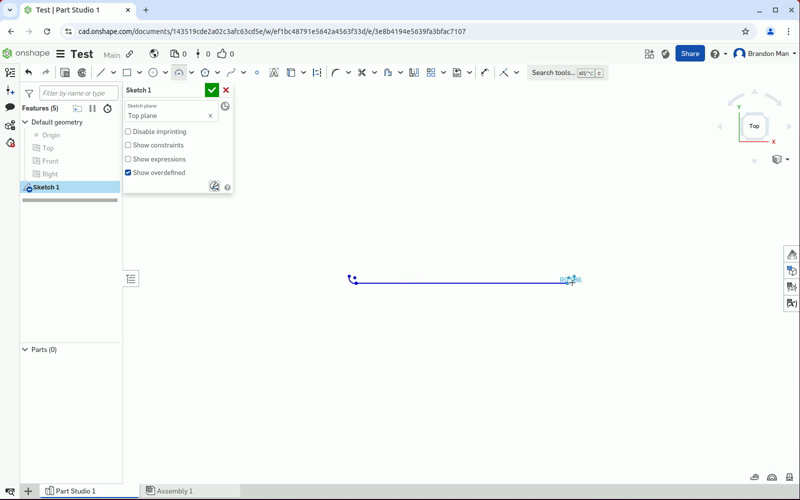
scroll(6)
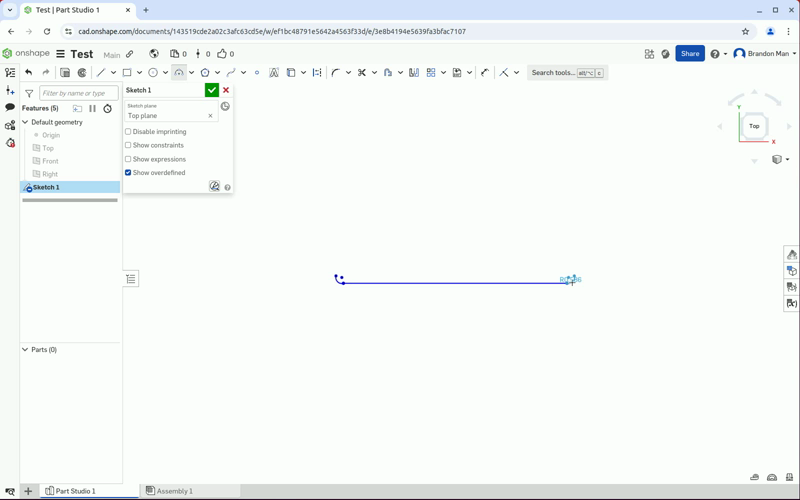
scroll(6)
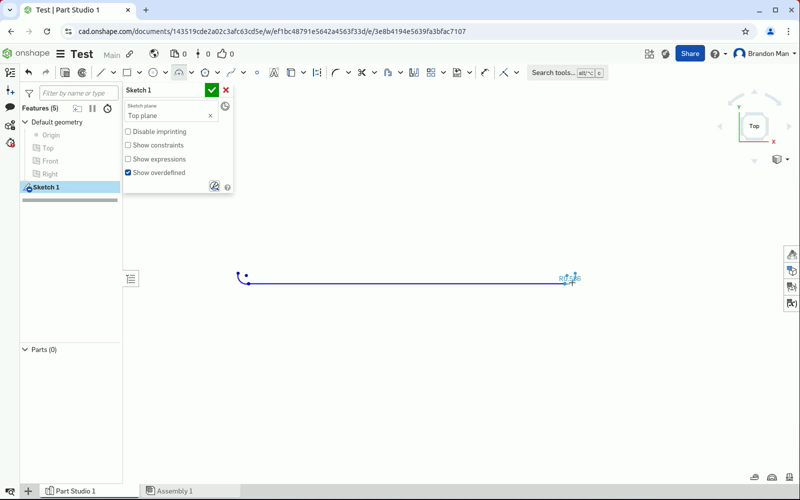
scroll(6)
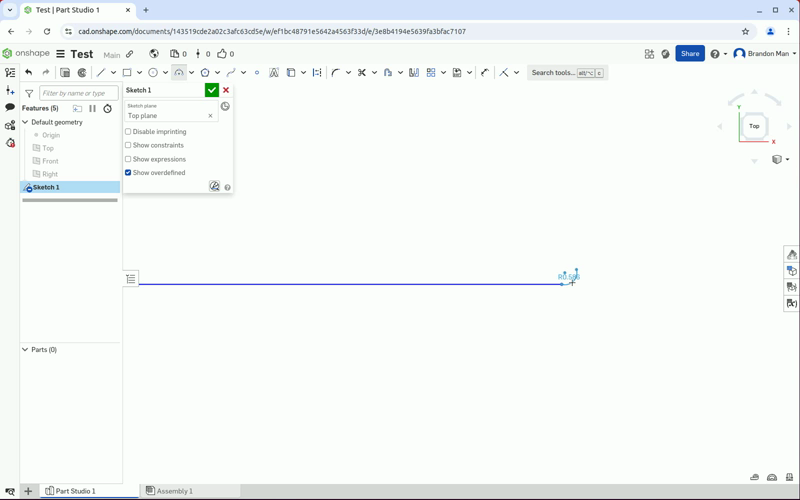
scroll(6)
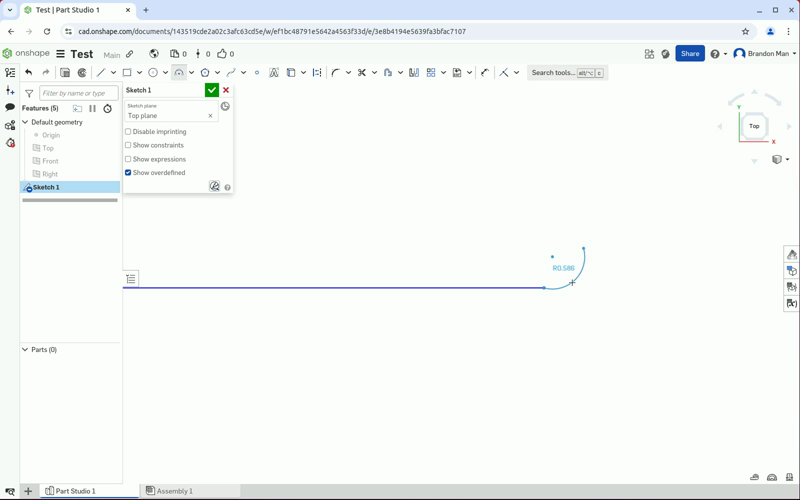
click(572, 282)
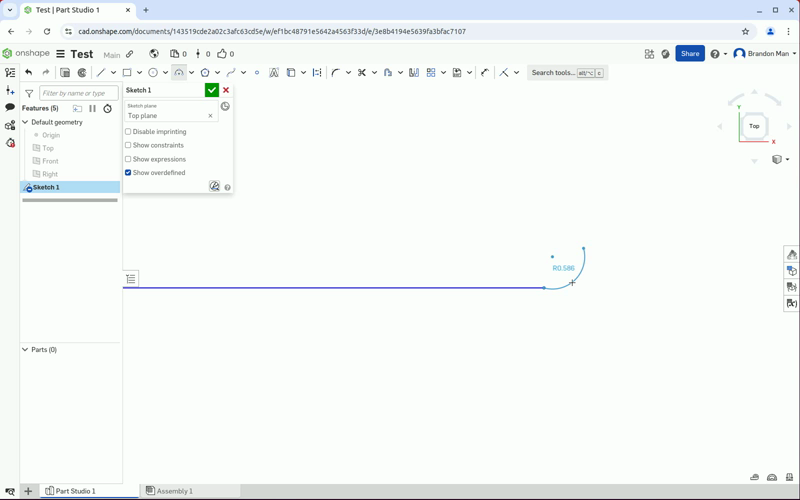
scroll(-6)
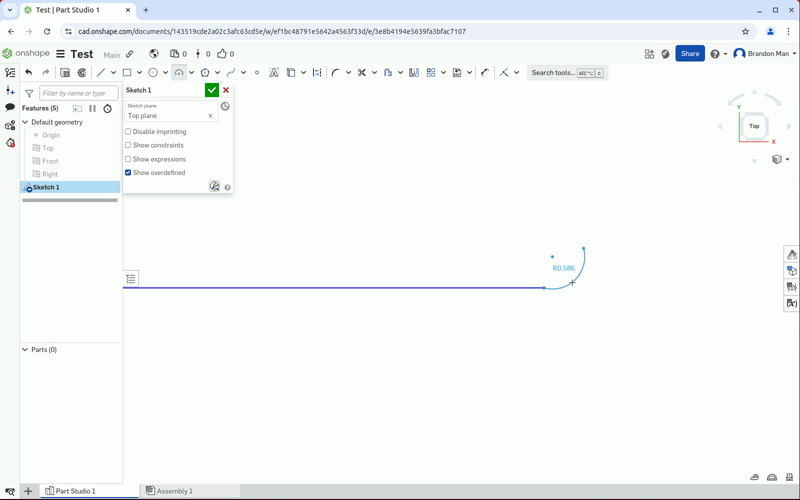
scroll(-6)
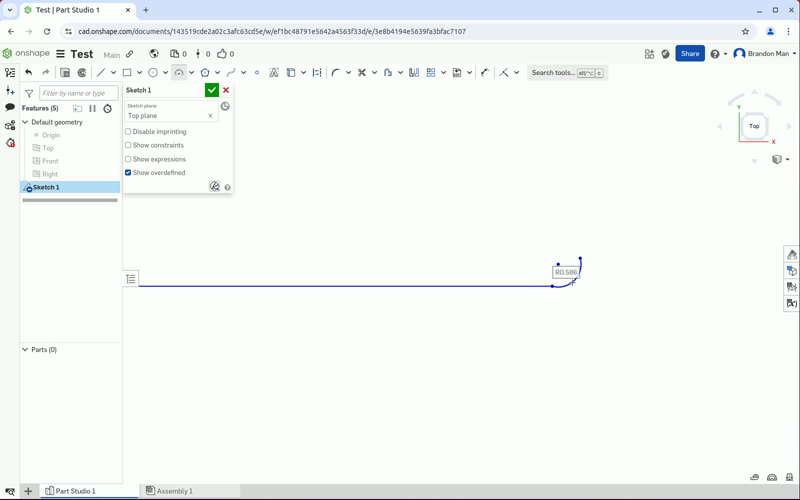
scroll(-6)
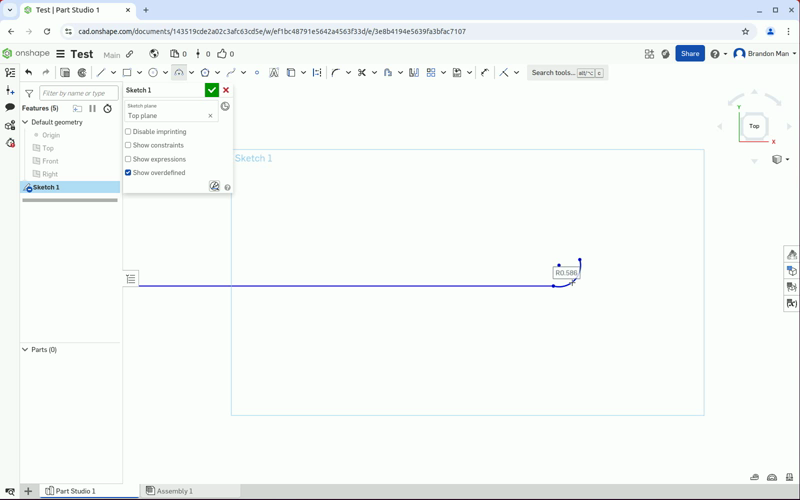
scroll(-6)
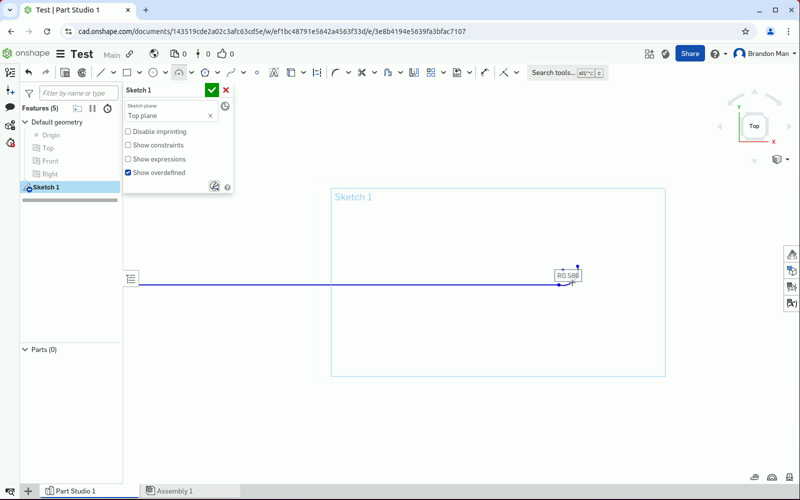
scroll(-6)
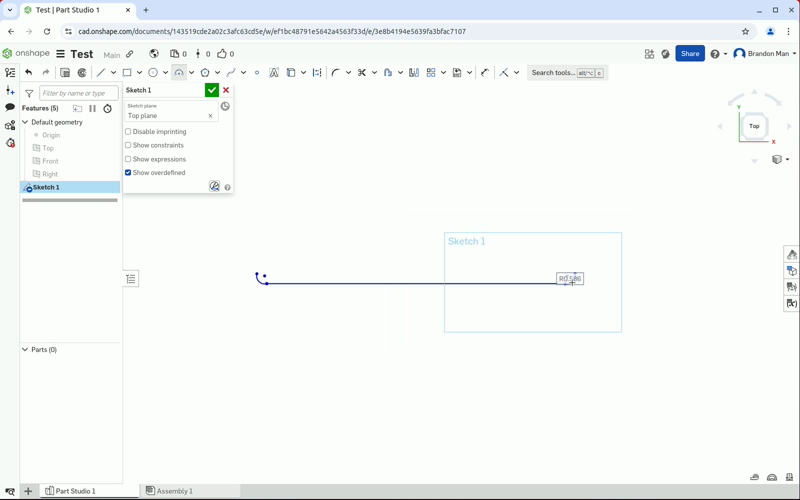
scroll(-6)
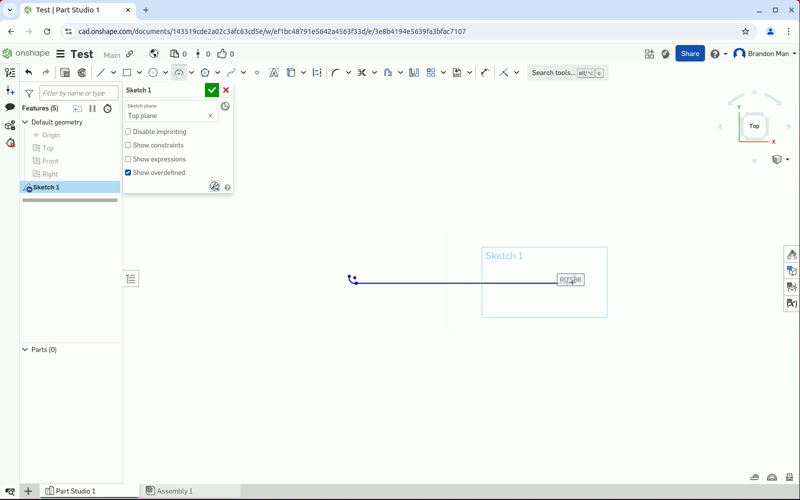
scroll(-6)
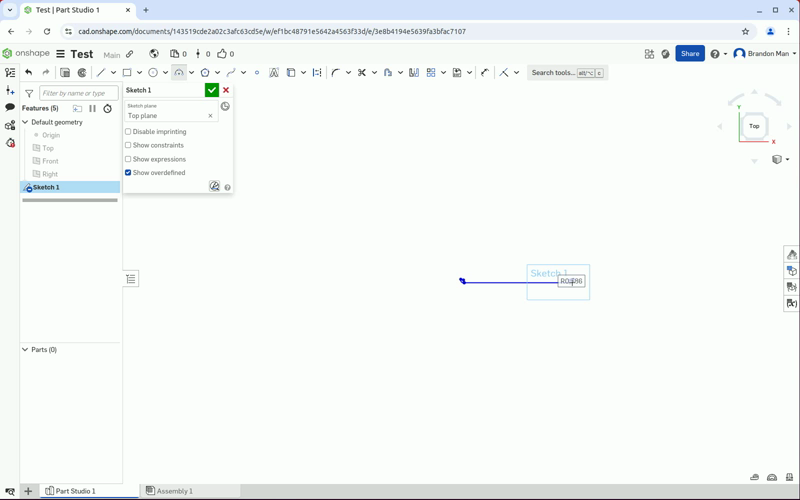
key_up(shift)
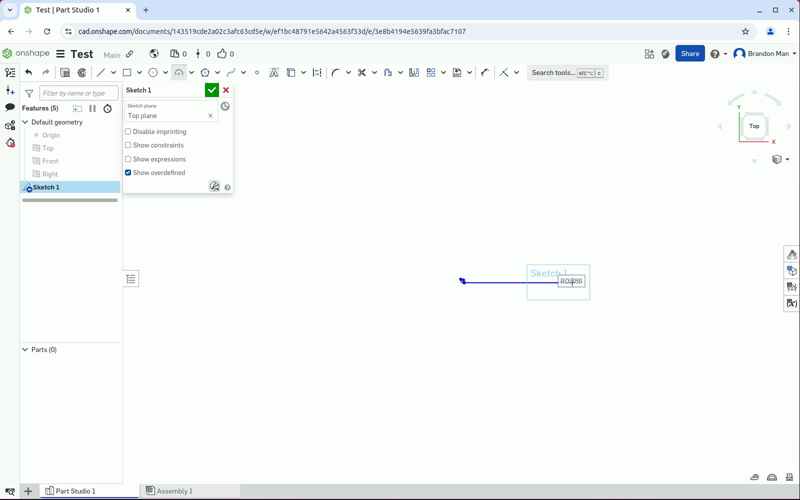
key(esc)
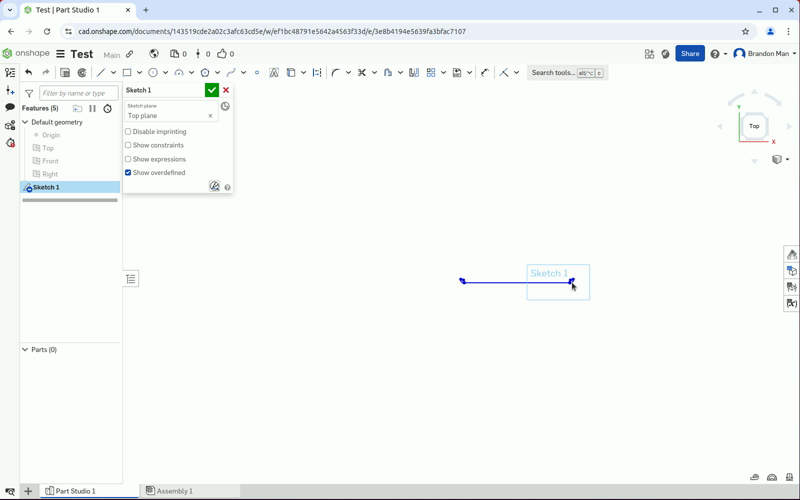
key(l)
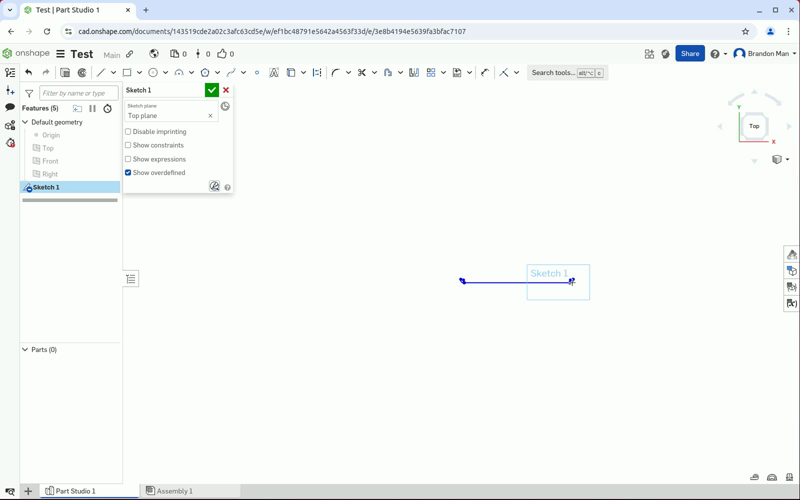
mouse_move(573, 279)
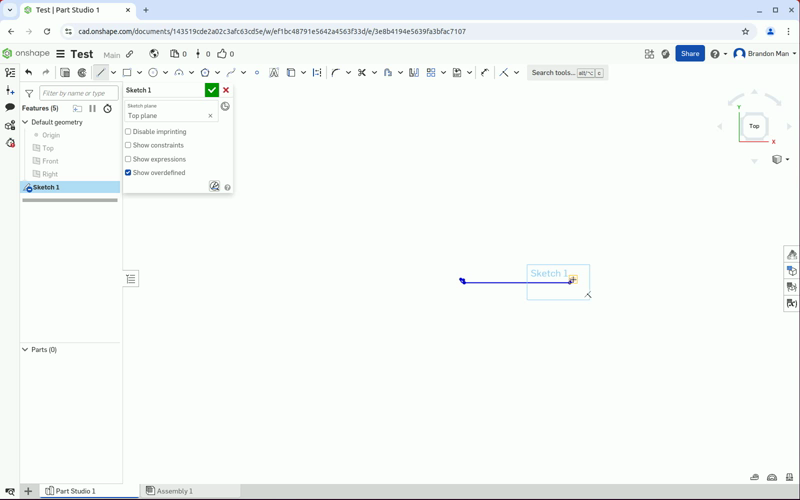
scroll(6)
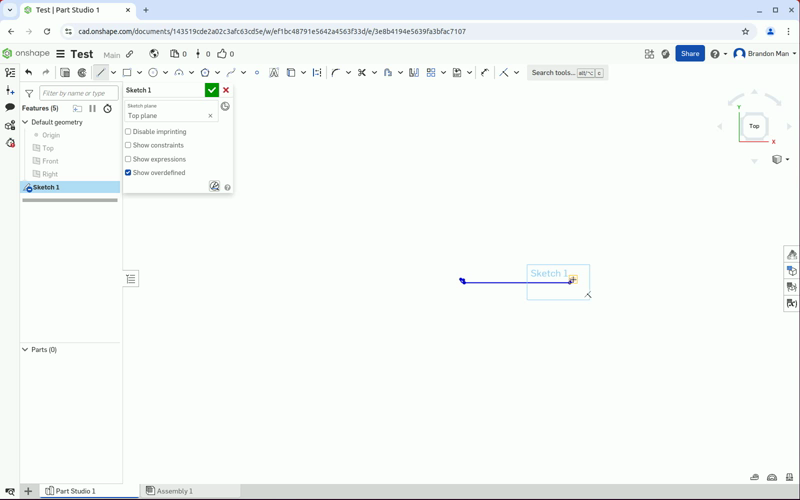
scroll(6)
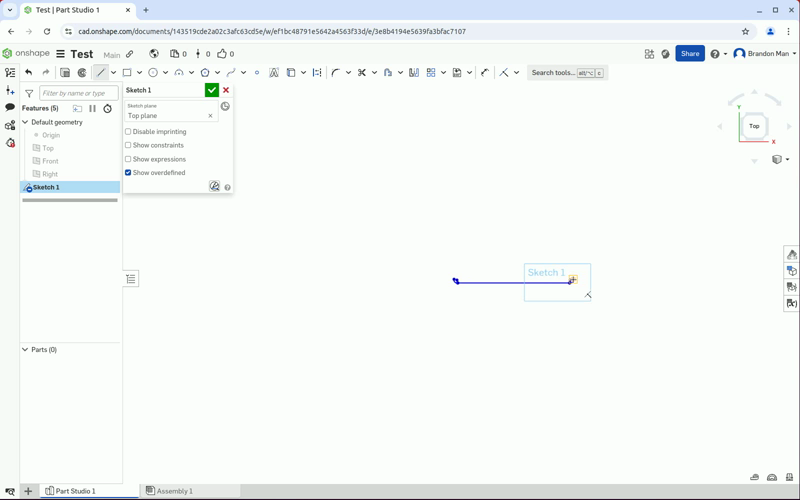
scroll(6)
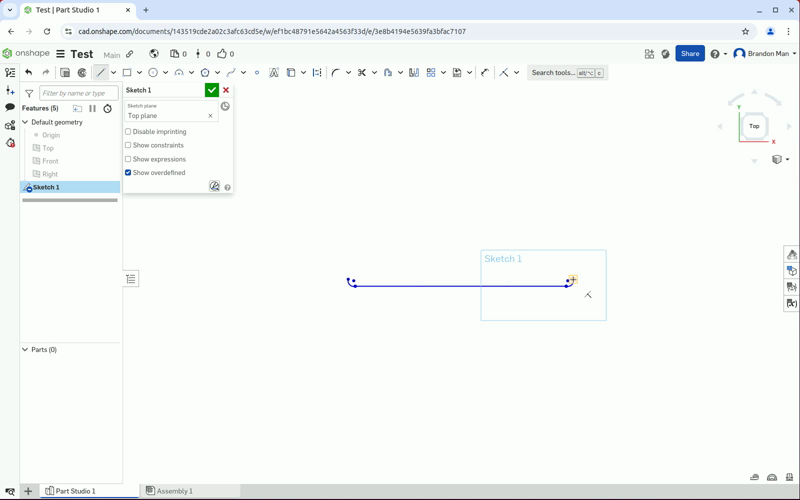
scroll(6)
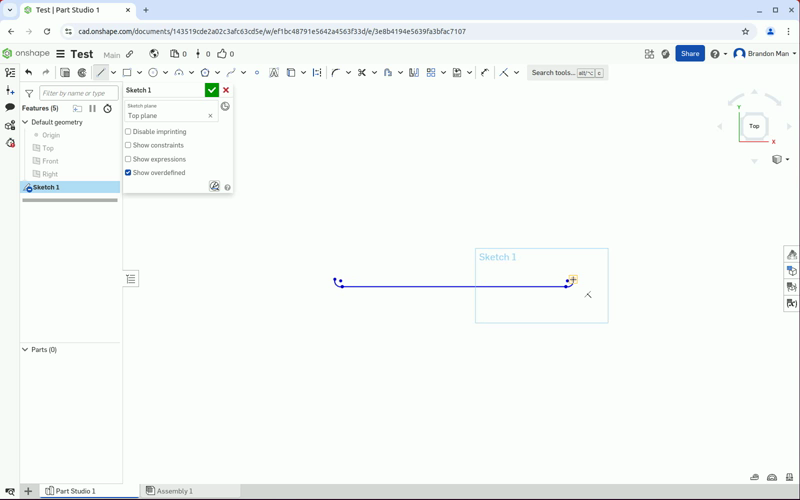
scroll(6)
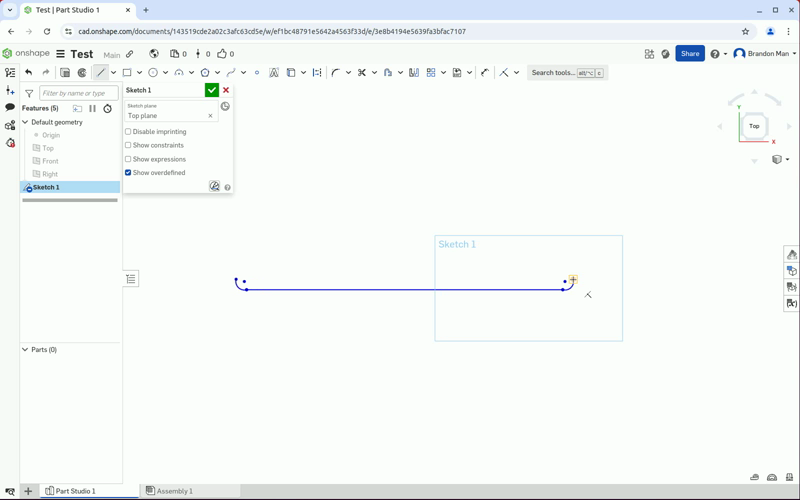
scroll(6)
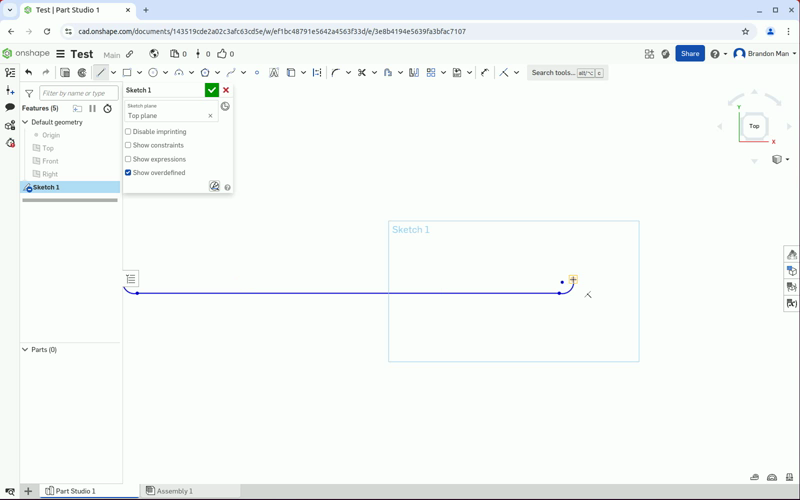
scroll(6)
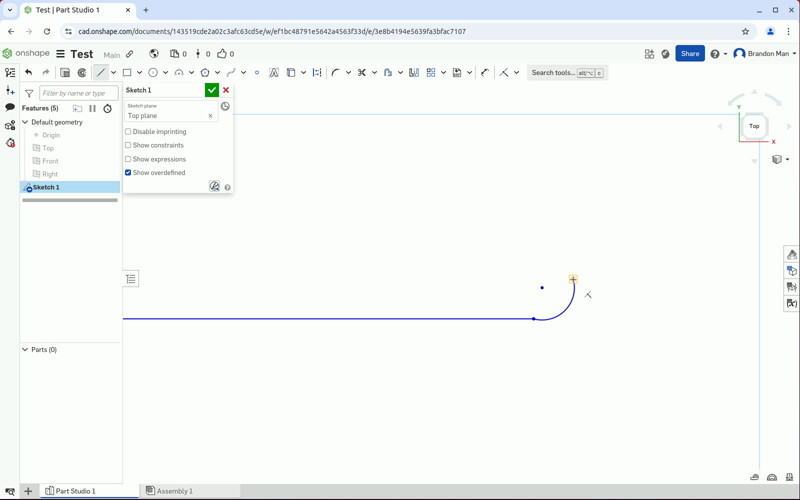
click(573, 279)
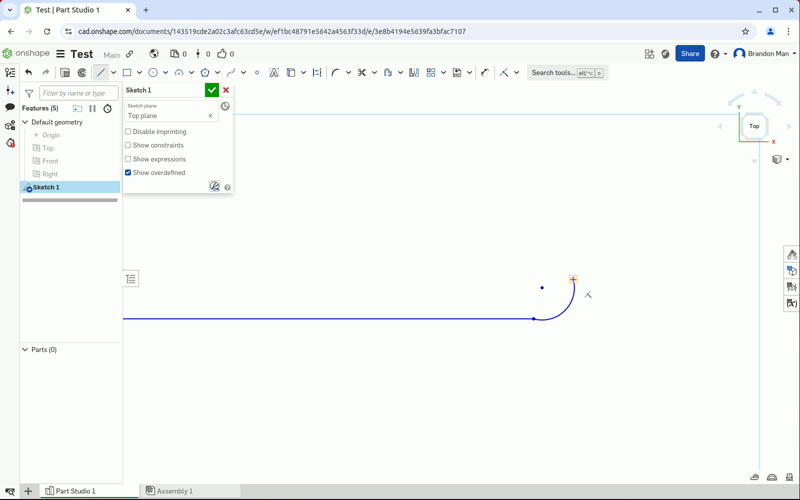
scroll(-6)
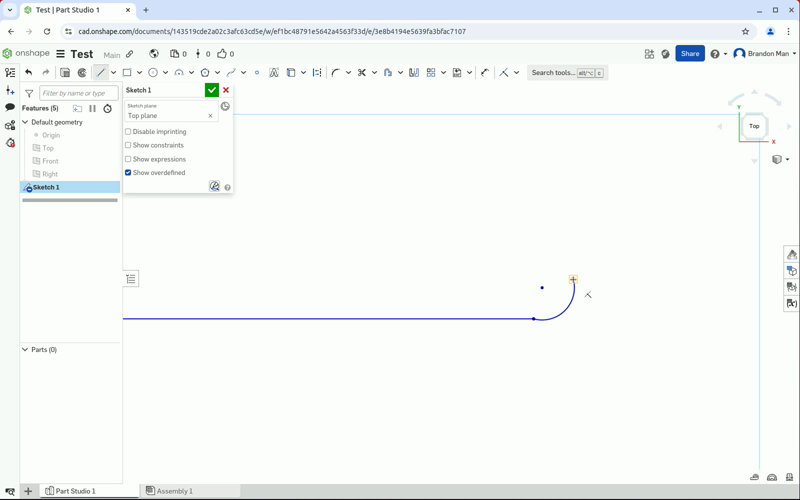
scroll(-6)
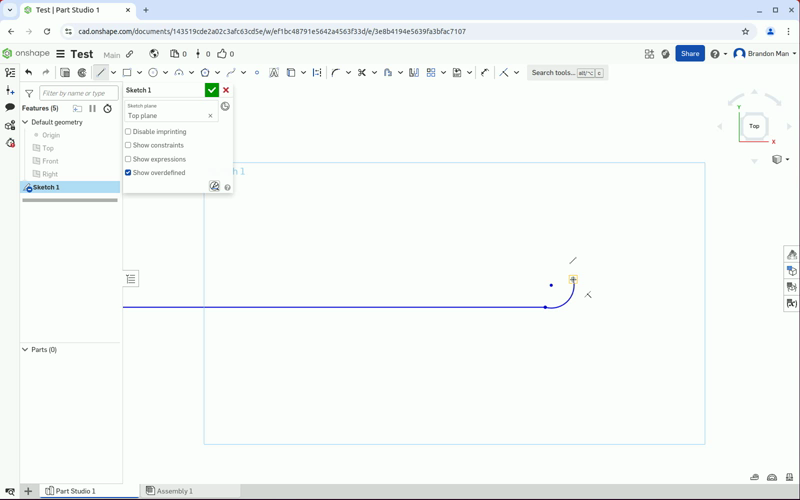
scroll(-6)
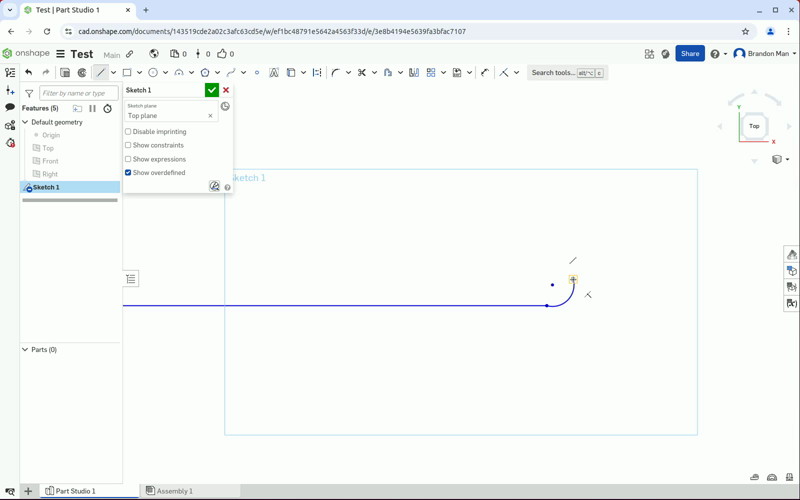
scroll(-6)
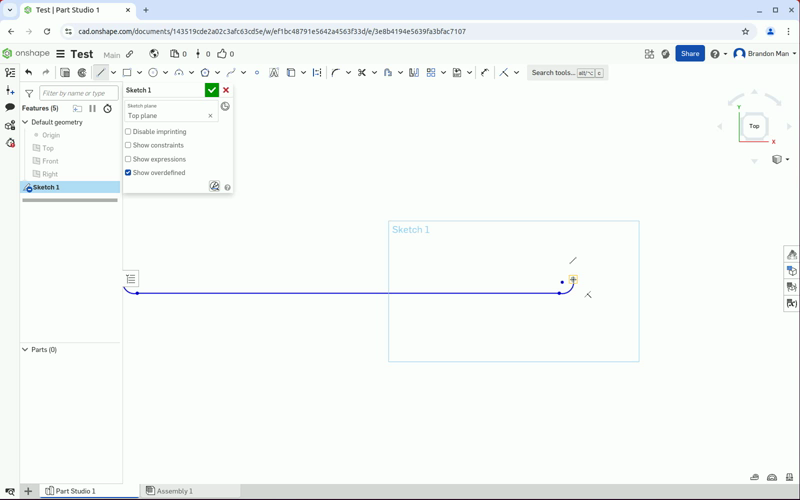
scroll(-6)
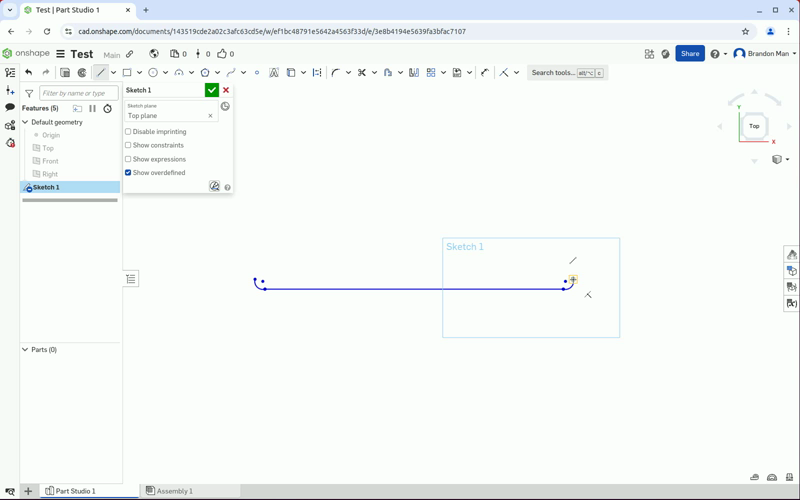
scroll(-6)
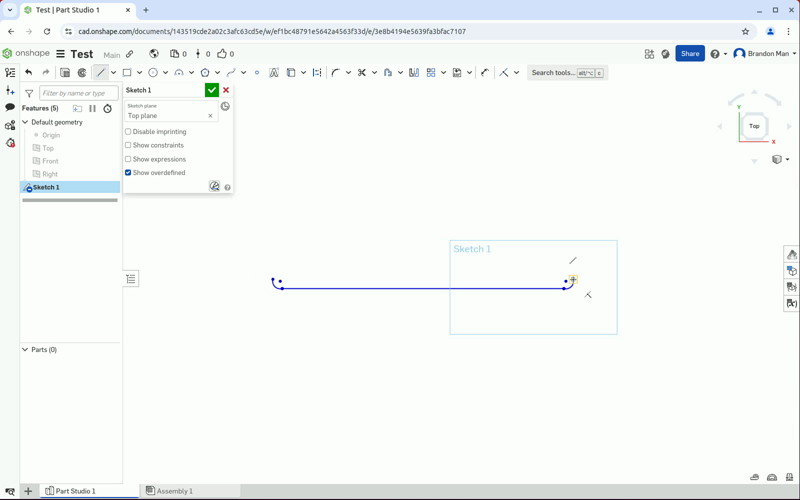
scroll(-6)
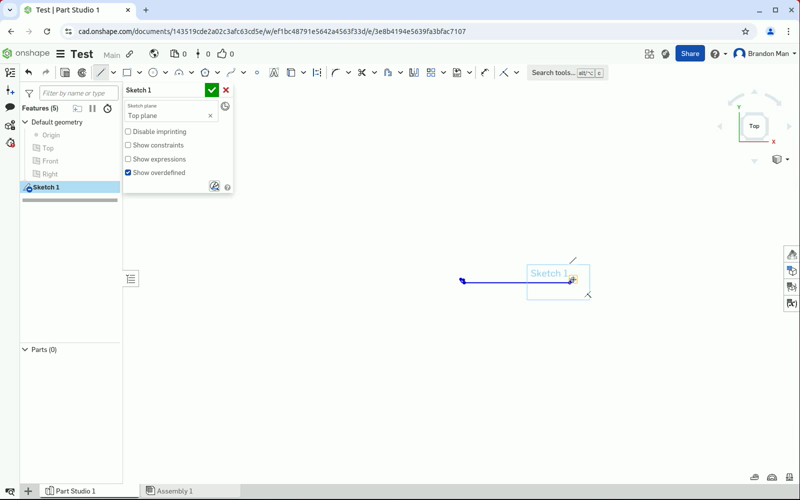
key_down(shift)
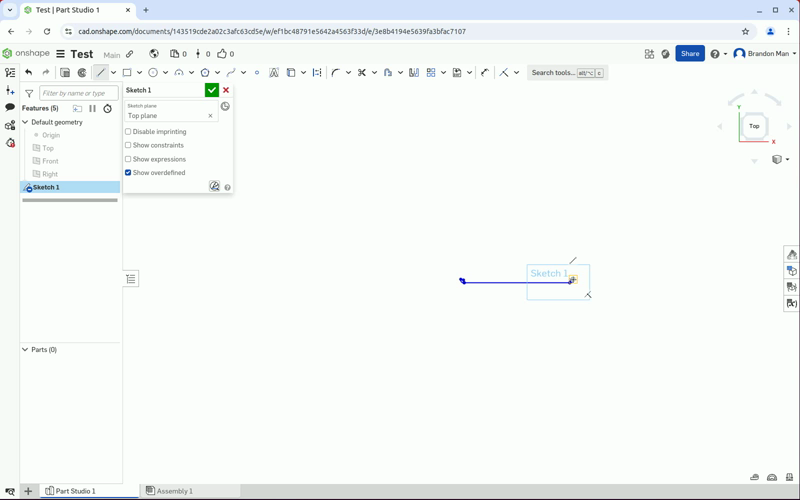
mouse_move(589, 279)
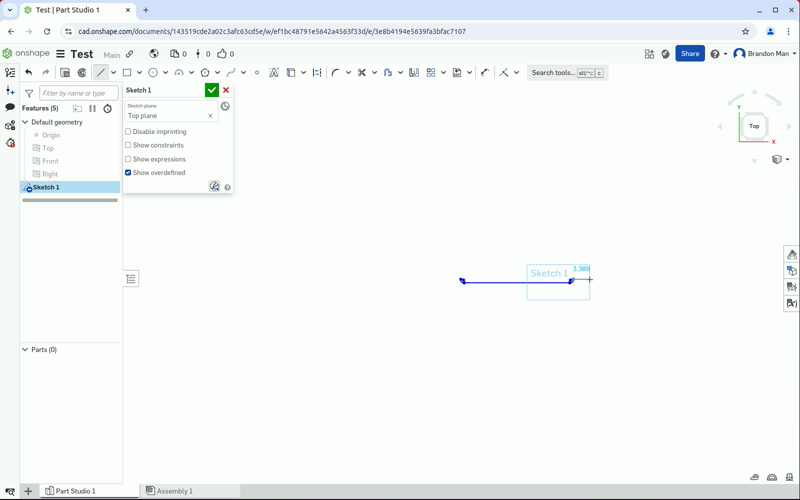
mouse_move(573, 245)
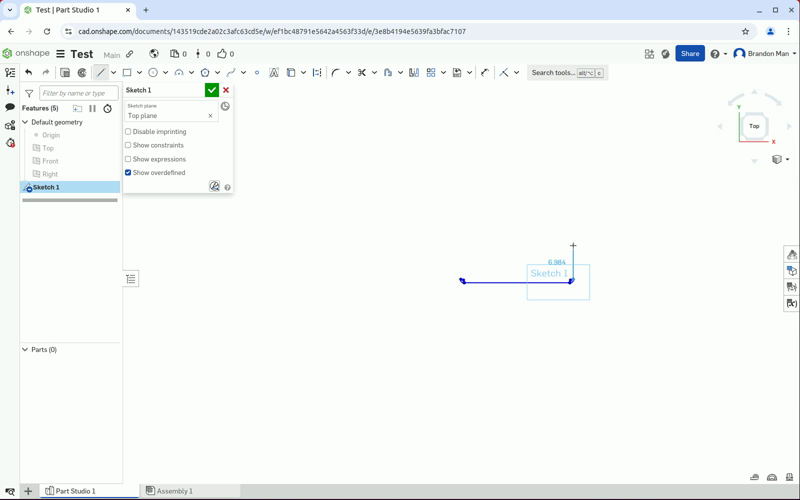
click(573, 245)
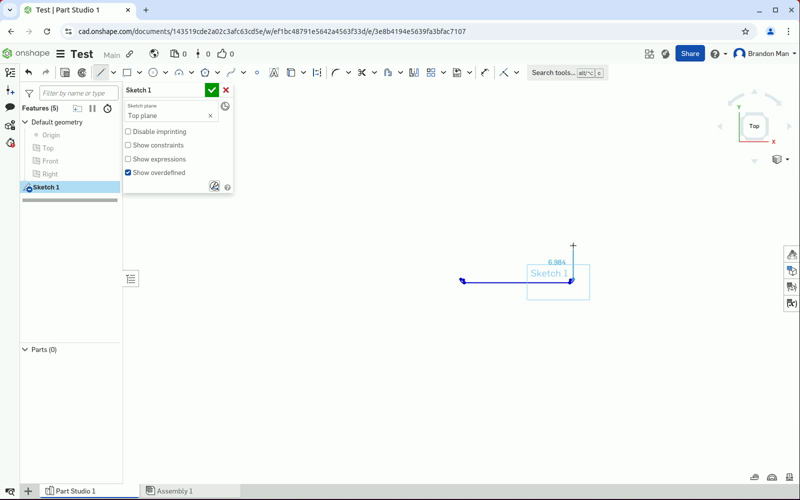
key_up(shift)
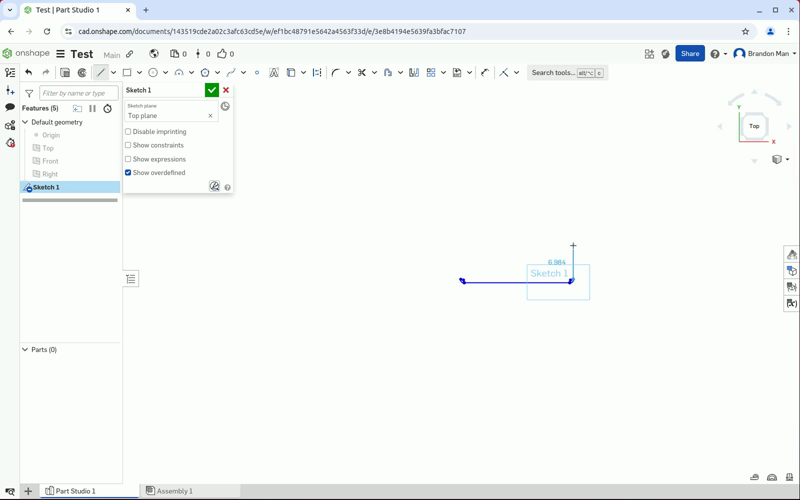
key_down(shift)
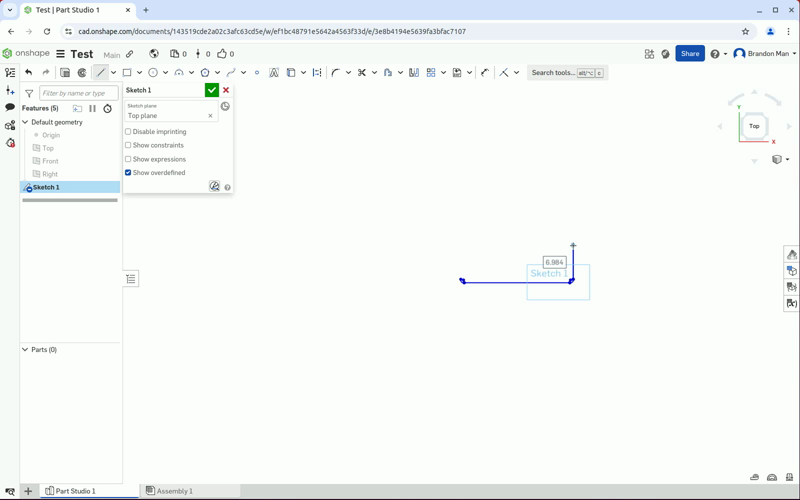
mouse_move(460, 245)
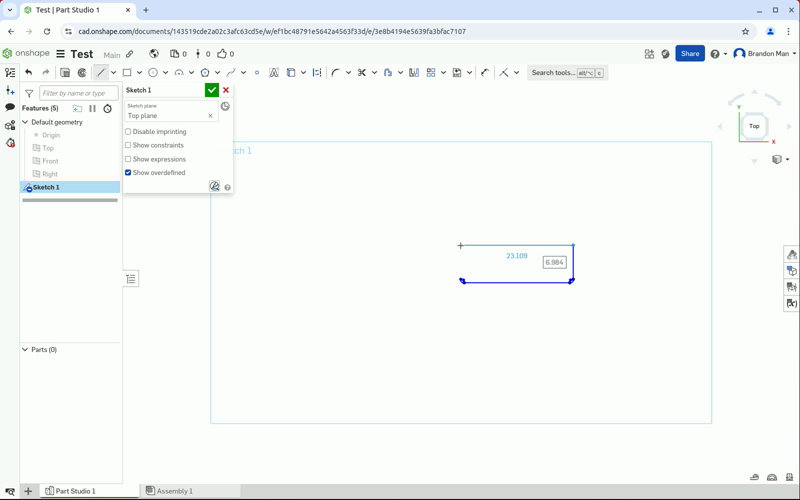
click(460, 245)
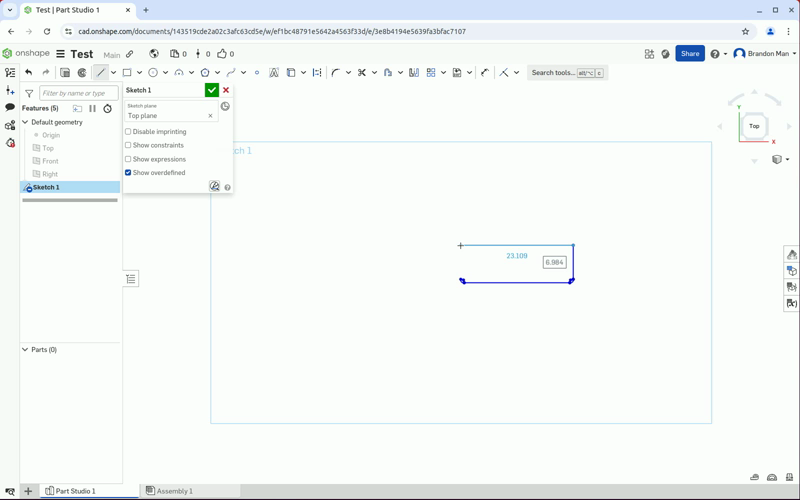
key_up(shift)
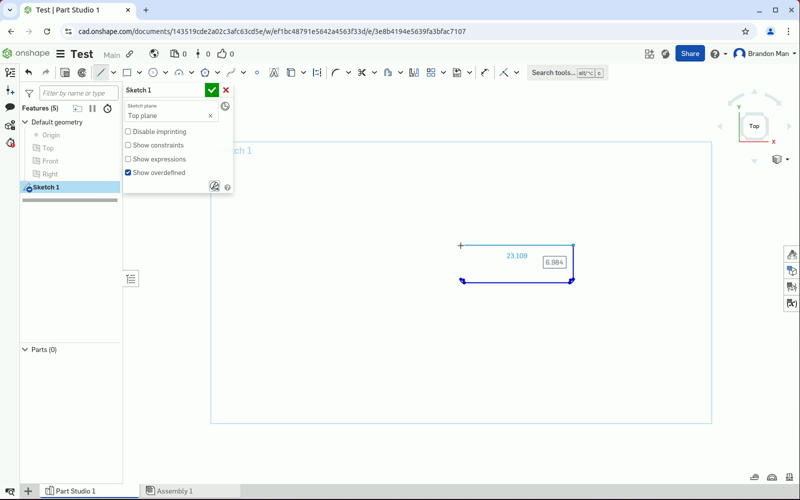
mouse_move(490, 245)
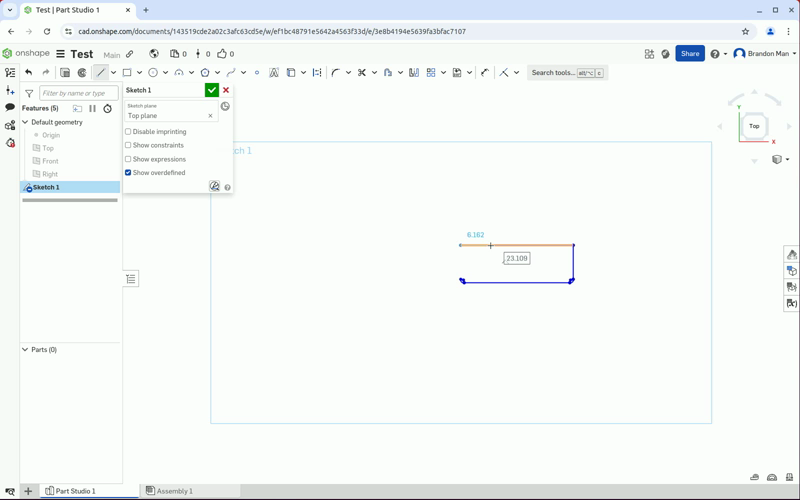
key_down(shift)
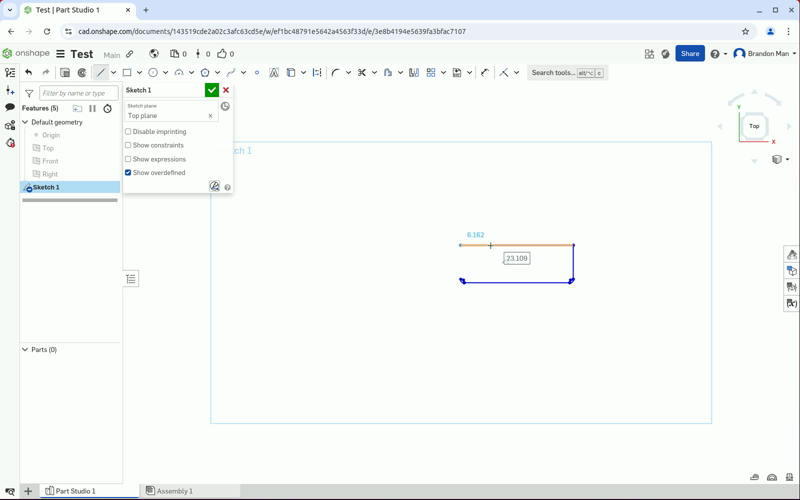
mouse_move(460, 279)
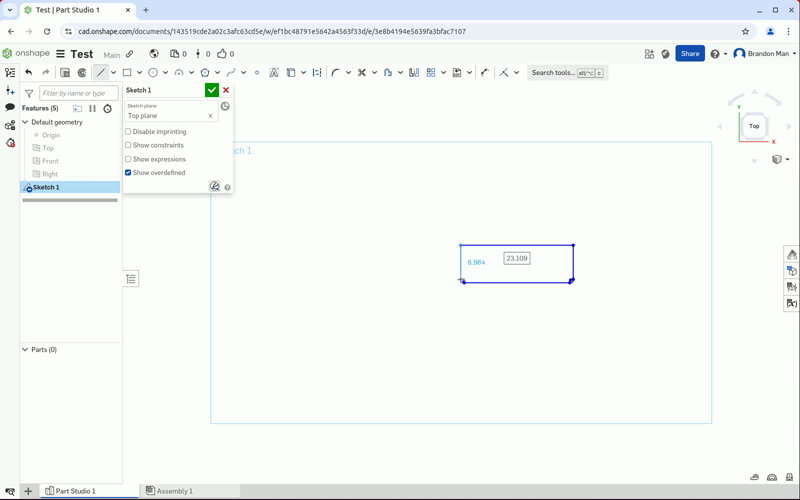
scroll(6)
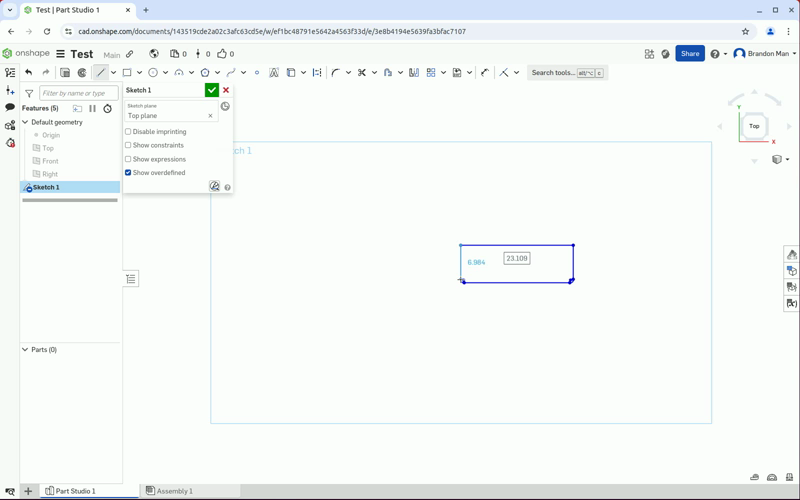
scroll(6)
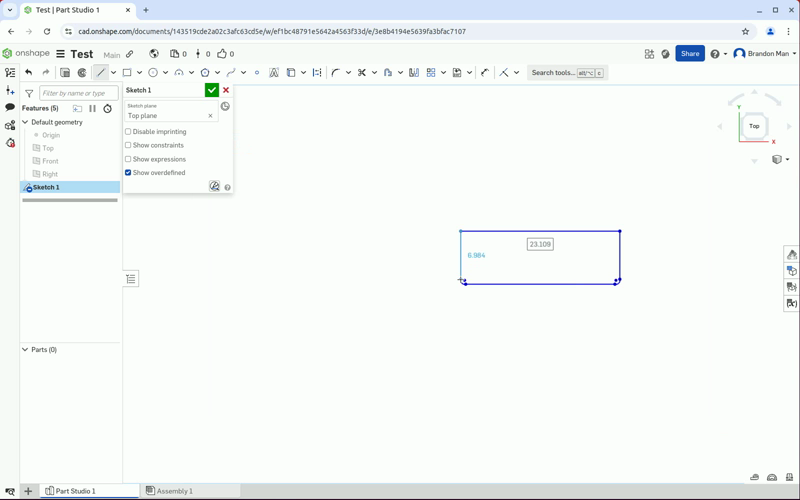
scroll(6)
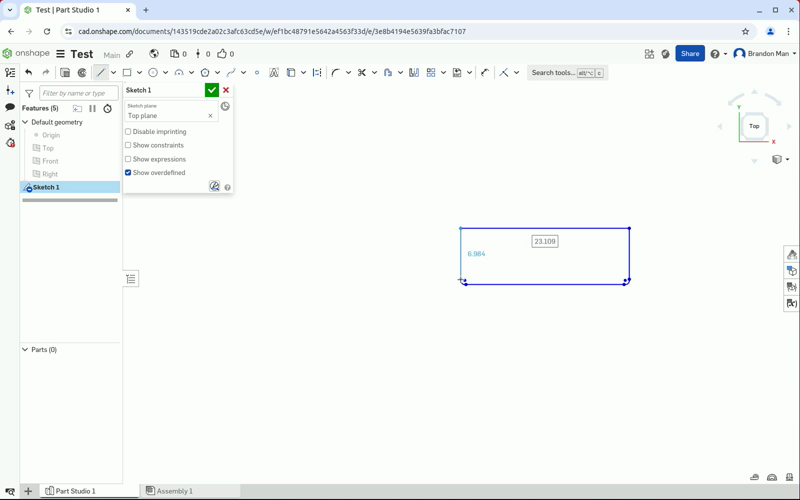
scroll(6)
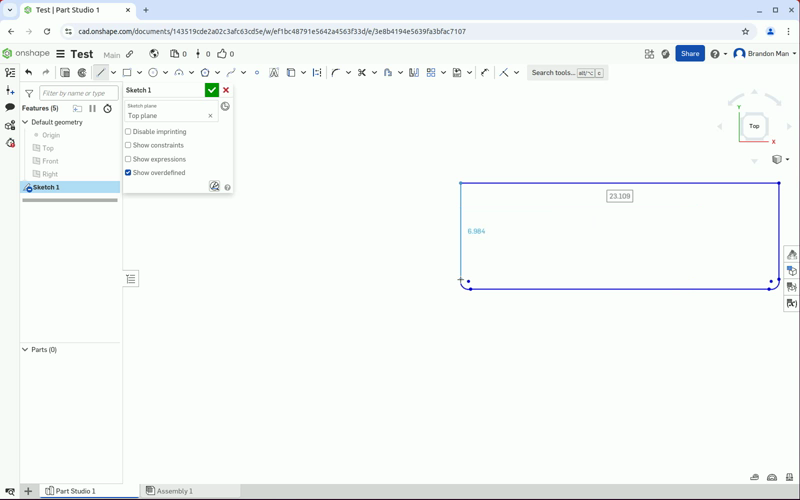
scroll(6)
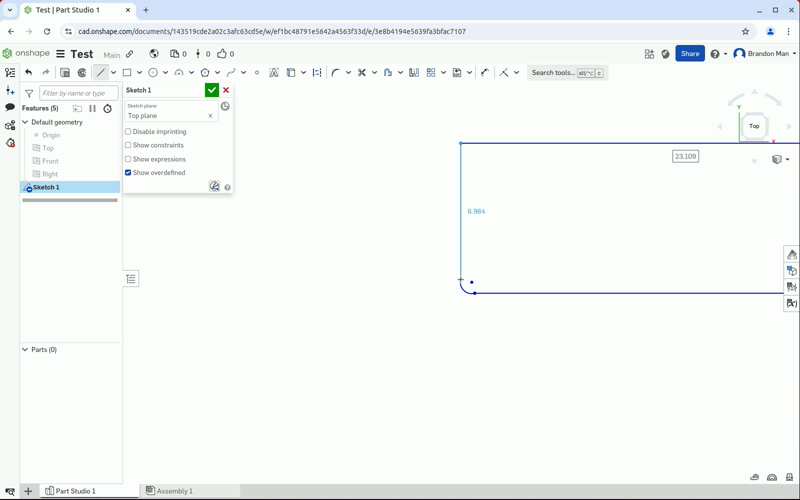
scroll(6)
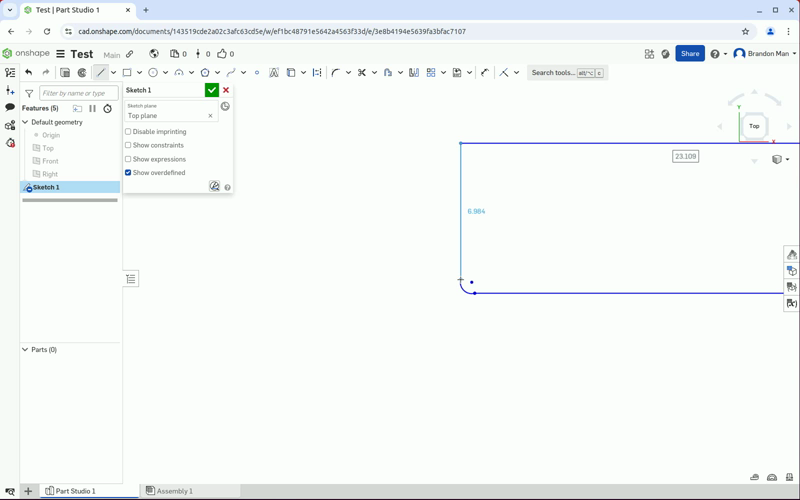
scroll(6)
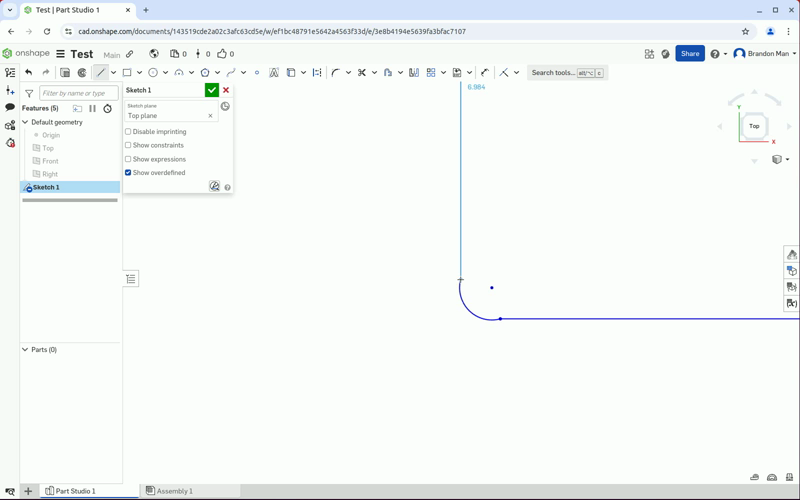
key_up(shift)
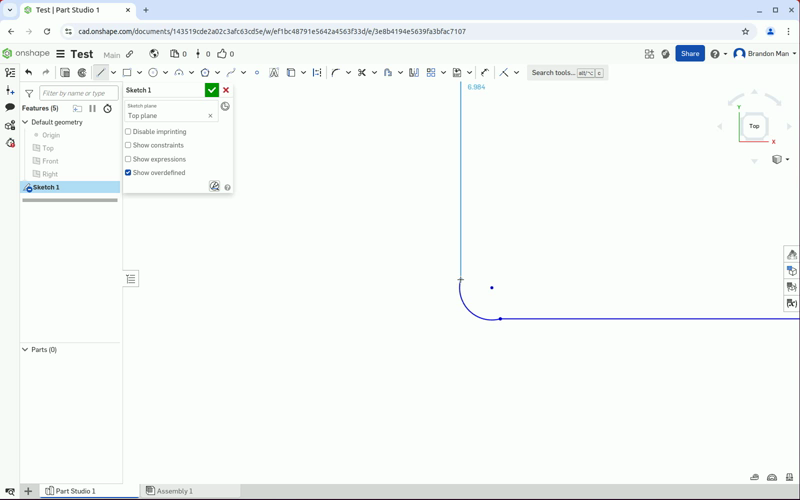
click(460, 279)
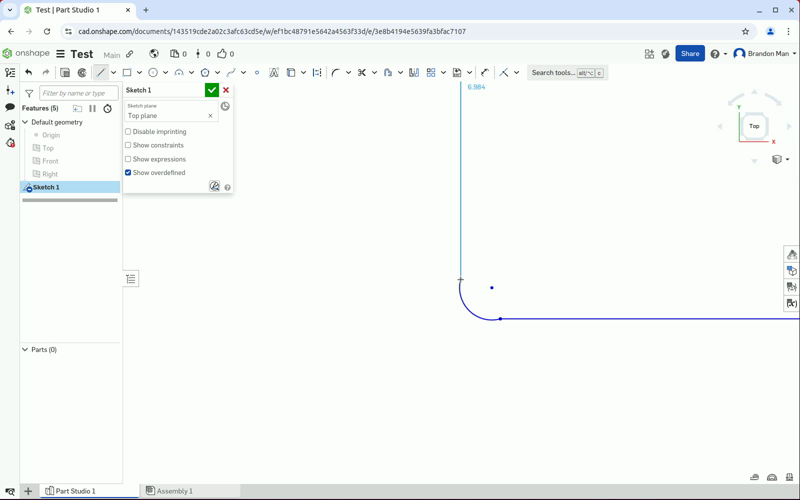
scroll(-6)
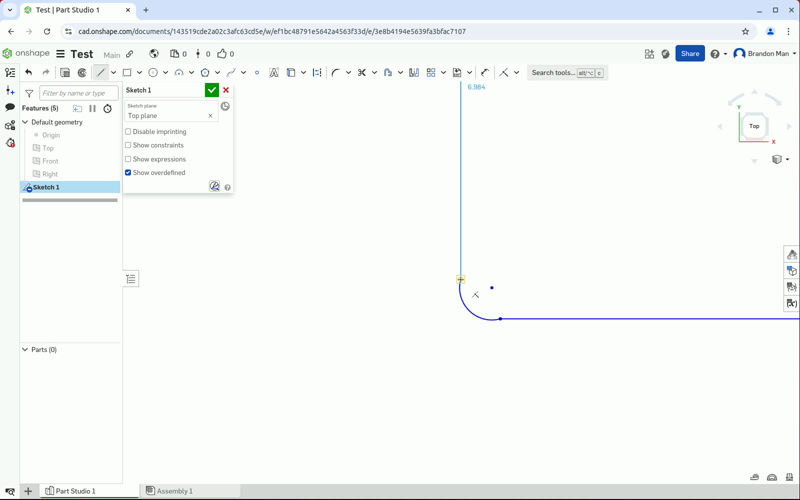
scroll(-6)
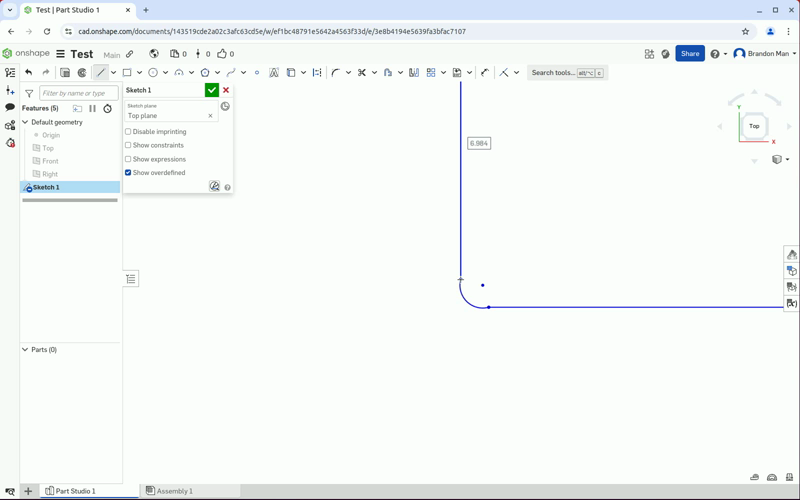
scroll(-6)
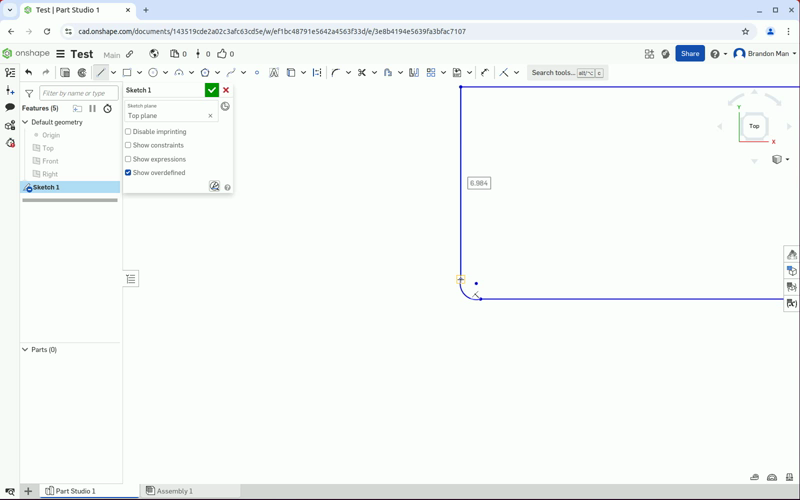
scroll(-6)
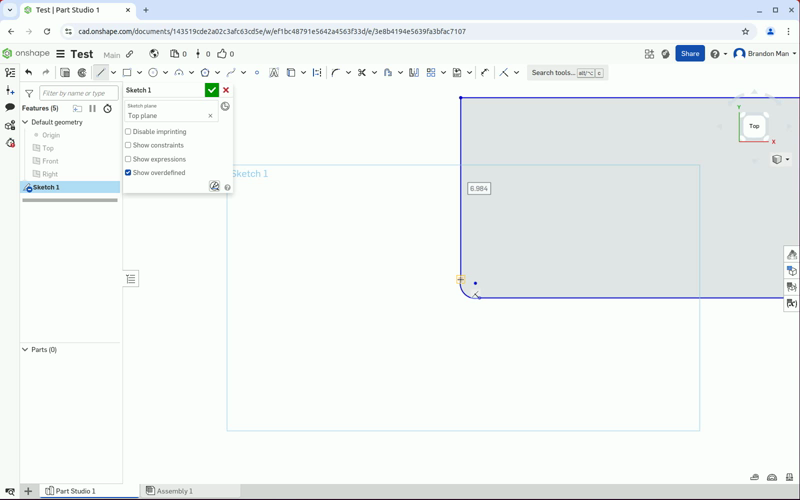
scroll(-6)
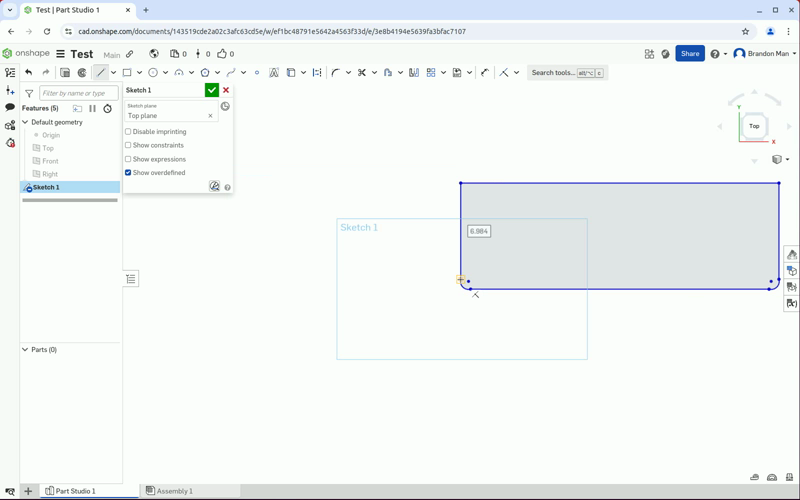
scroll(-6)
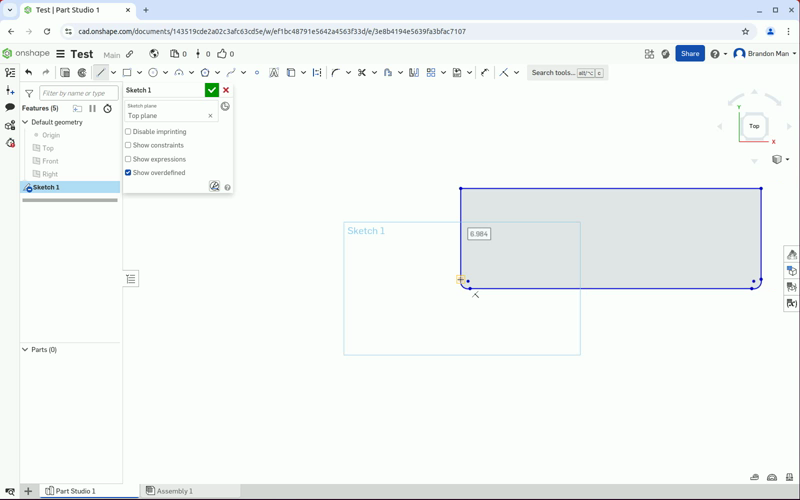
scroll(-6)
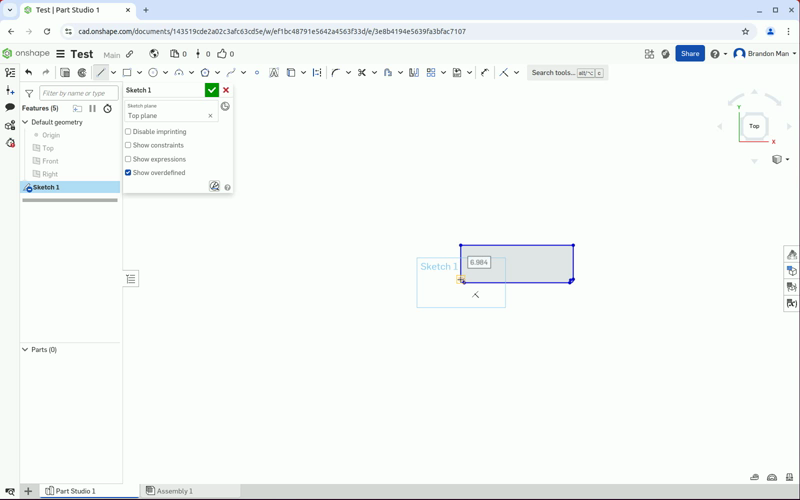
key(esc)
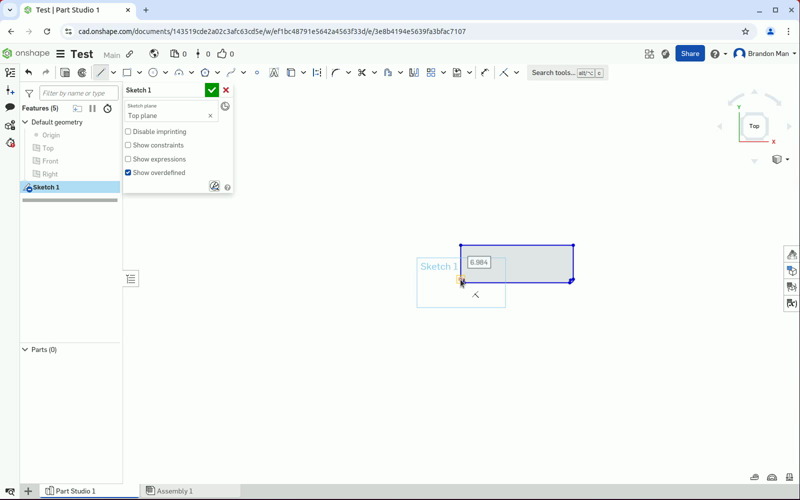
mouse_move(475, 256)
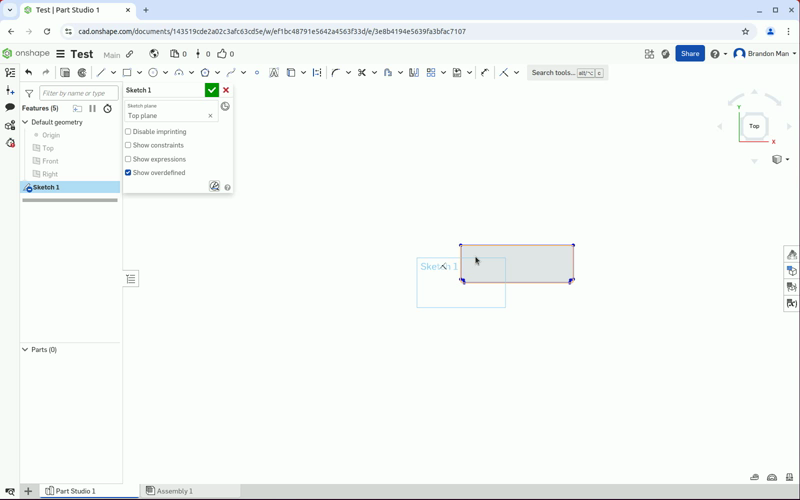
click(475, 256)
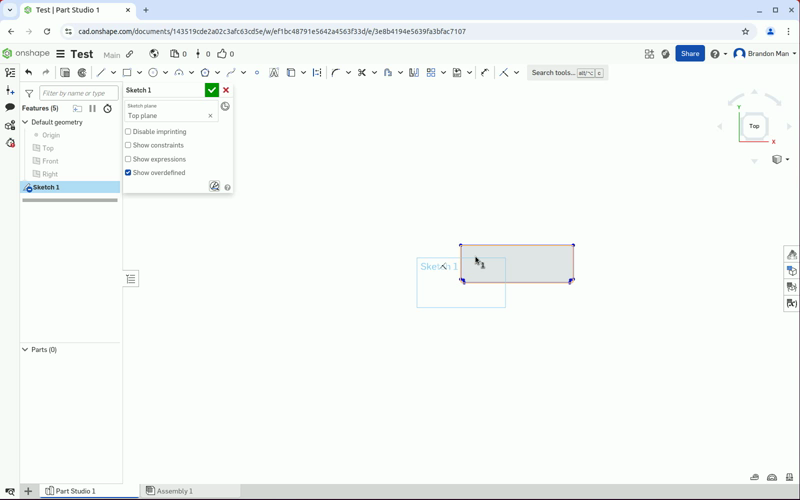
mouse_move(73, 352)
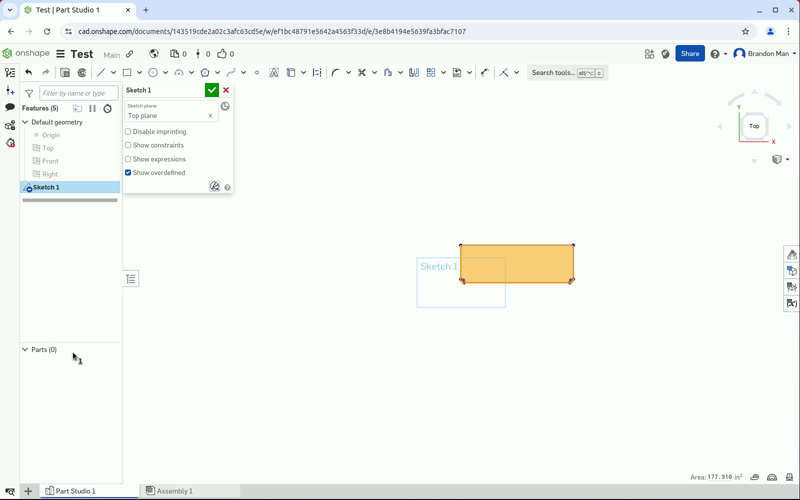
key(shift+y)
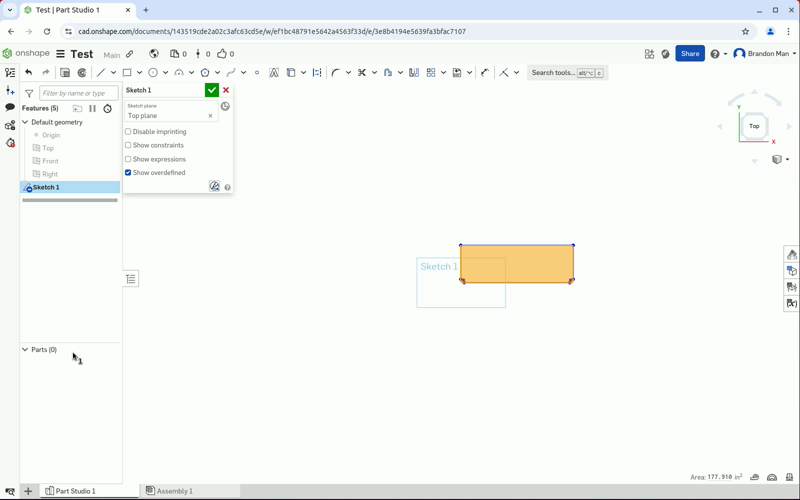
key(shift+e)
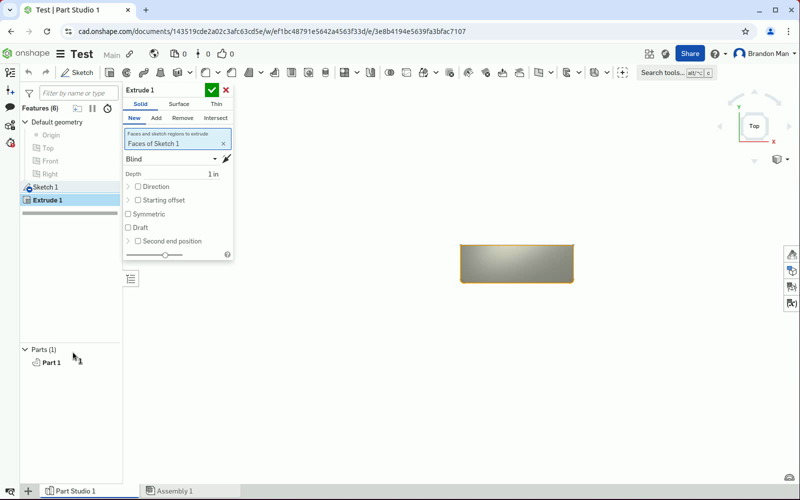
mouse_move(143, 106)
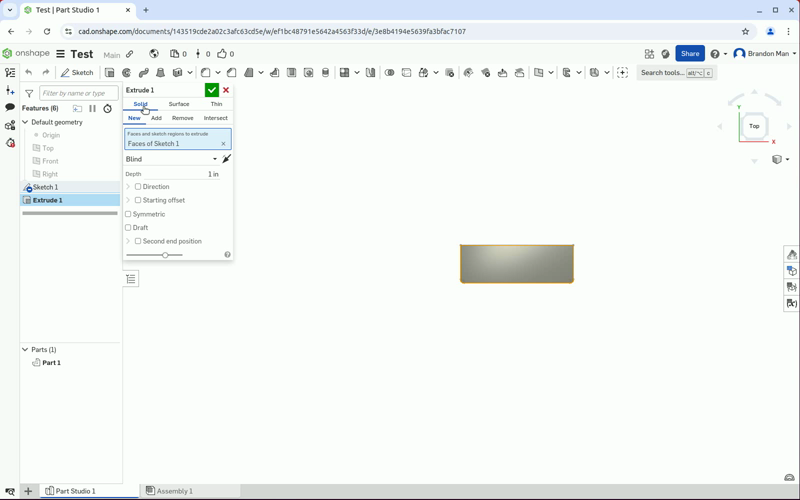
click(143, 106)
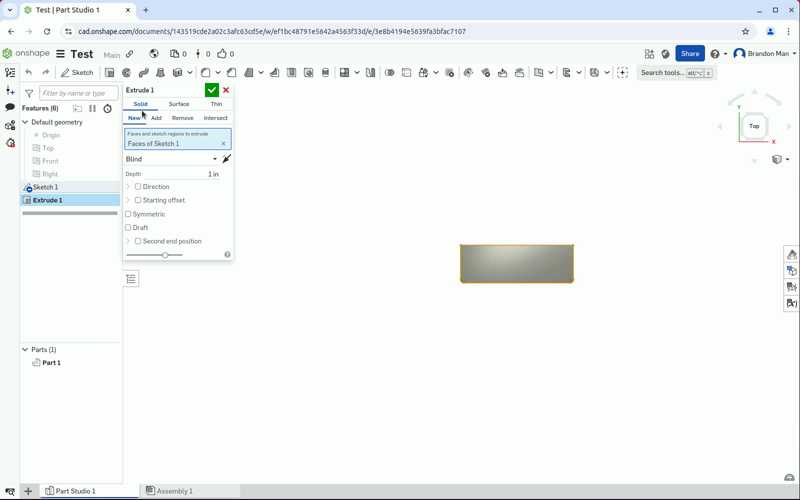
mouse_move(137, 120)
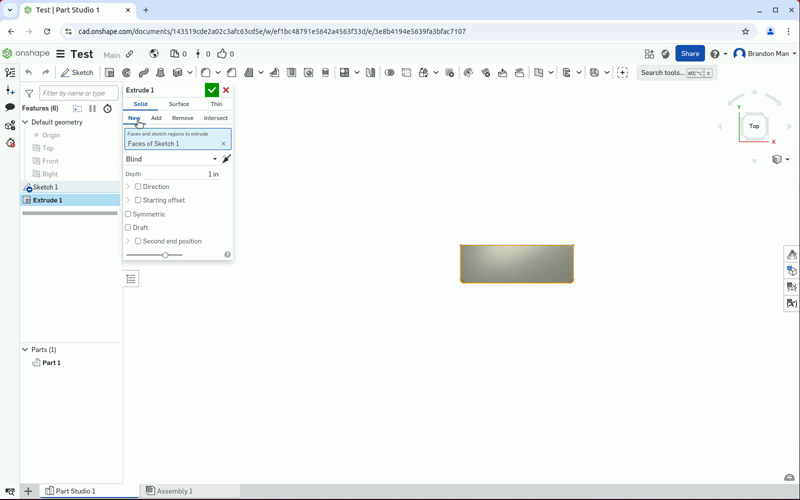
click(137, 120)
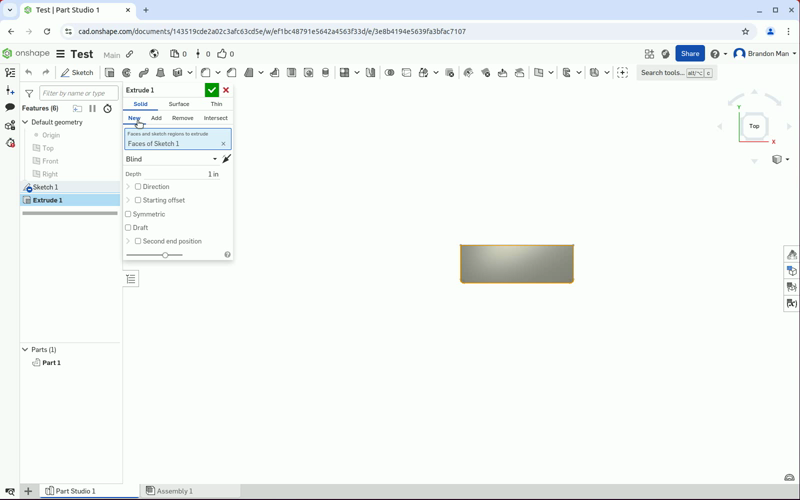
key(tab, 4)
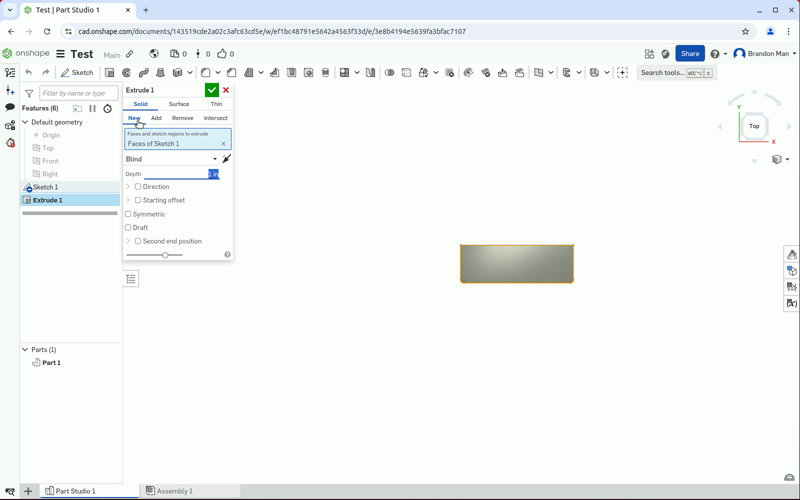
text(0.241)
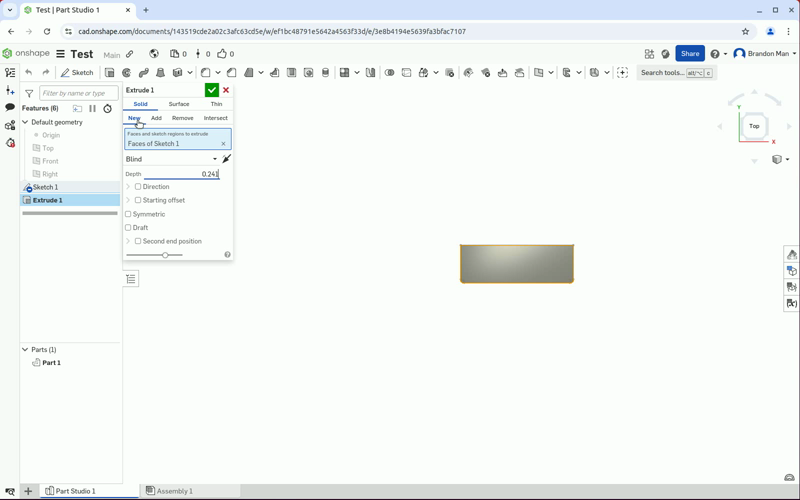
key(enter)
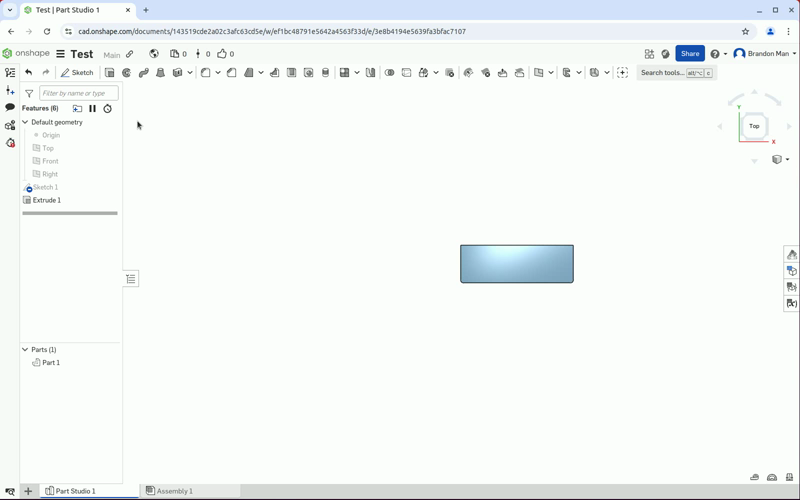
key(shift+h)
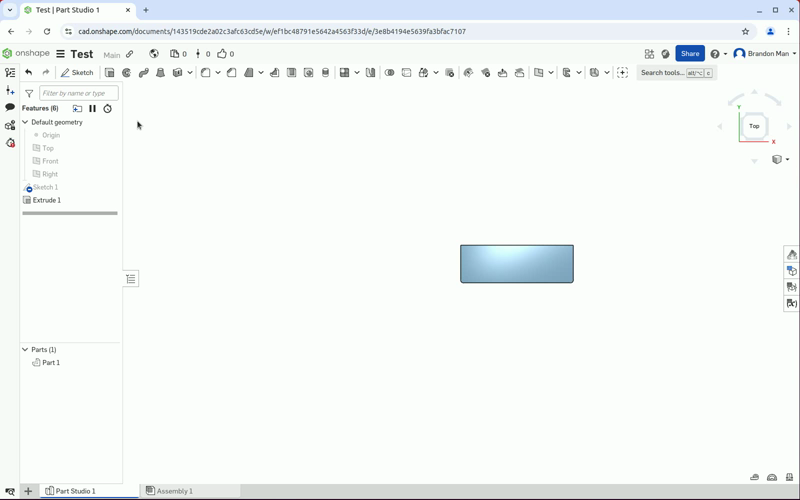
key(shift+h)
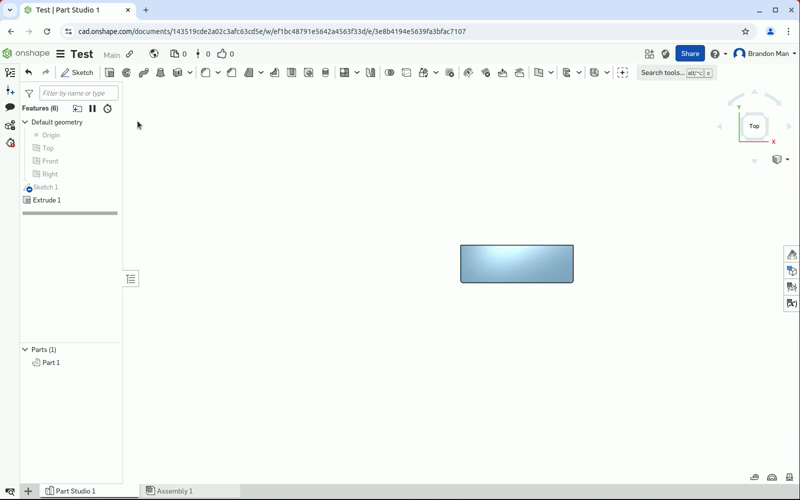
mouse_move(73, 189)
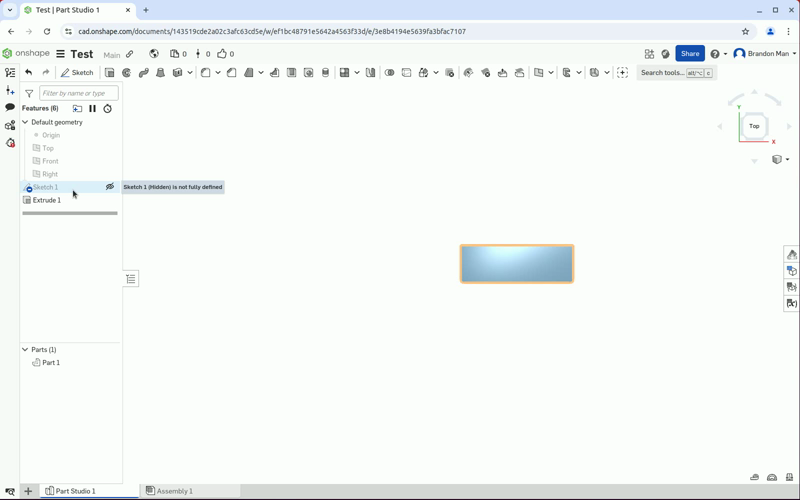
click(73, 189)
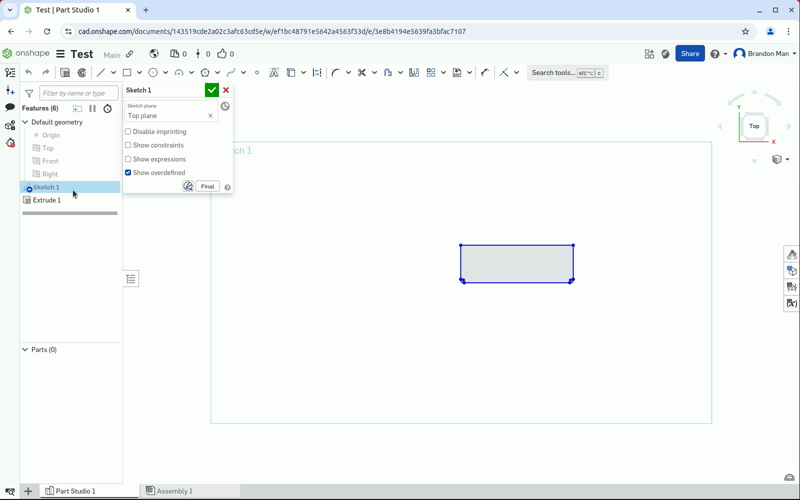
mouse_move(229, 92)
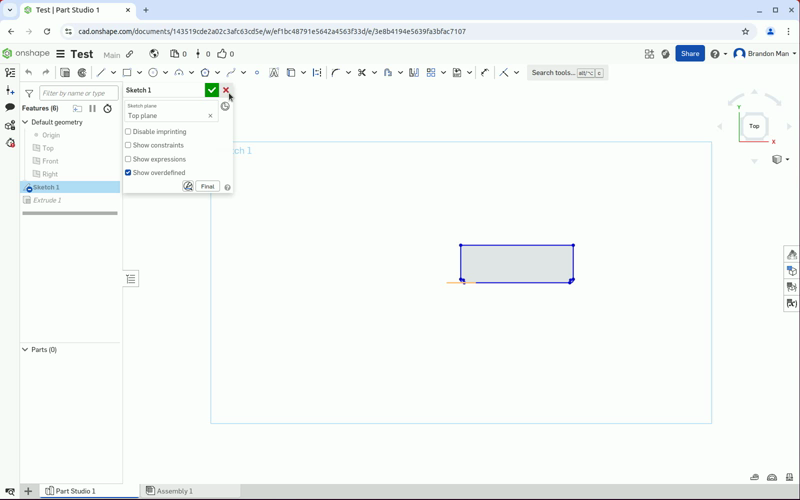
click(229, 92)
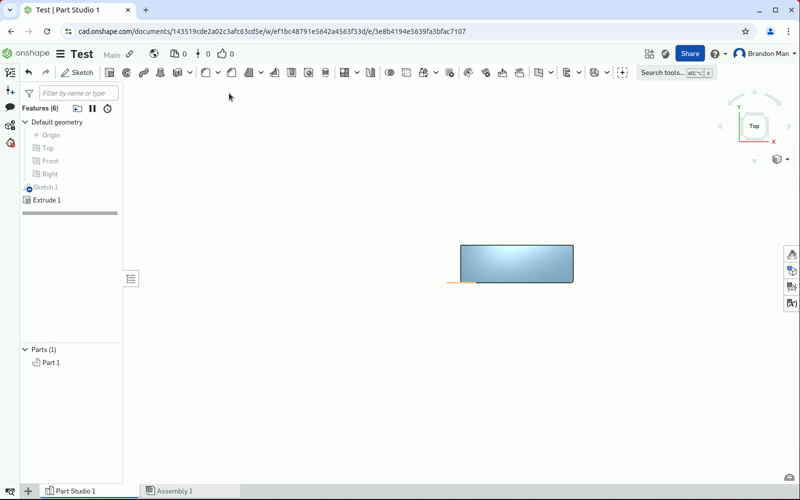
mouse_move(541, 75)
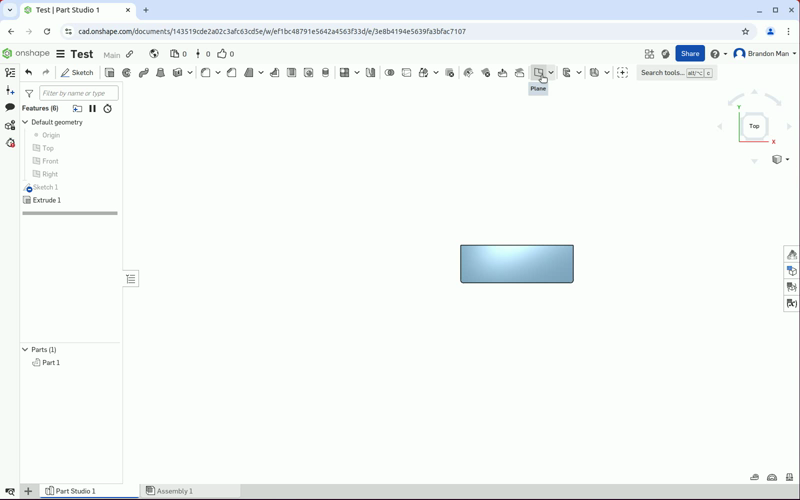
click(541, 75)
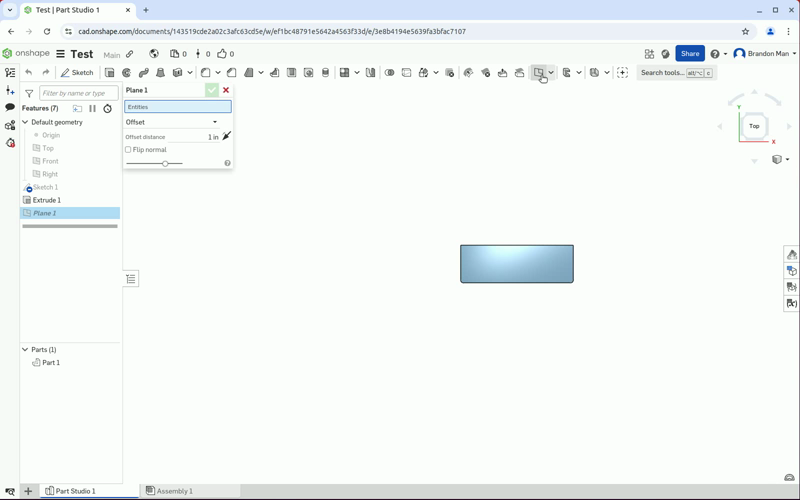
mouse_move(73, 150)
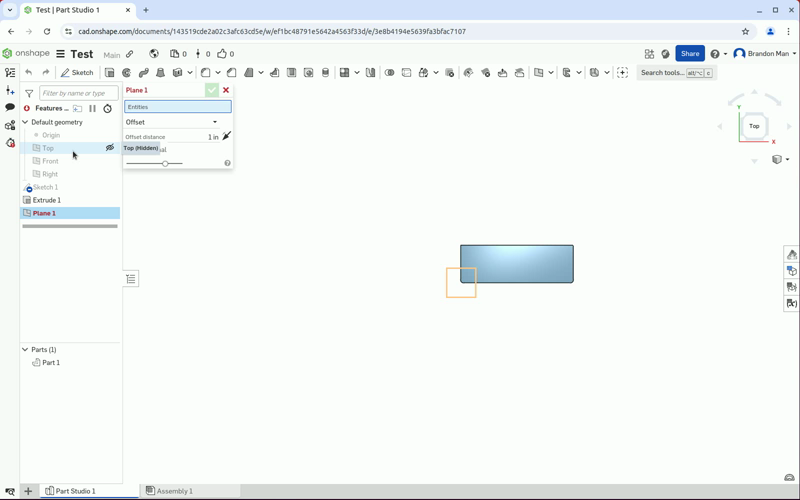
click(73, 150)
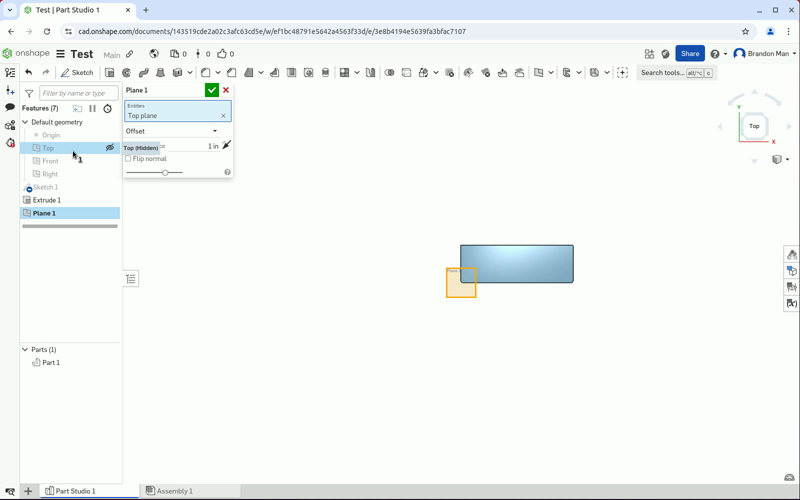
key(tab, 2)
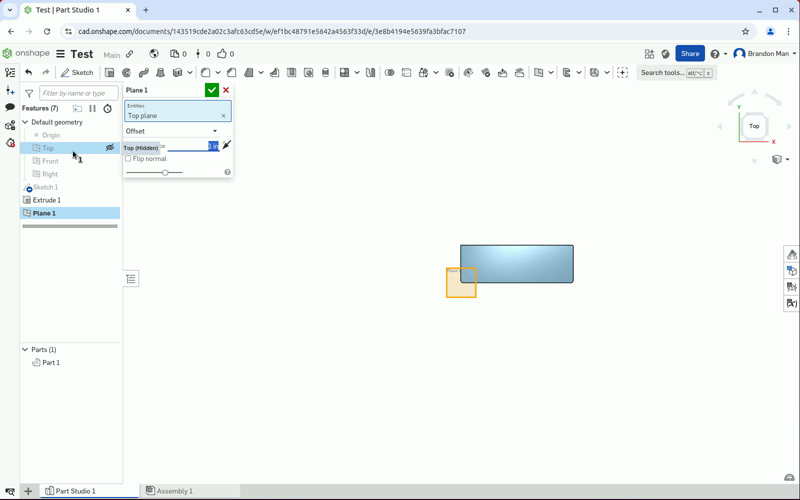
text(0.246)
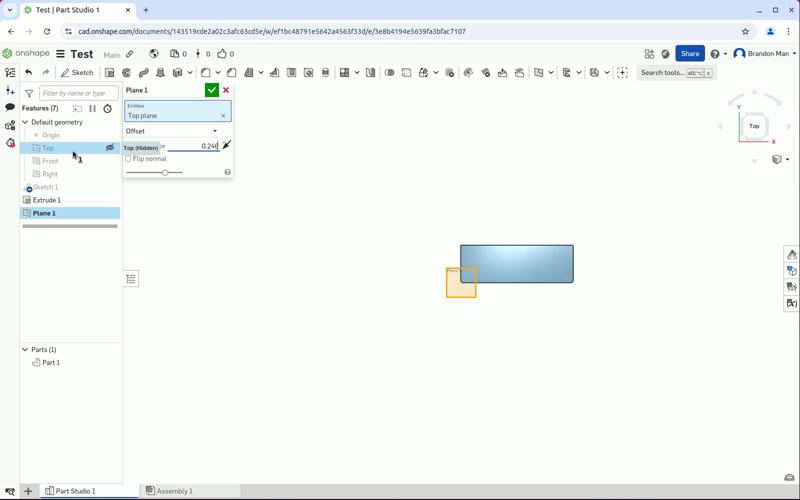
key(enter, 2)
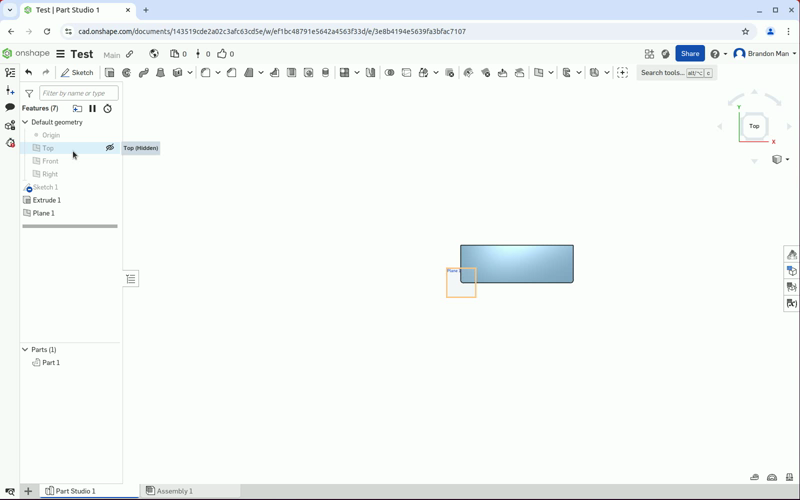
key(shift+s)
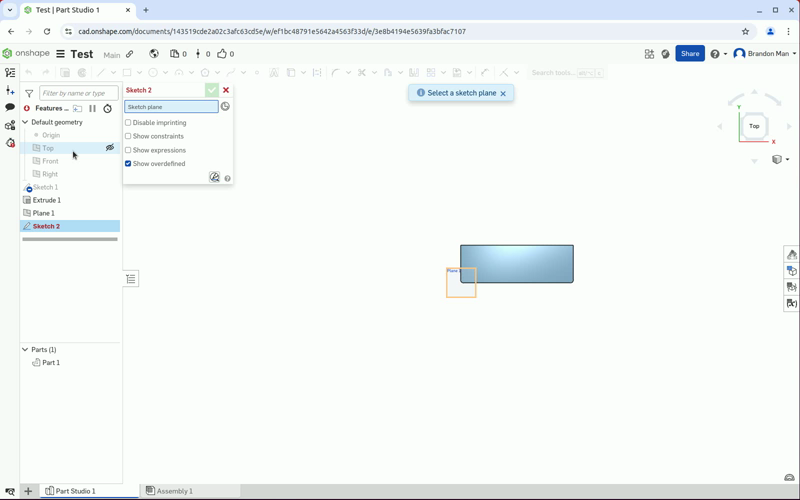
mouse_move(73, 215)
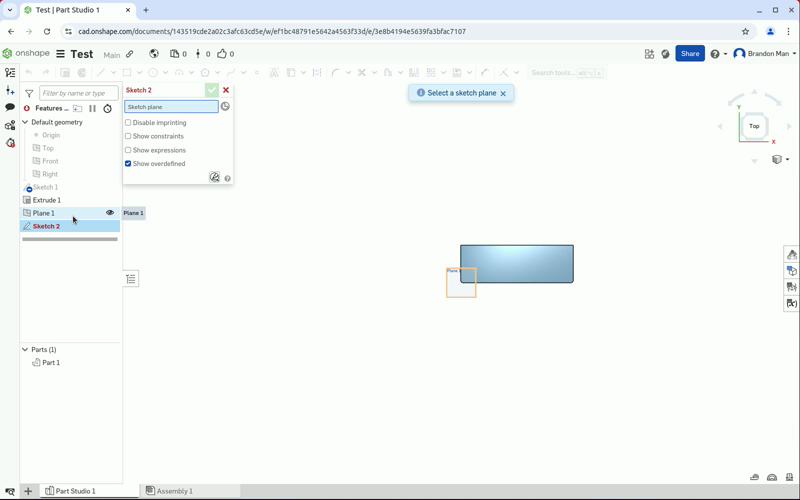
click(73, 215)
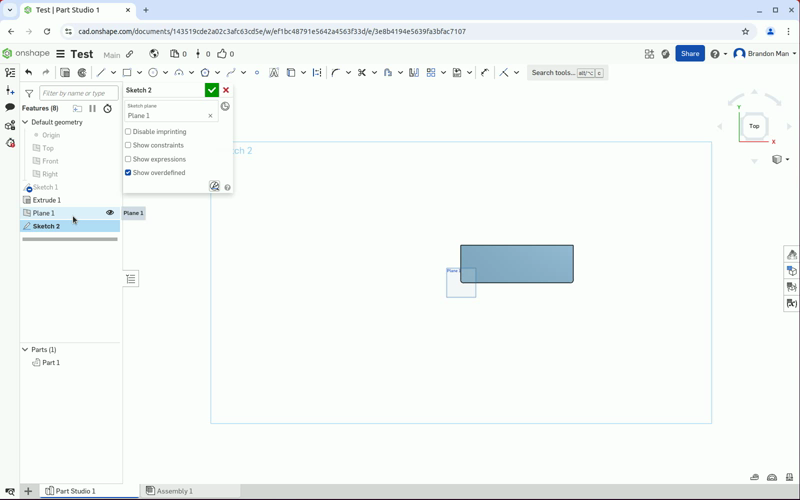
mouse_move(73, 352)
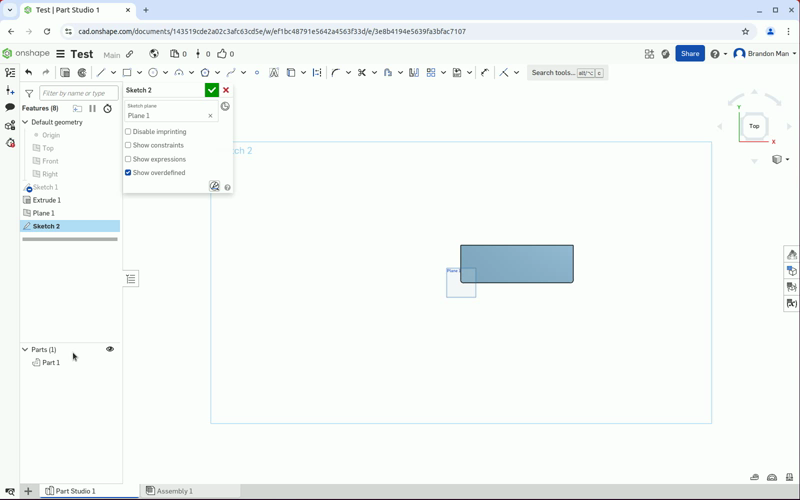
key(y)
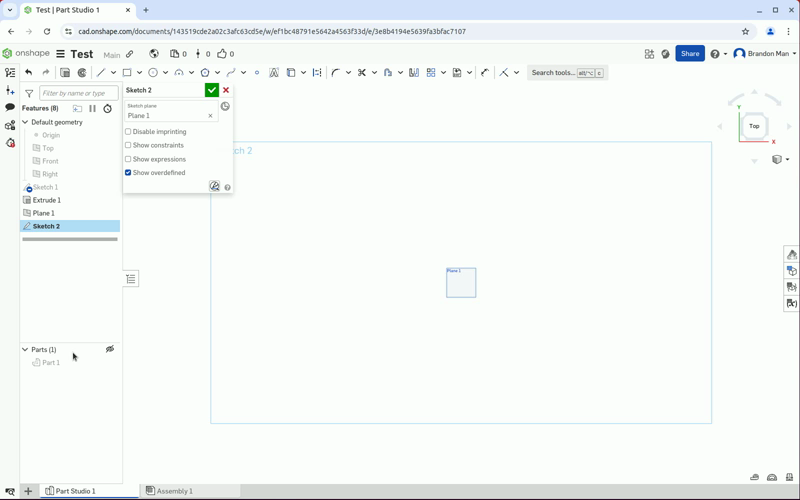
key(a)
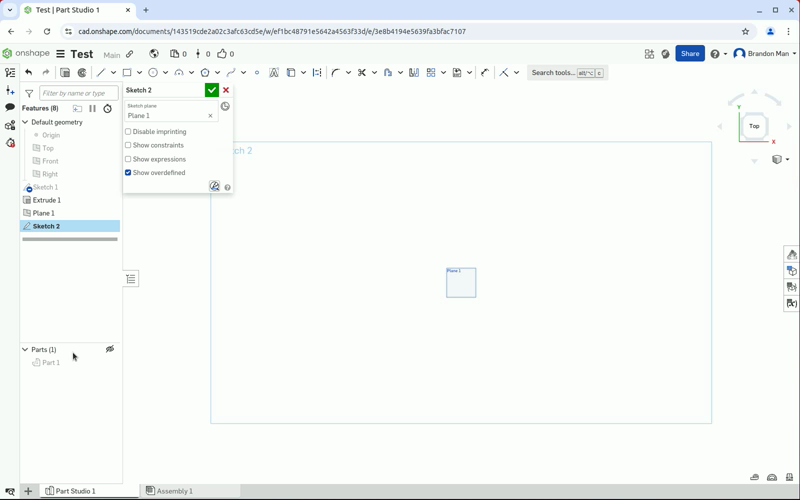
key_down(shift)
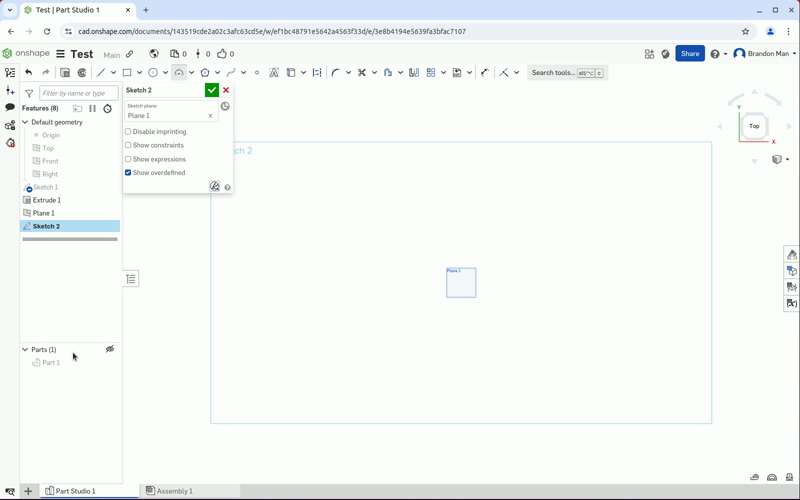
mouse_move(464, 279)
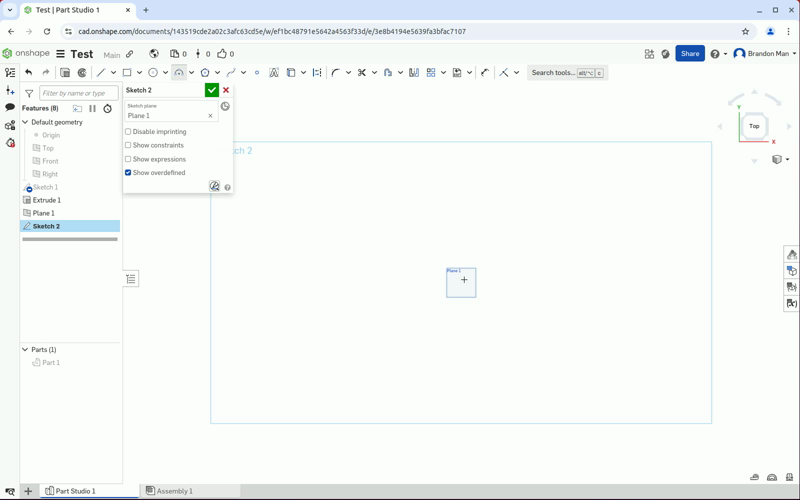
click(464, 279)
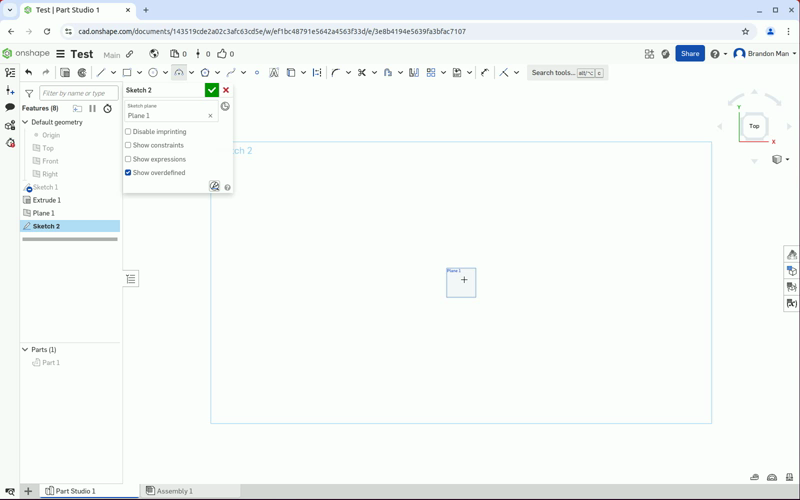
key_up(shift)
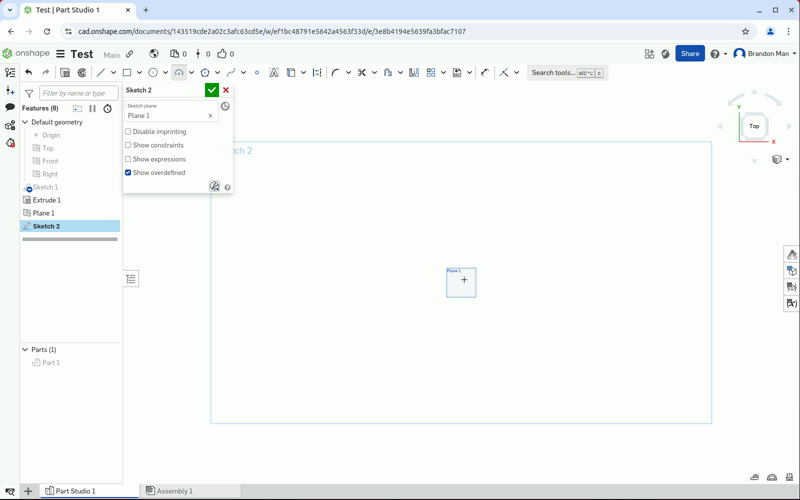
key_down(shift)
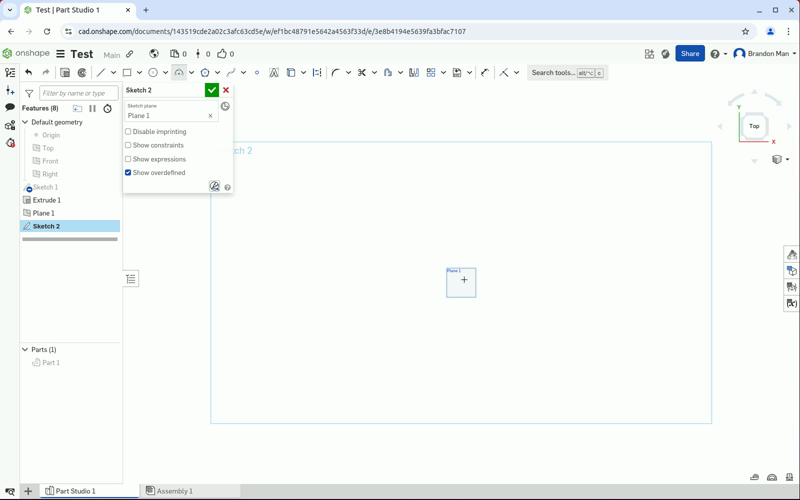
mouse_move(467, 282)
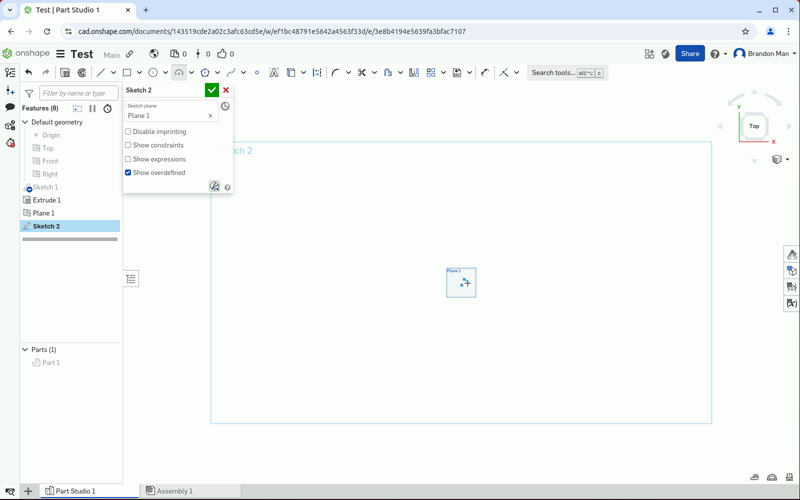
scroll(6)
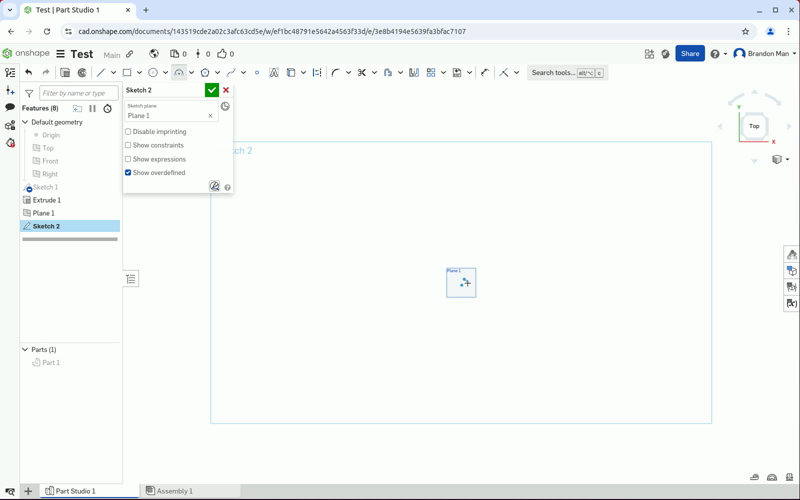
scroll(6)
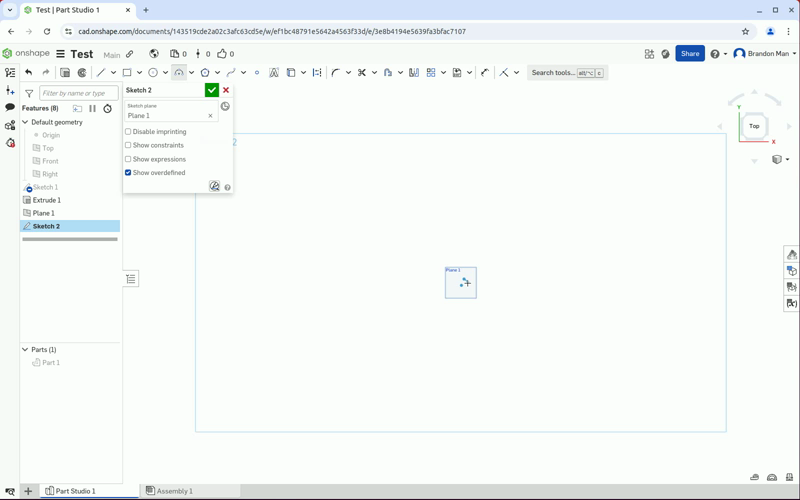
scroll(6)
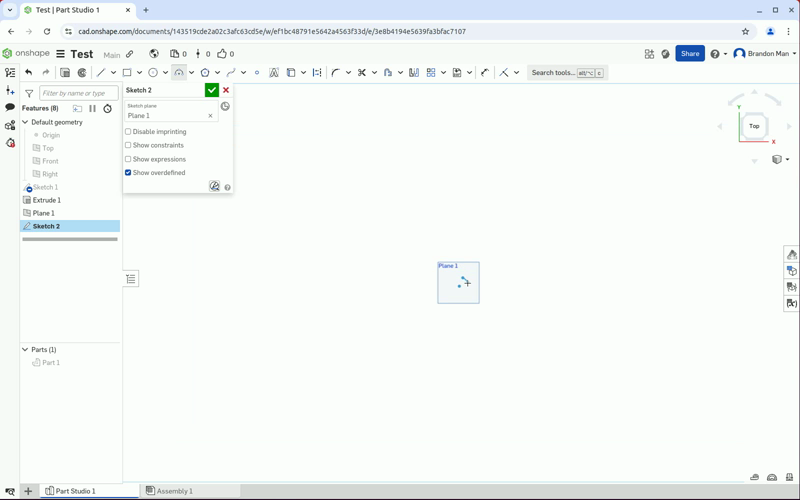
scroll(6)
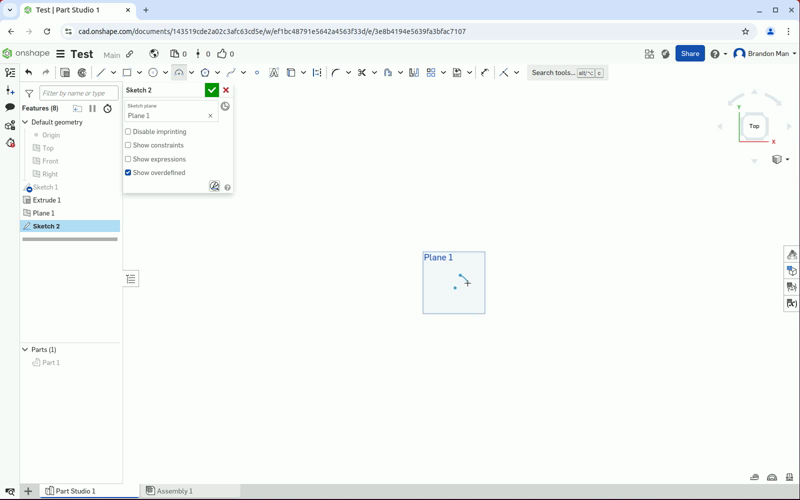
scroll(6)
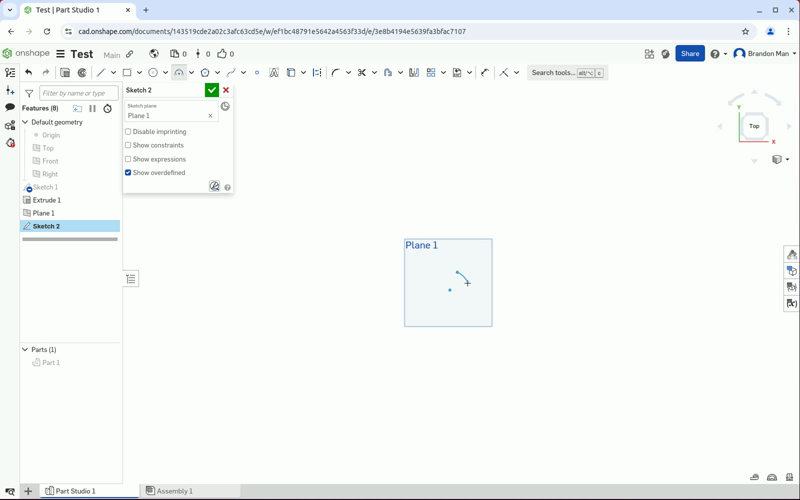
scroll(6)
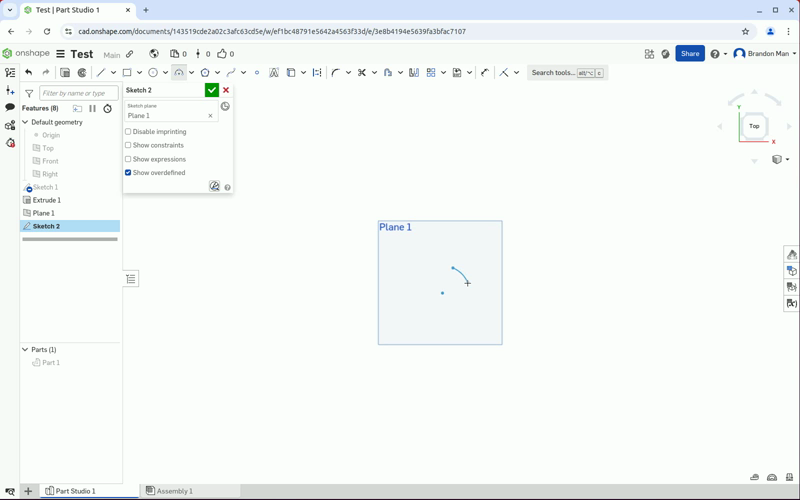
scroll(6)
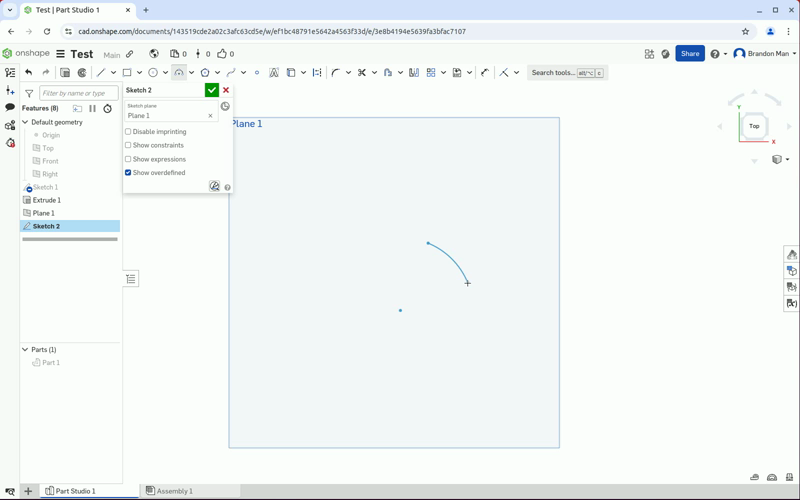
click(467, 282)
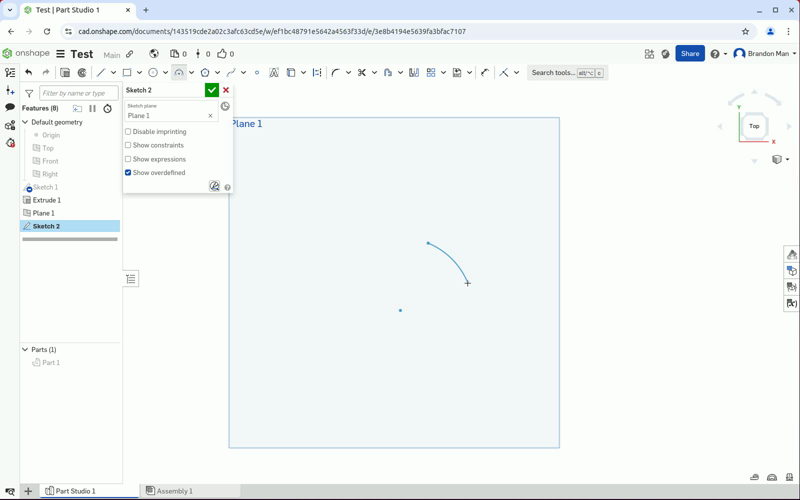
scroll(-6)
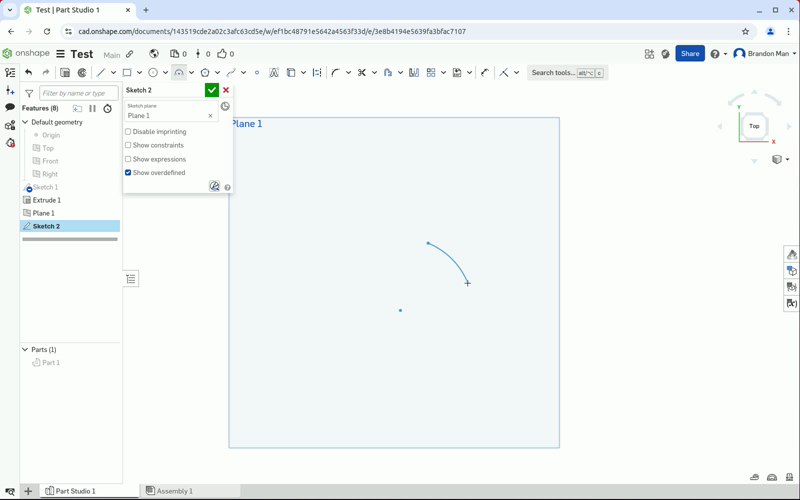
scroll(-6)
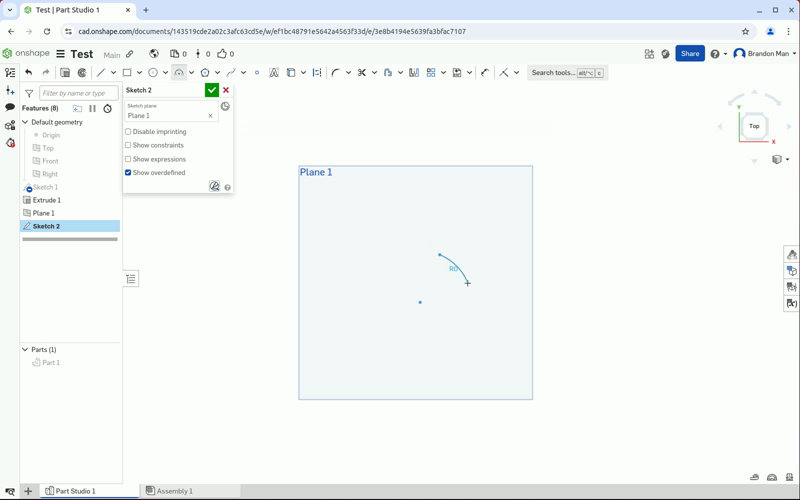
scroll(-6)
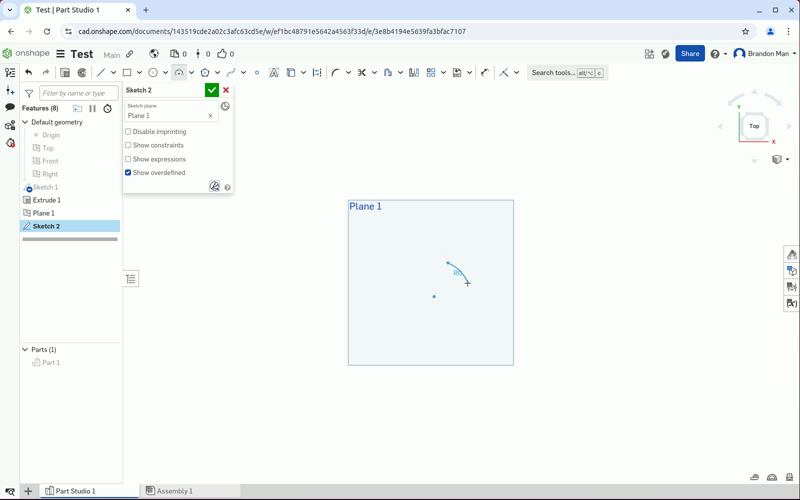
scroll(-6)
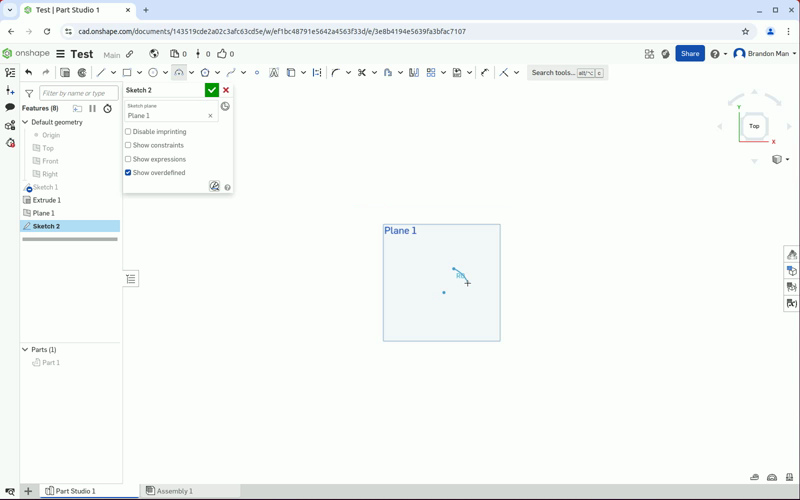
scroll(-6)
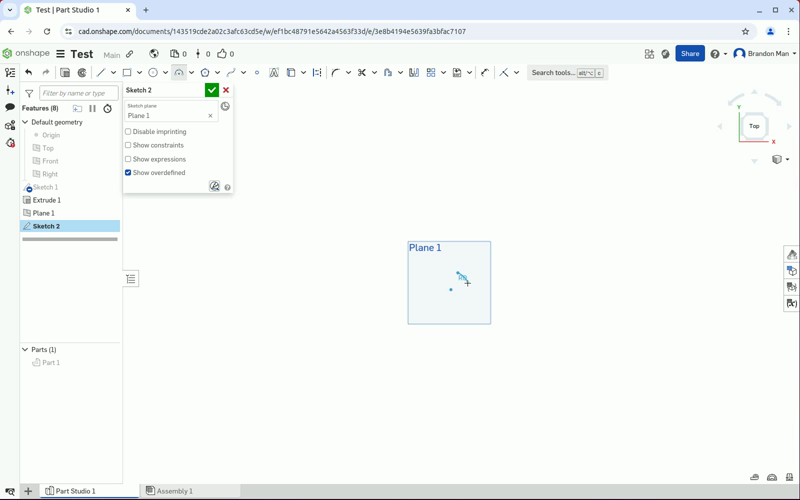
scroll(-6)
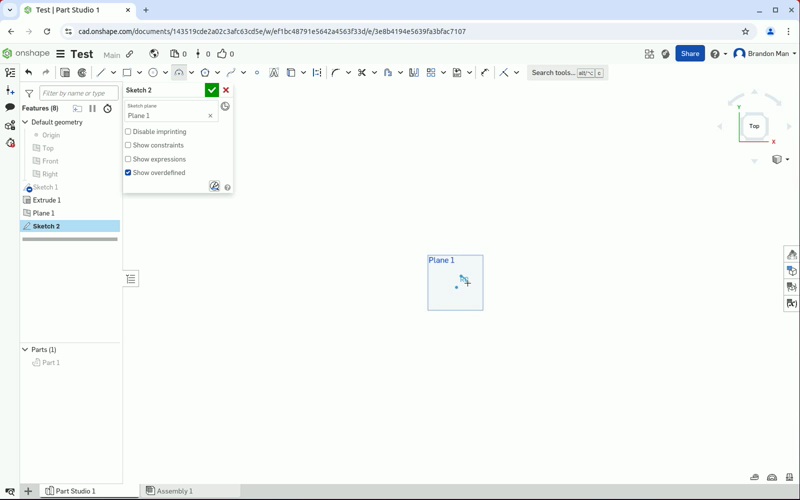
scroll(-6)
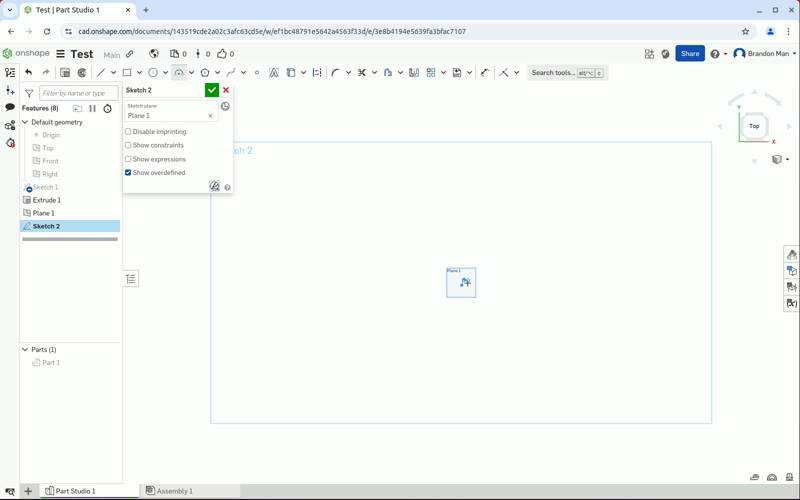
mouse_move(465, 281)
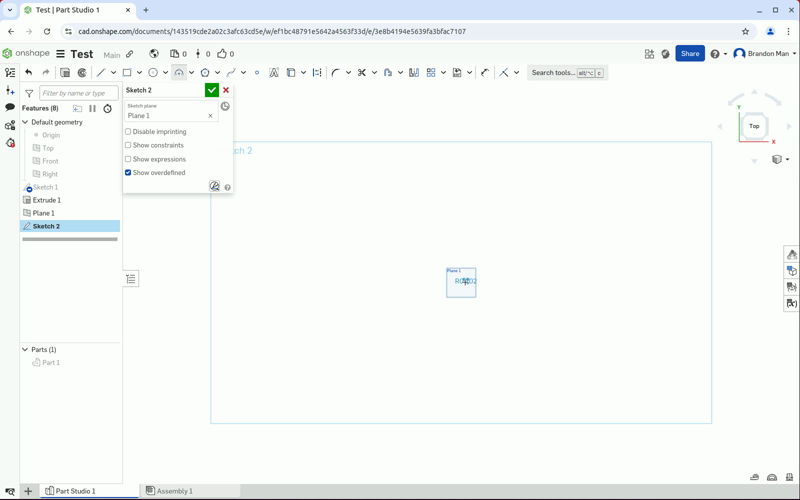
scroll(6)
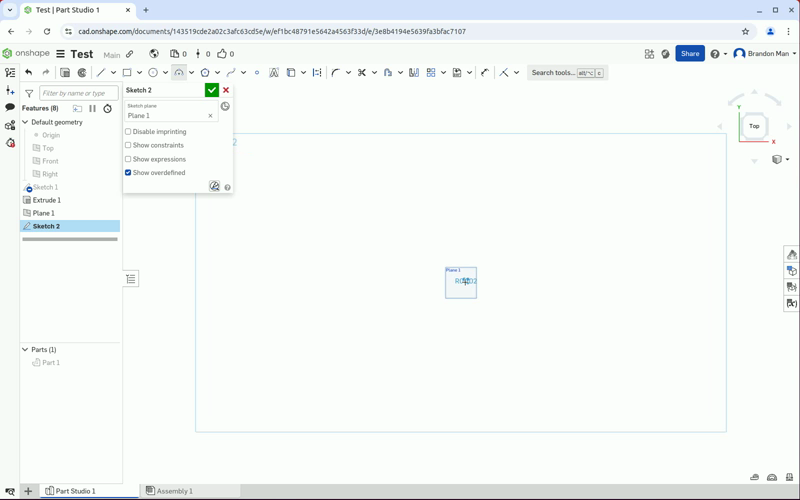
scroll(6)
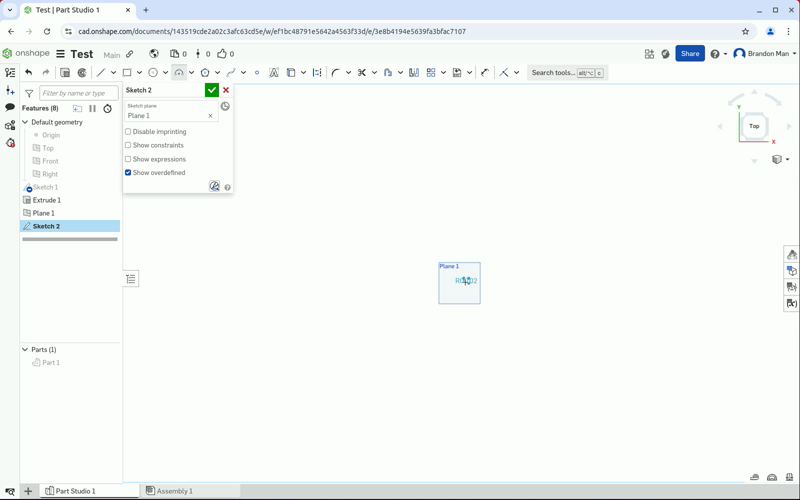
scroll(6)
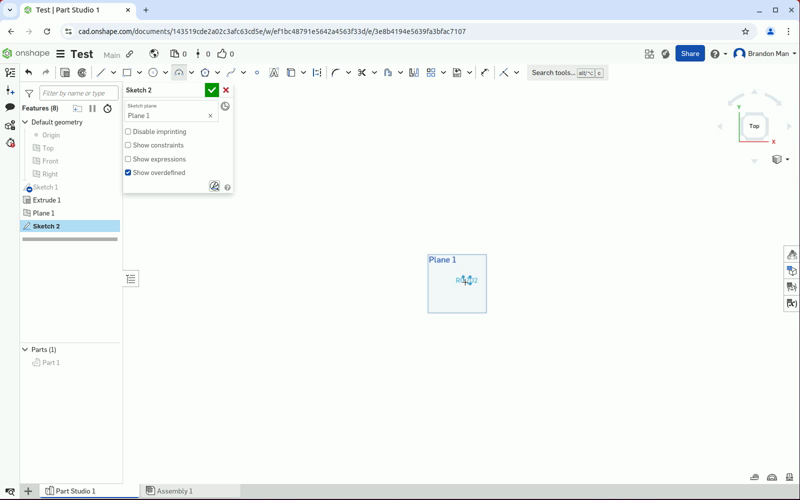
scroll(6)
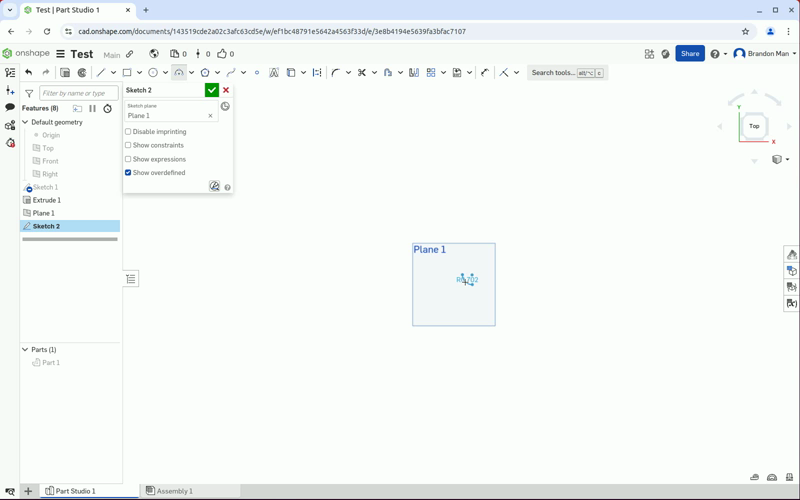
scroll(6)
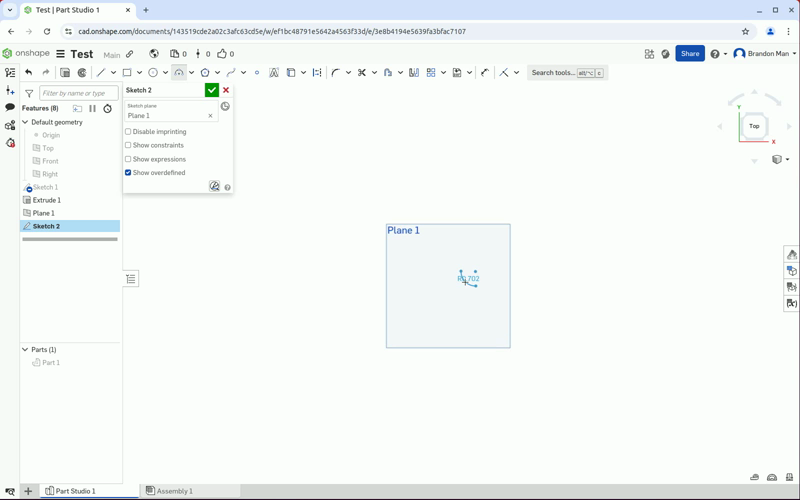
scroll(6)
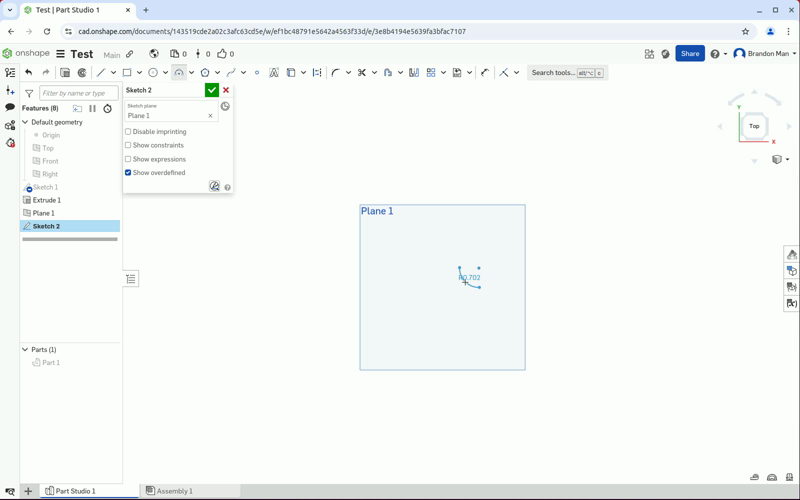
scroll(6)
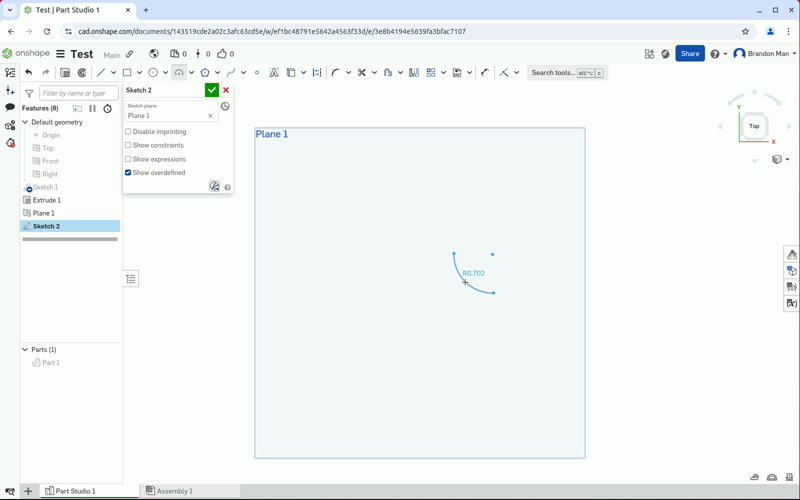
click(465, 281)
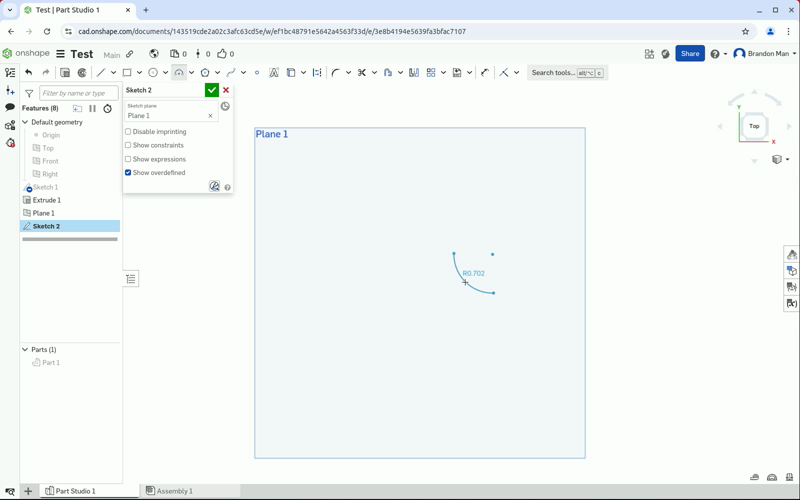
scroll(-6)
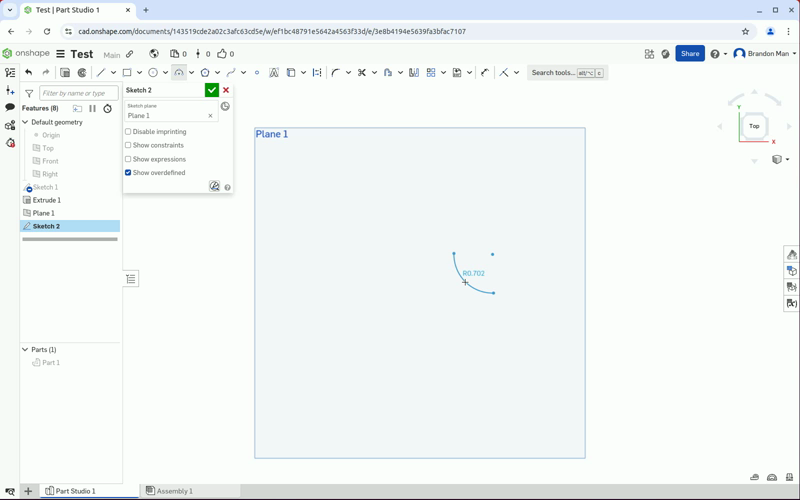
scroll(-6)
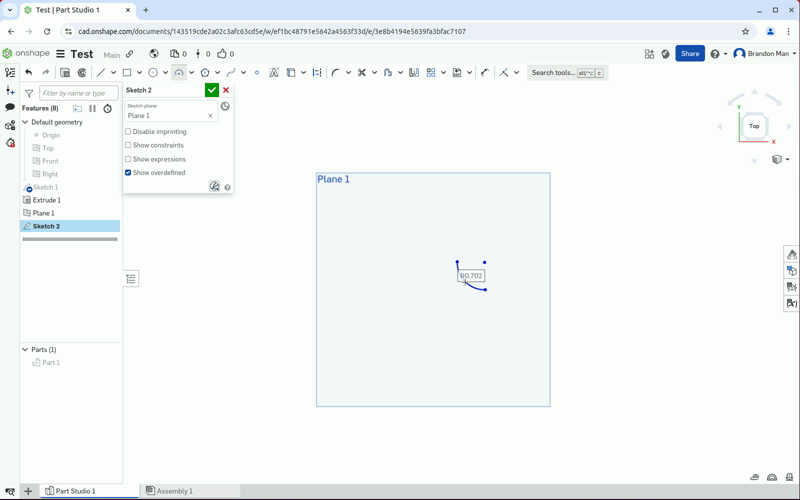
scroll(-6)
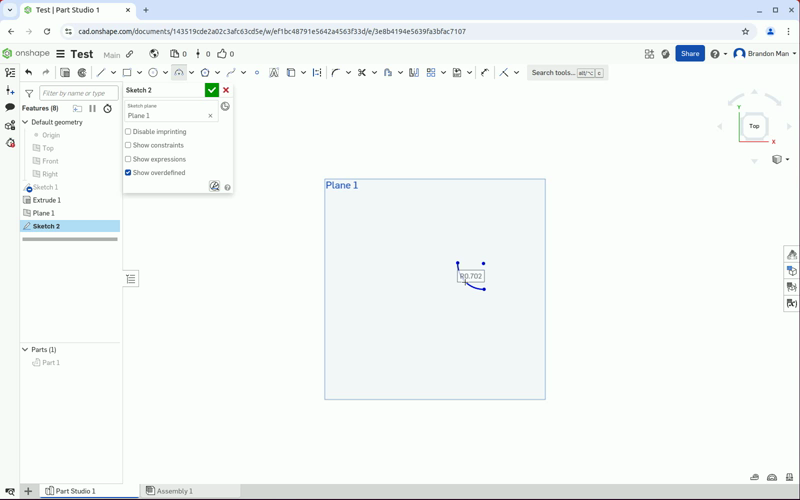
scroll(-6)
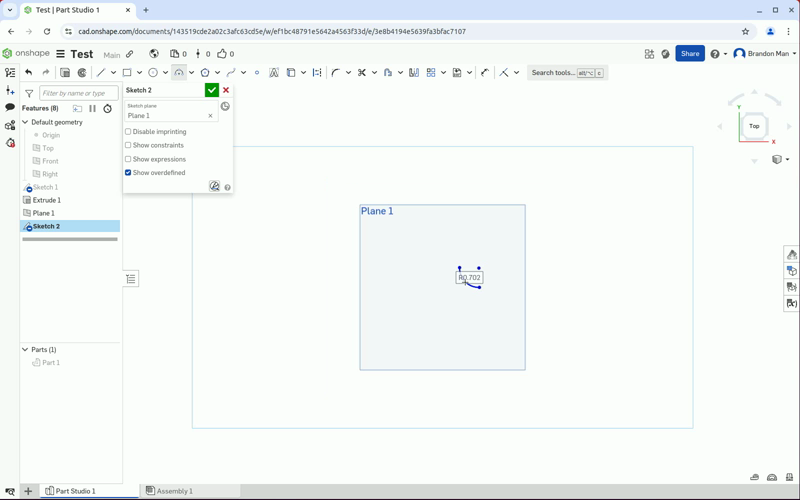
scroll(-6)
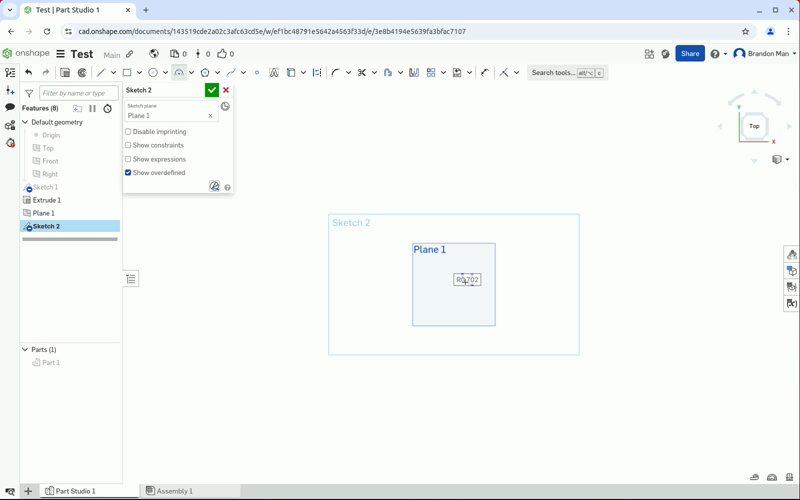
scroll(-6)
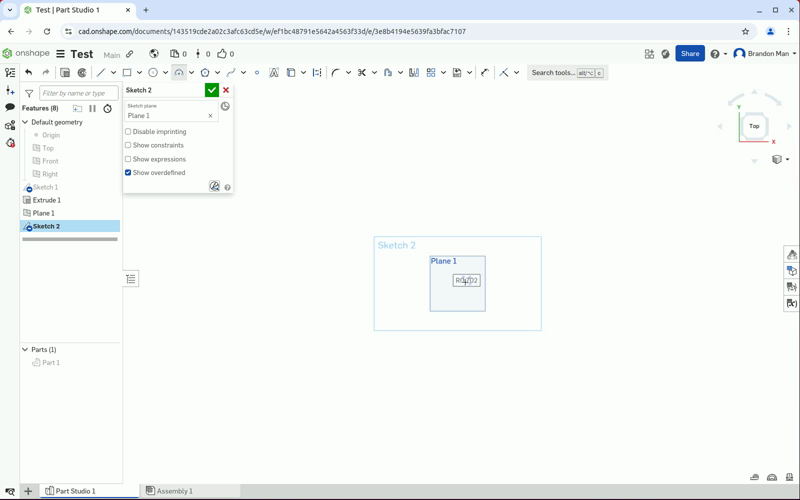
scroll(-6)
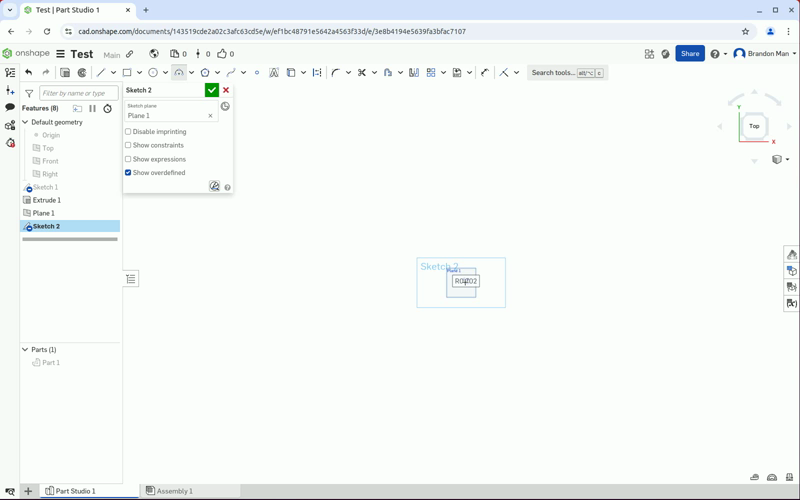
key_up(shift)
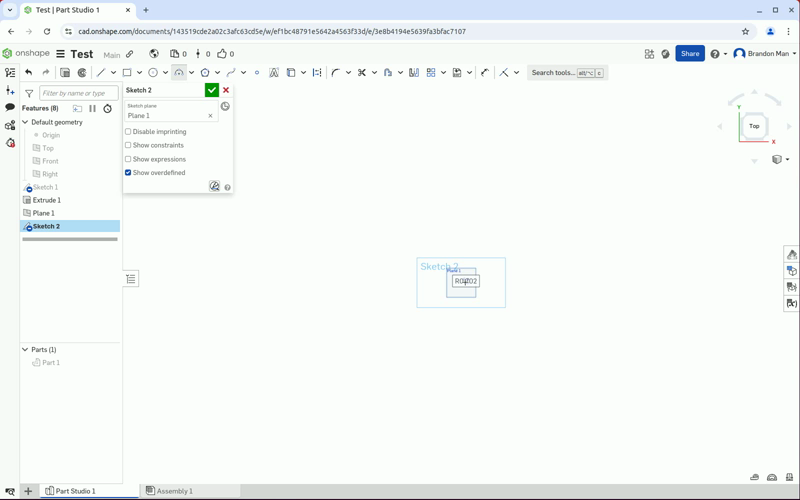
key(esc)
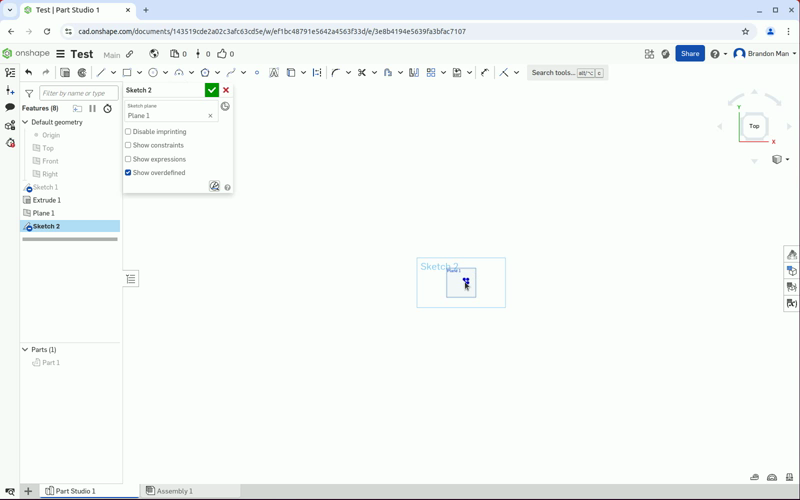
key(l)
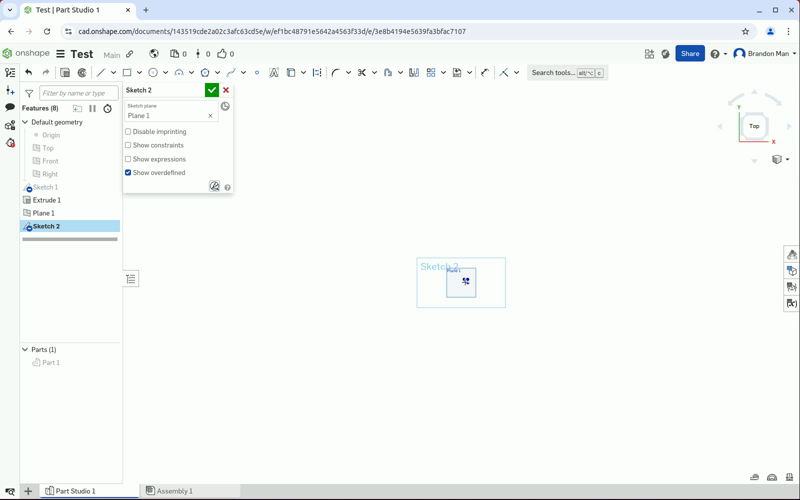
mouse_move(467, 282)
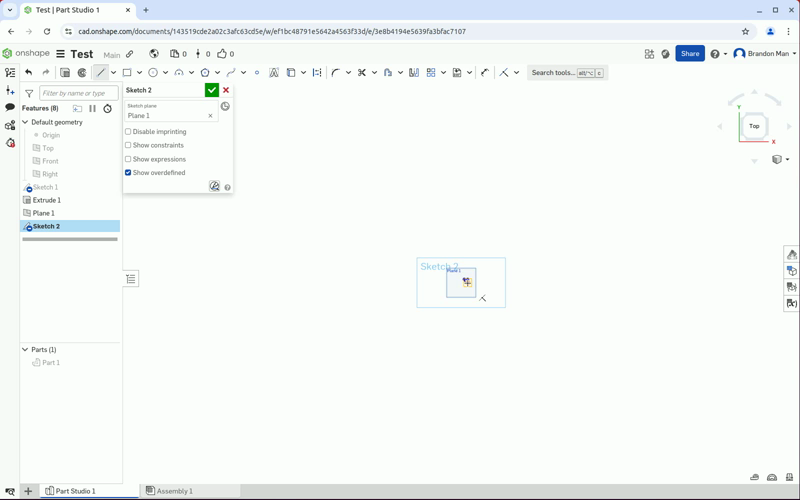
scroll(6)
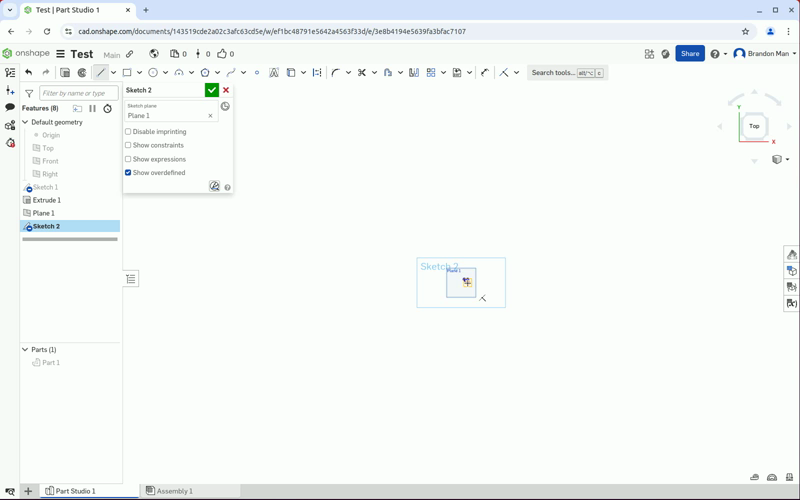
scroll(6)
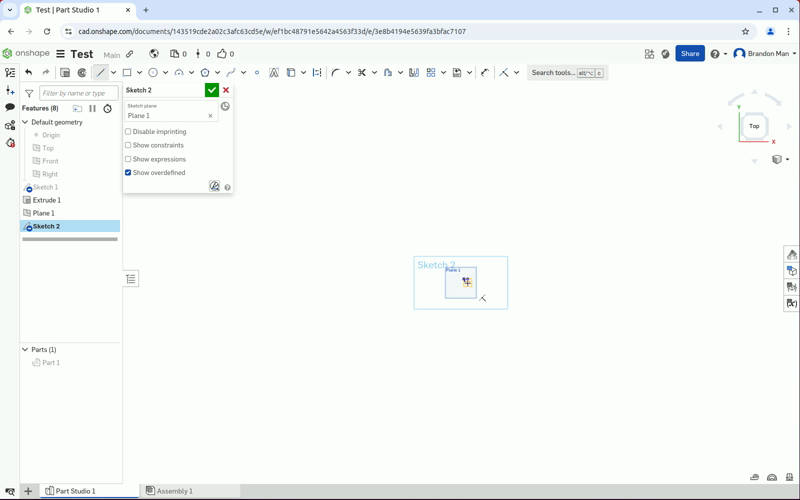
scroll(6)
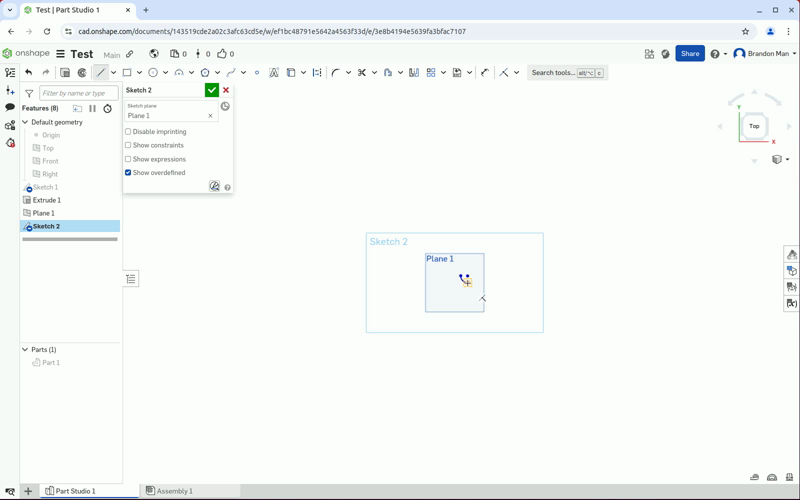
scroll(6)
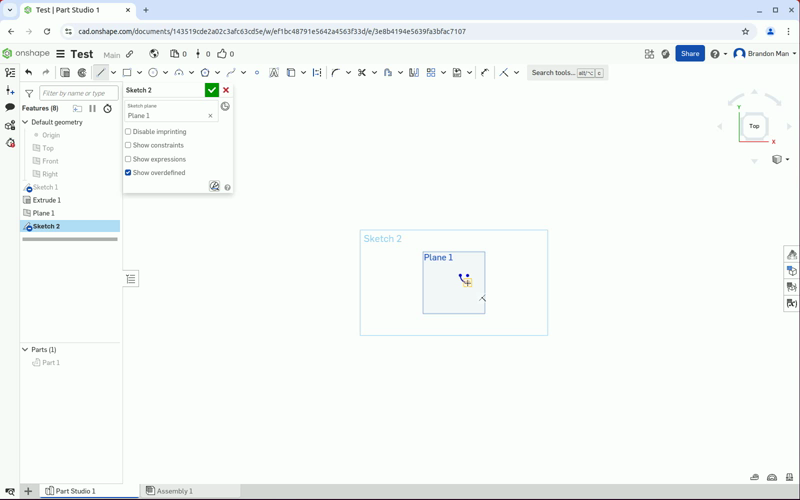
scroll(6)
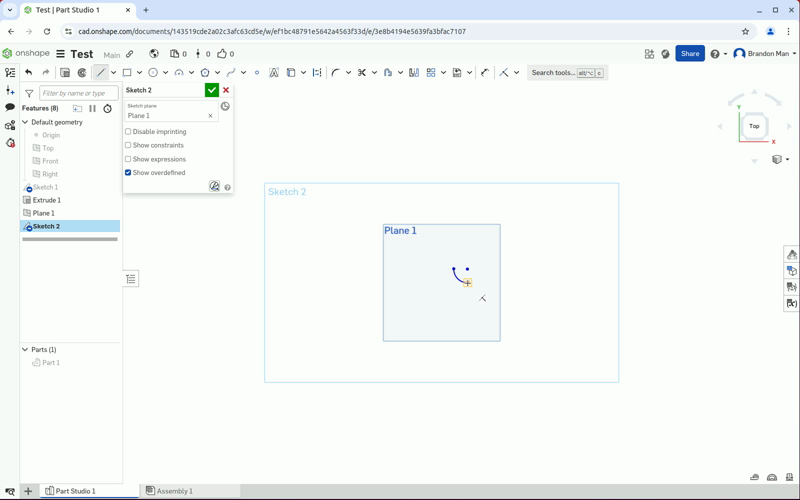
scroll(6)
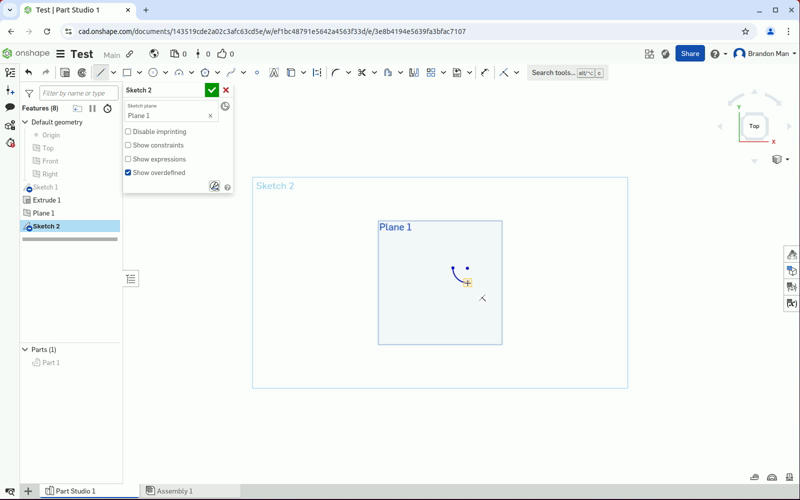
scroll(6)
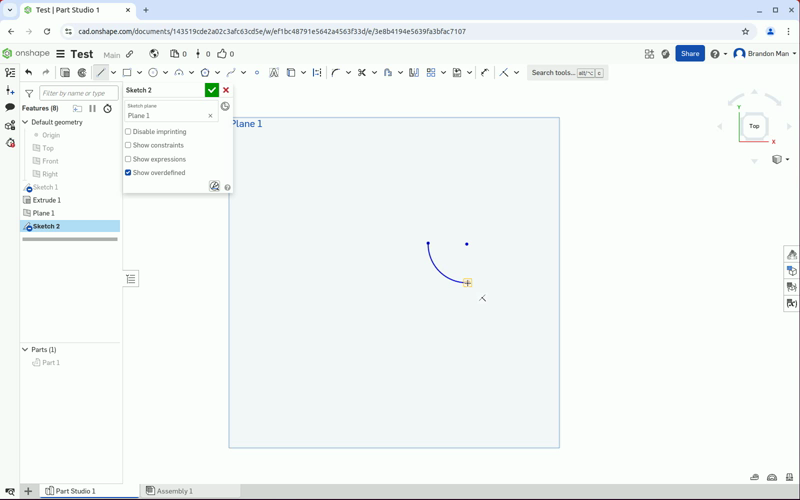
click(467, 282)
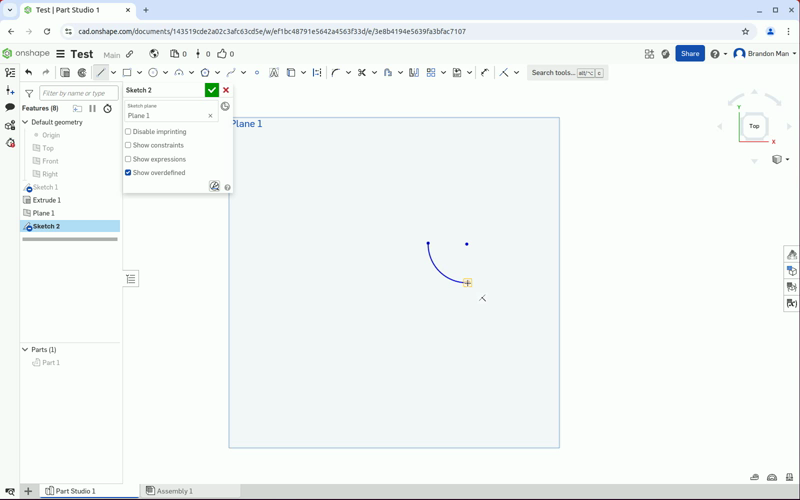
scroll(-6)
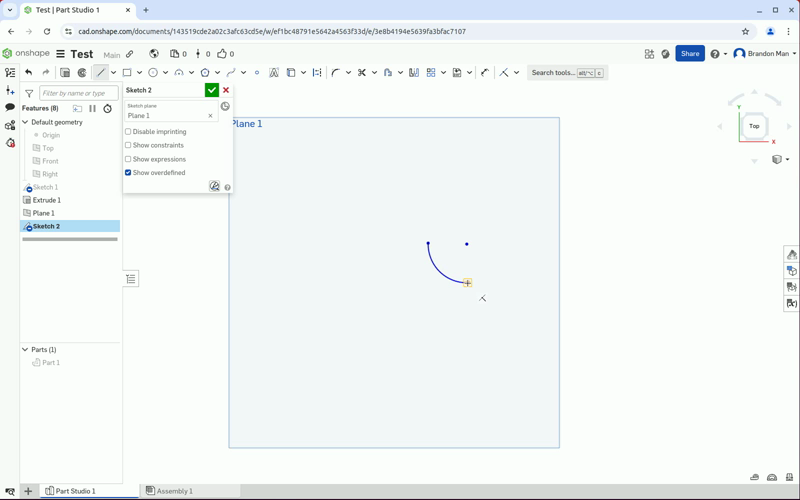
scroll(-6)
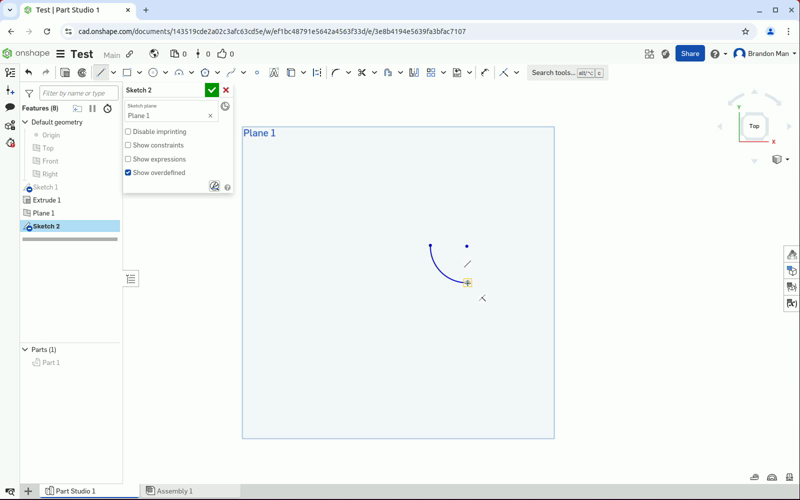
scroll(-6)
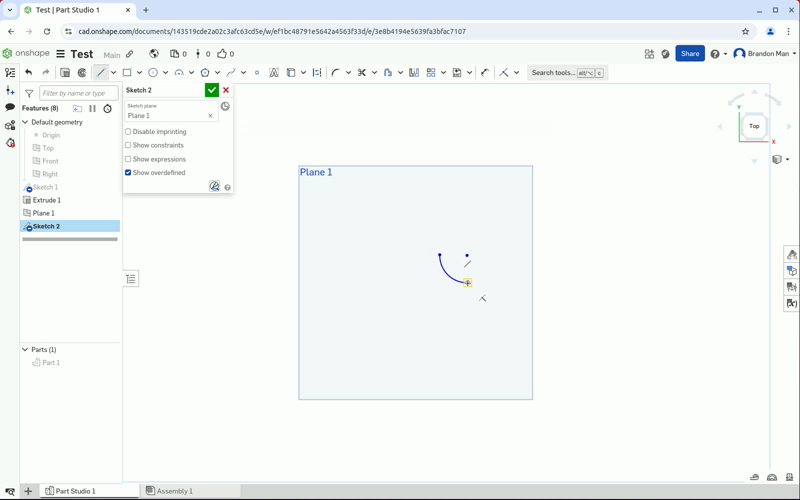
scroll(-6)
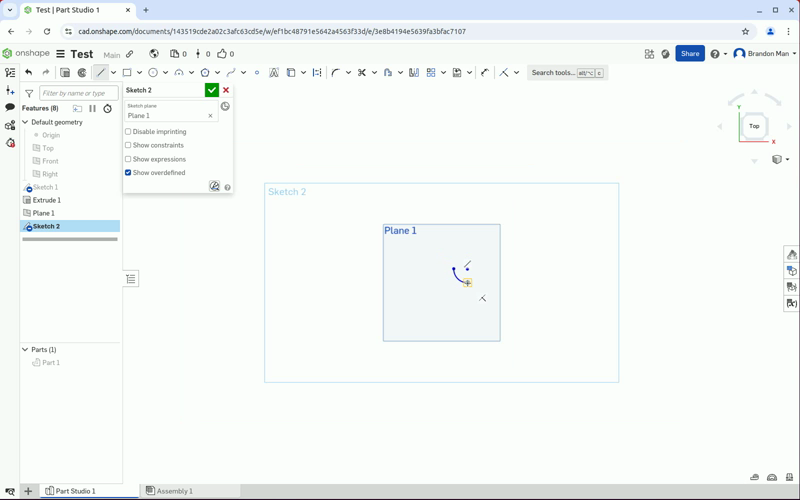
scroll(-6)
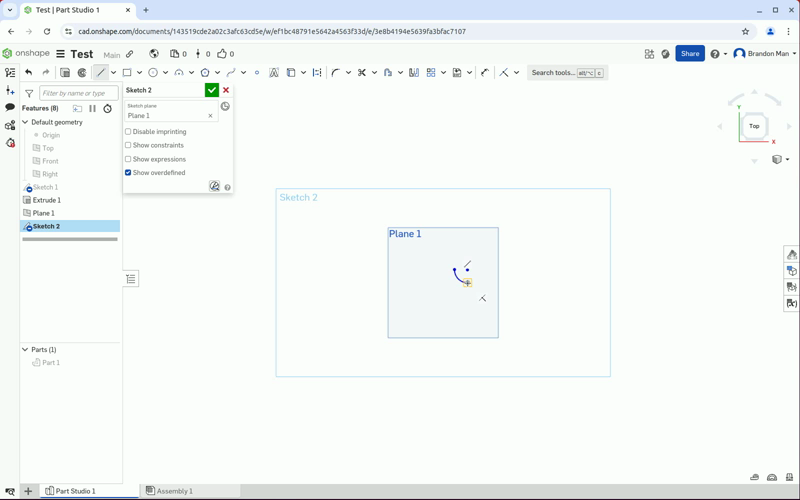
scroll(-6)
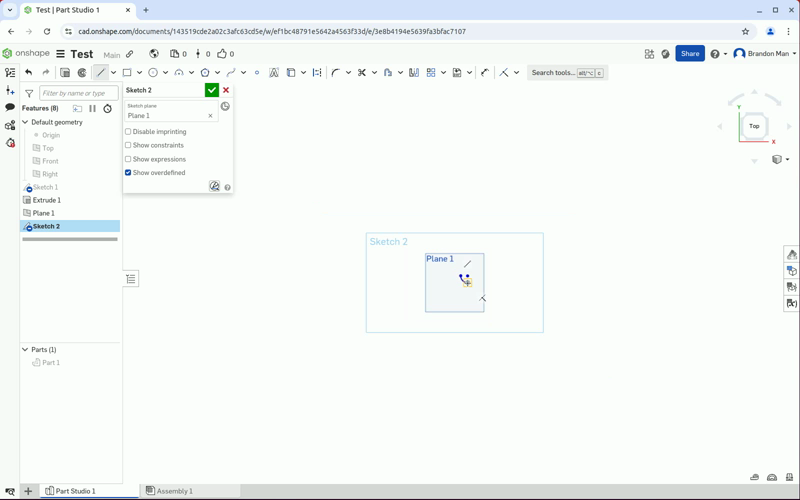
scroll(-6)
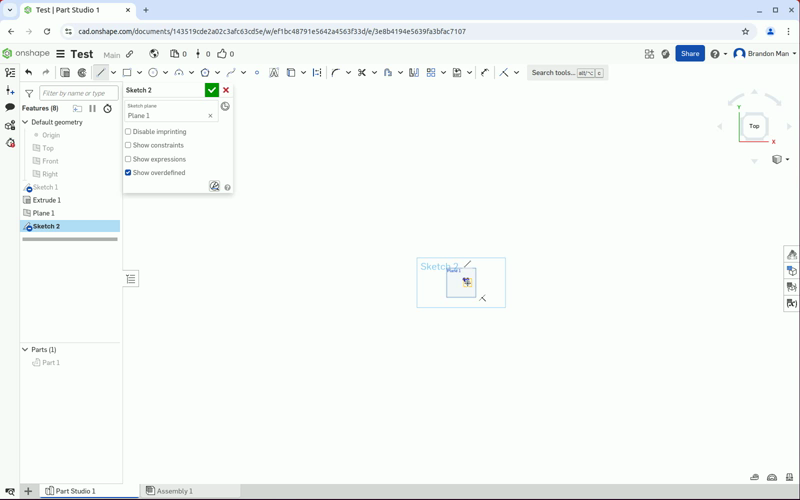
key_down(shift)
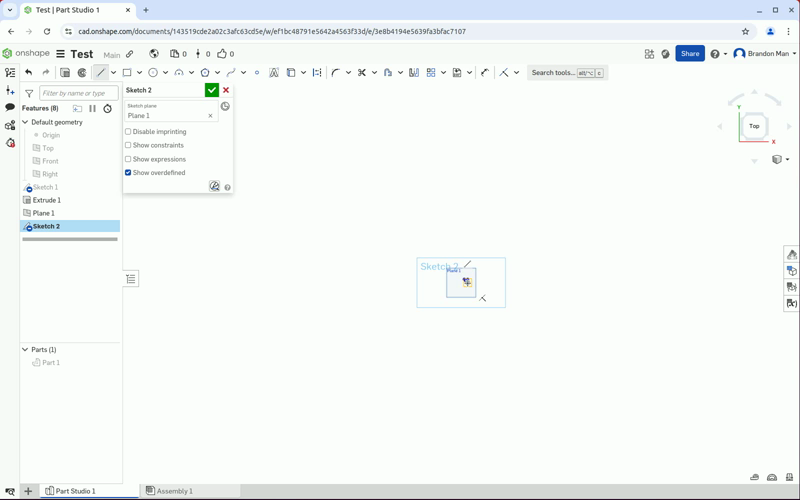
mouse_move(566, 282)
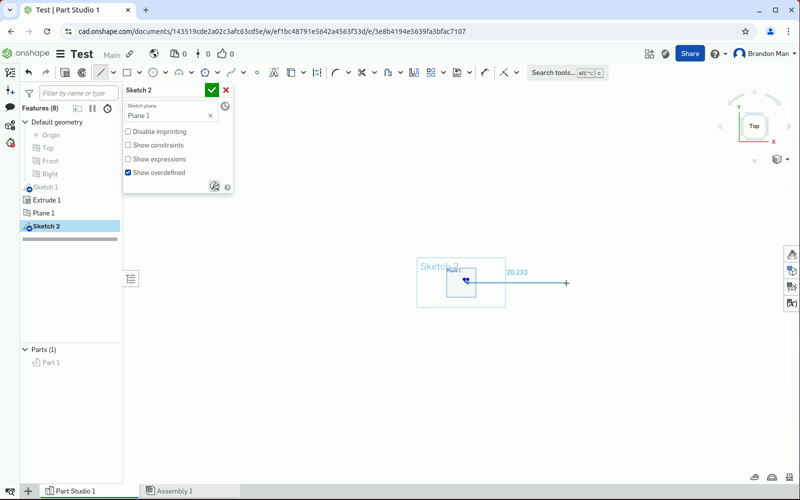
click(566, 282)
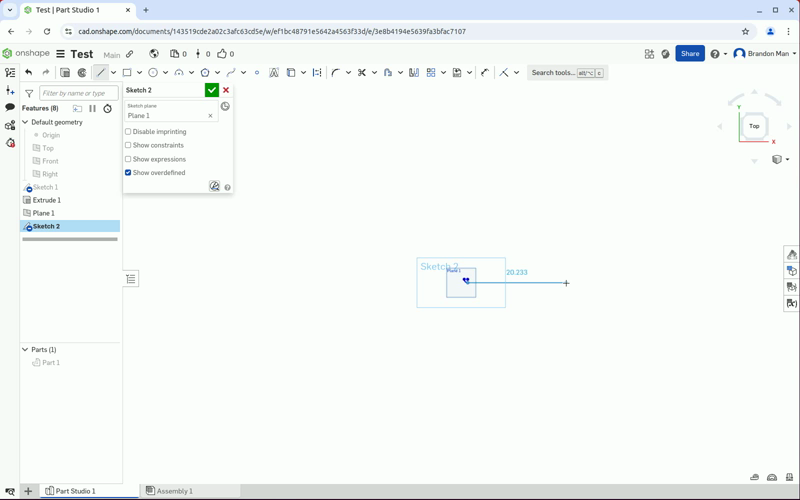
key_up(shift)
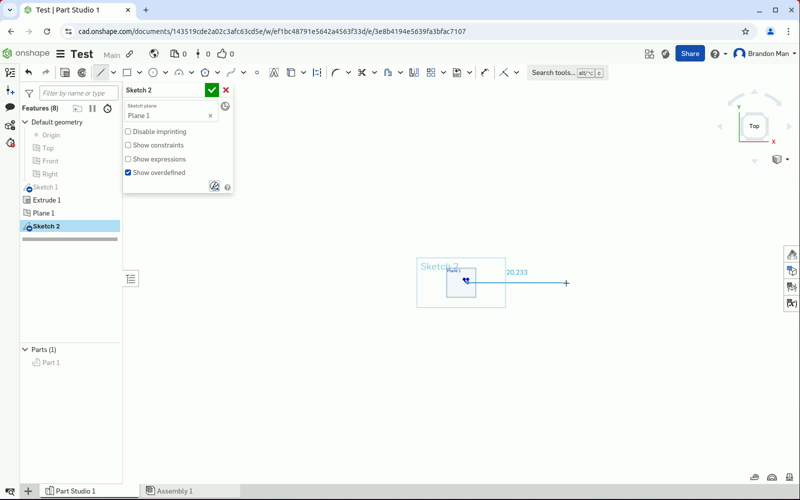
key(esc)
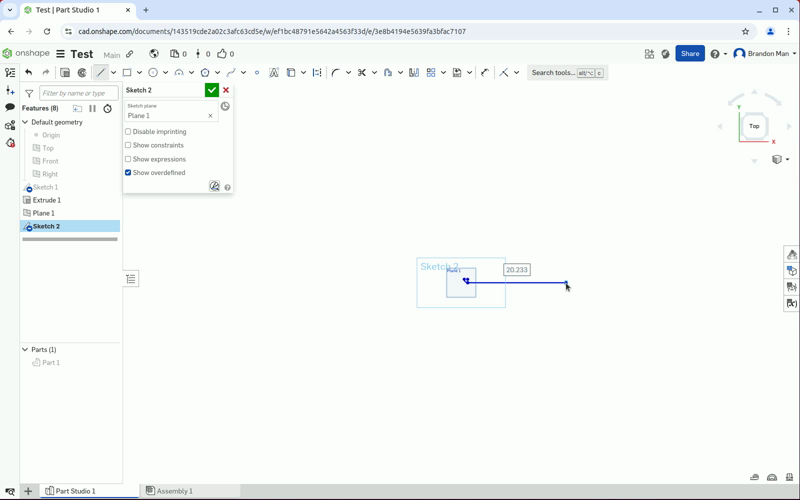
key(a)
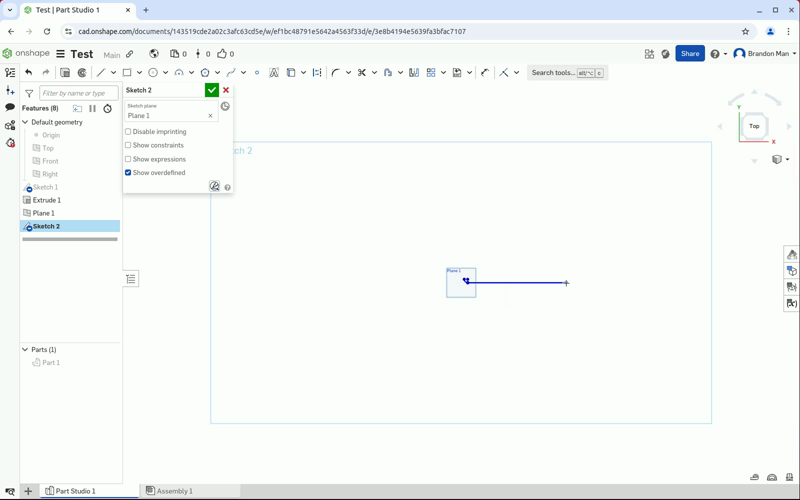
mouse_move(566, 282)
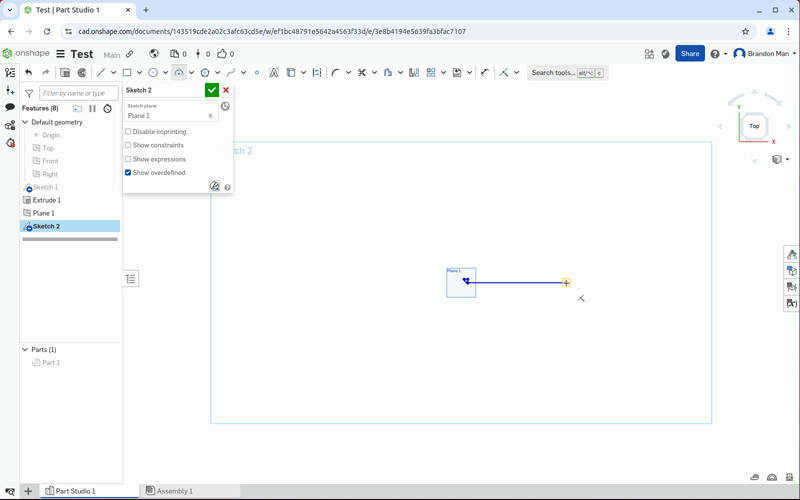
click(566, 282)
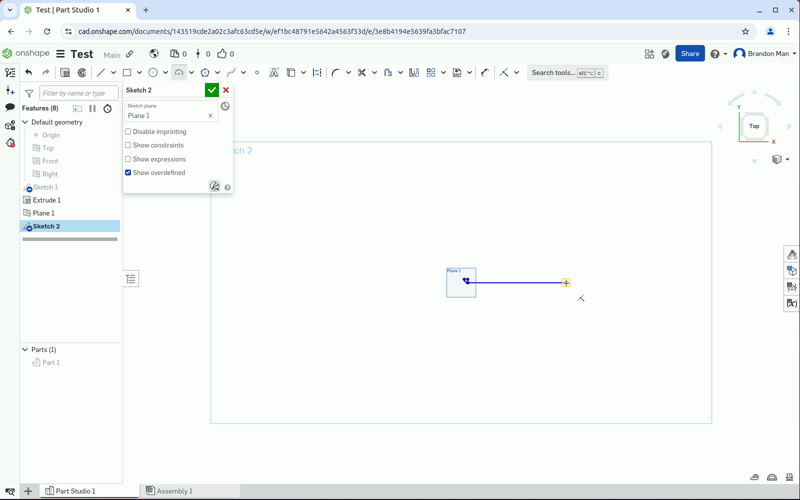
key_down(shift)
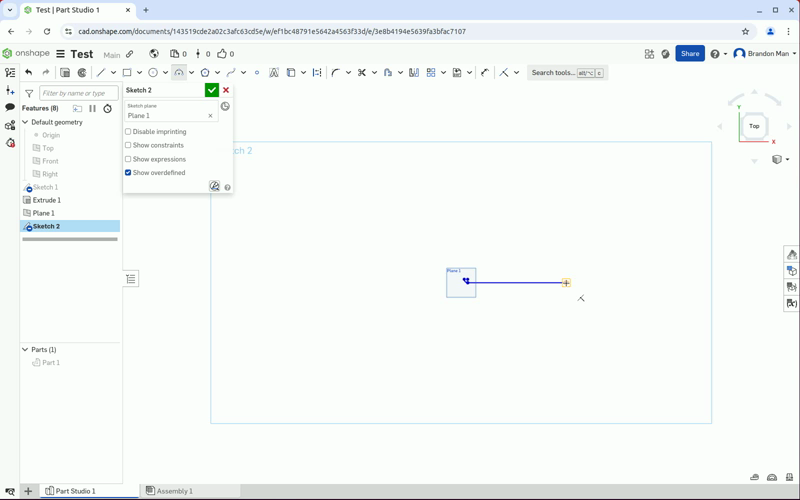
mouse_move(569, 279)
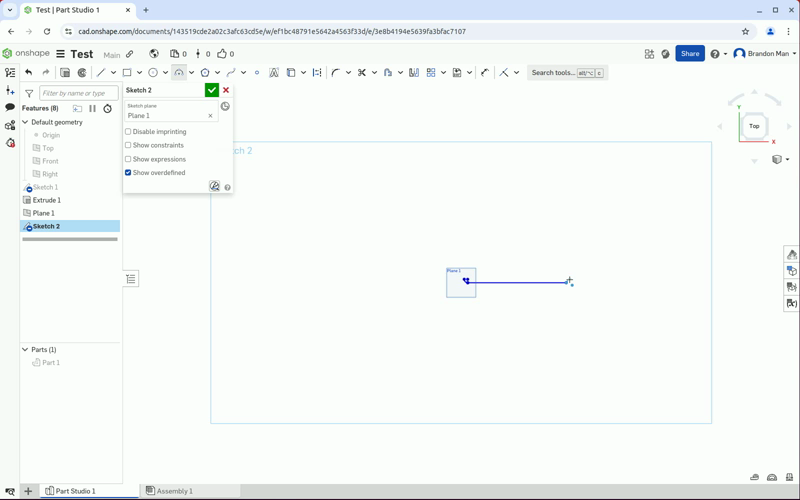
scroll(6)
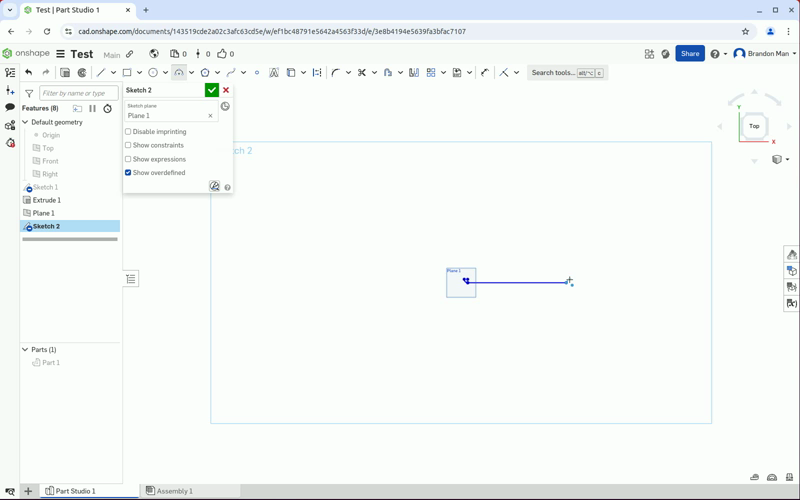
scroll(6)
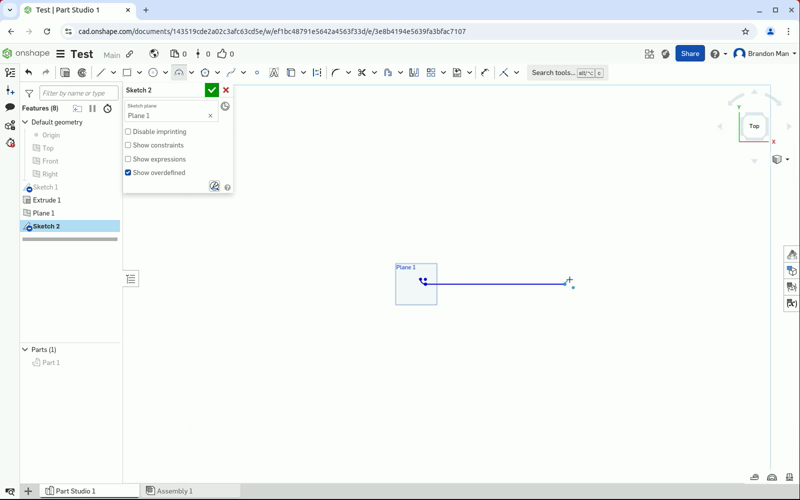
scroll(6)
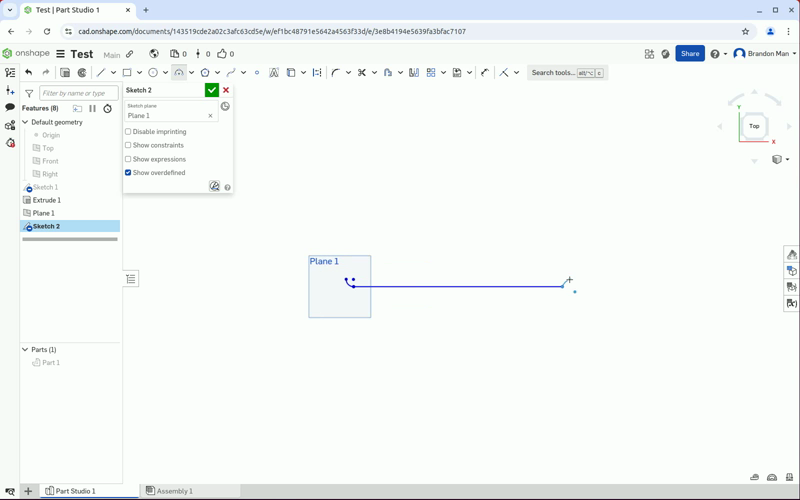
scroll(6)
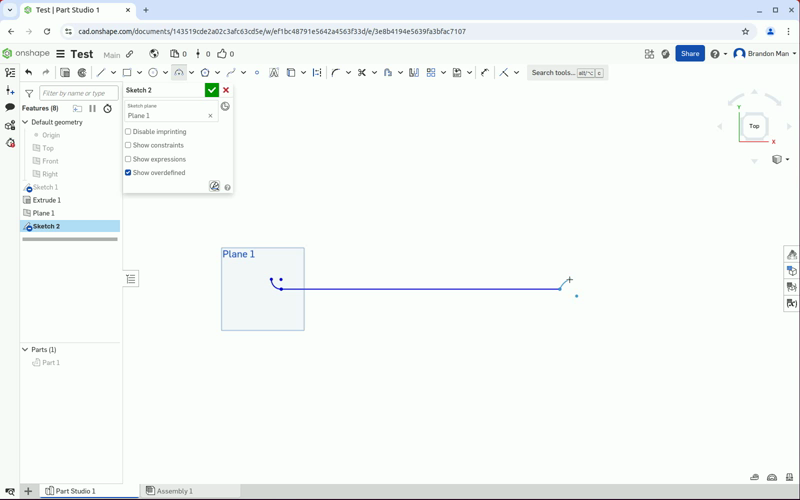
scroll(6)
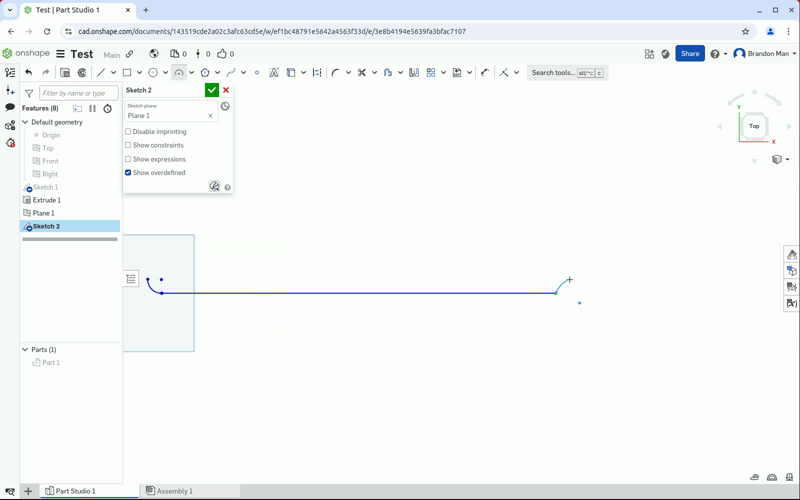
scroll(6)
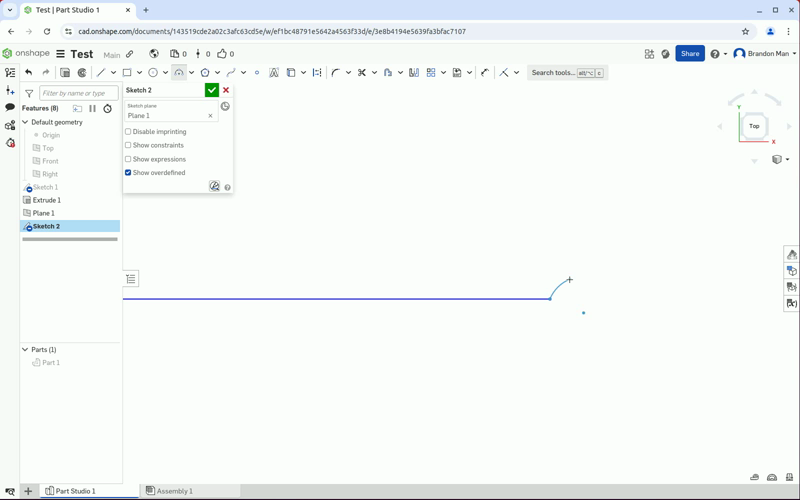
scroll(6)
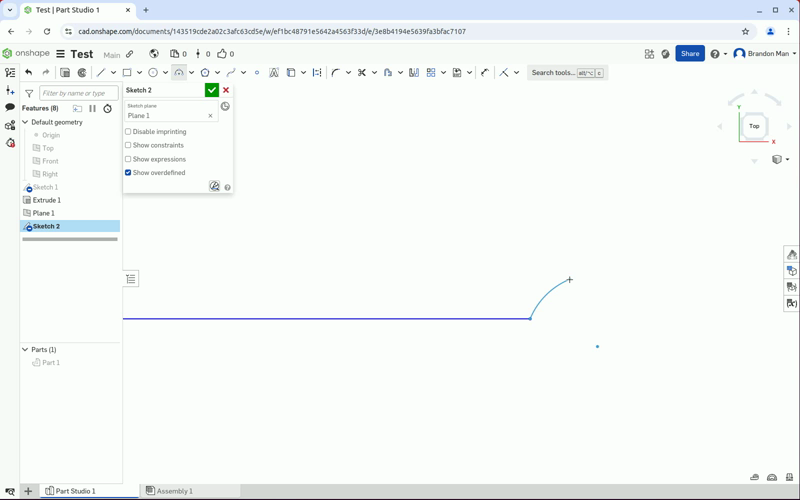
click(569, 279)
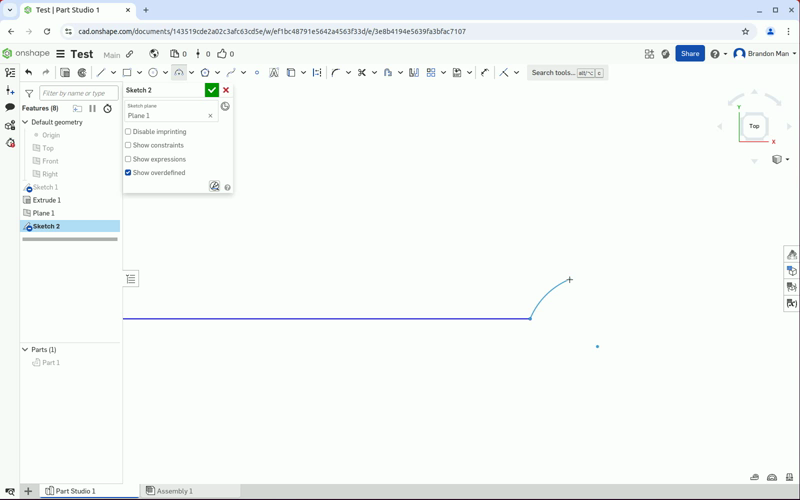
scroll(-6)
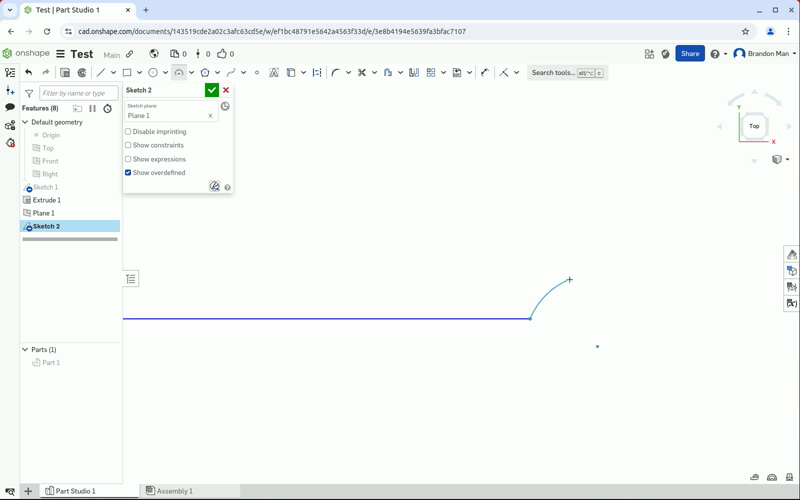
scroll(-6)
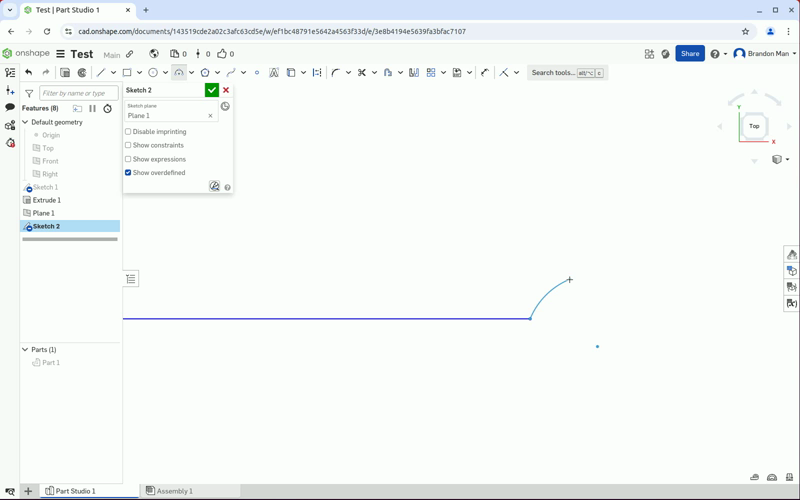
scroll(-6)
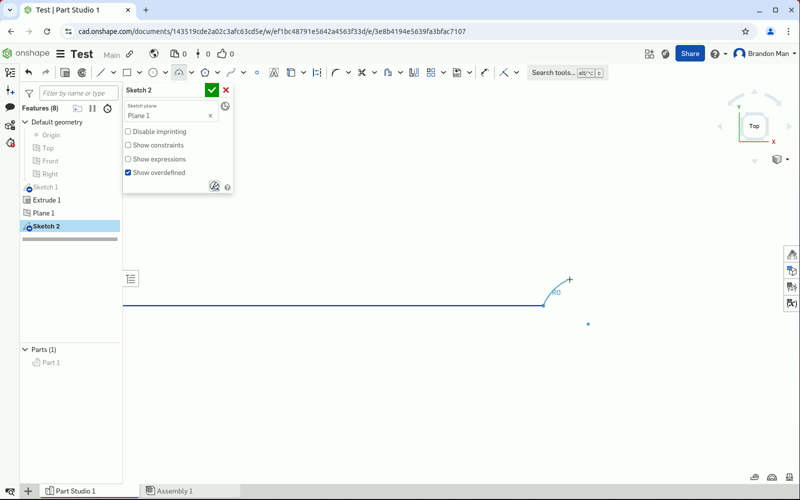
scroll(-6)
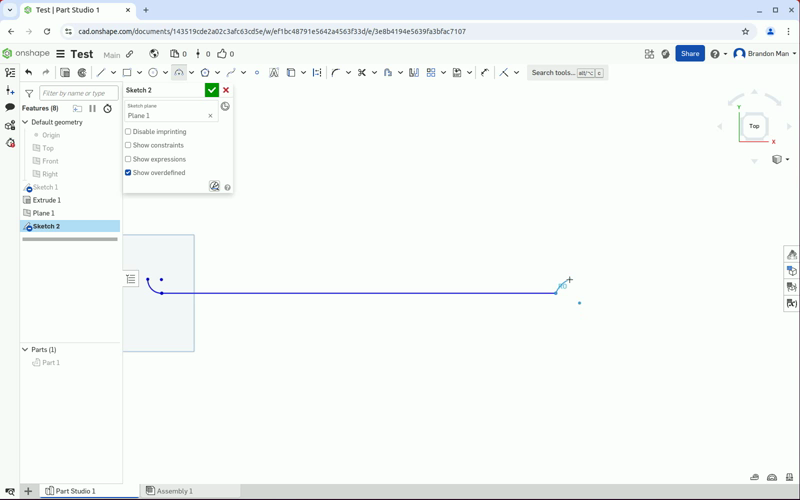
scroll(-6)
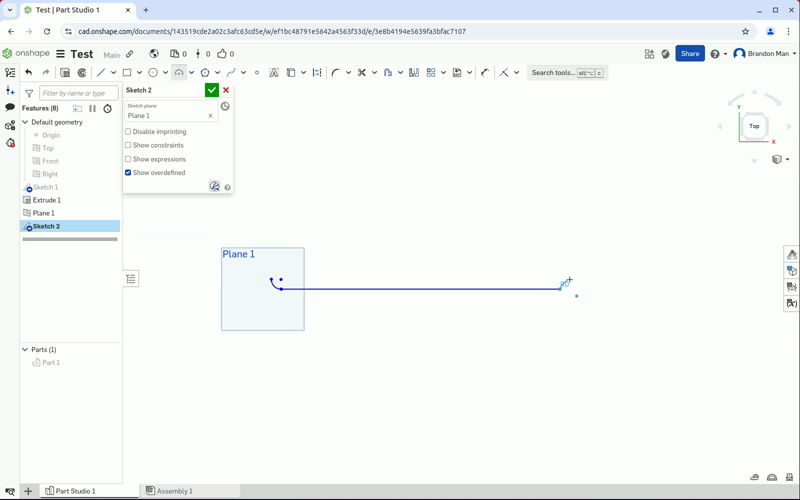
scroll(-6)
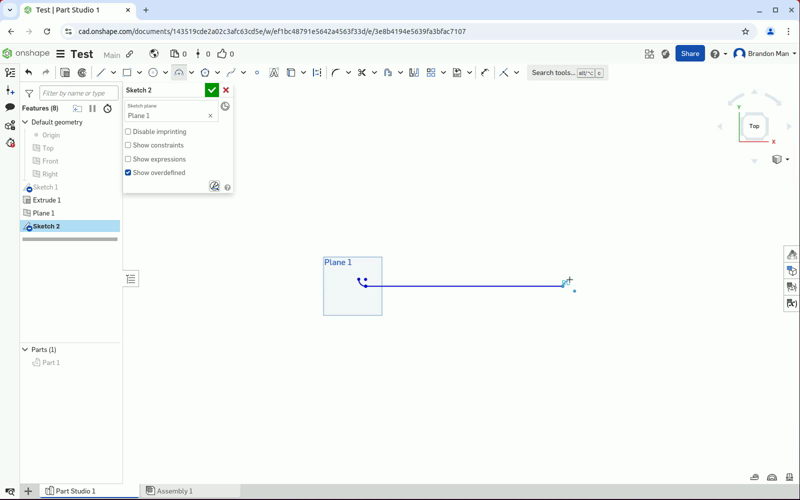
scroll(-6)
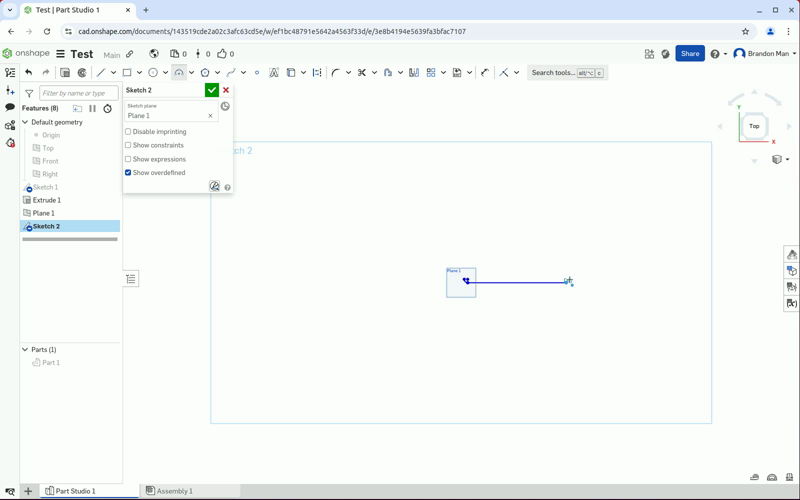
mouse_move(568, 281)
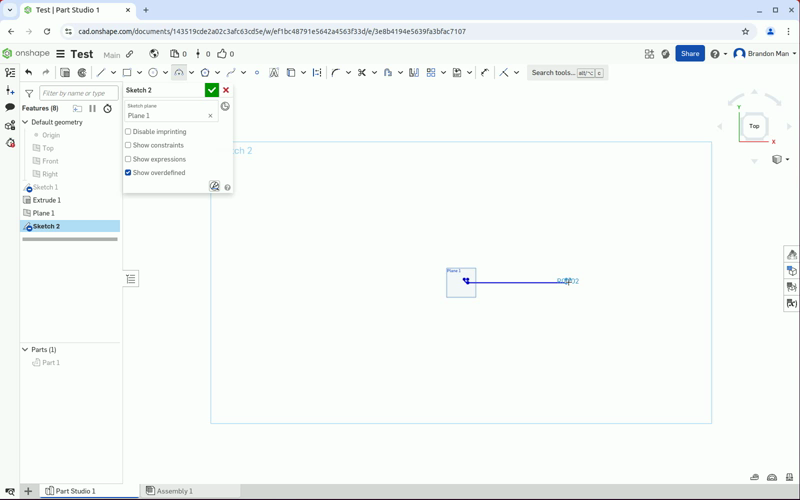
scroll(6)
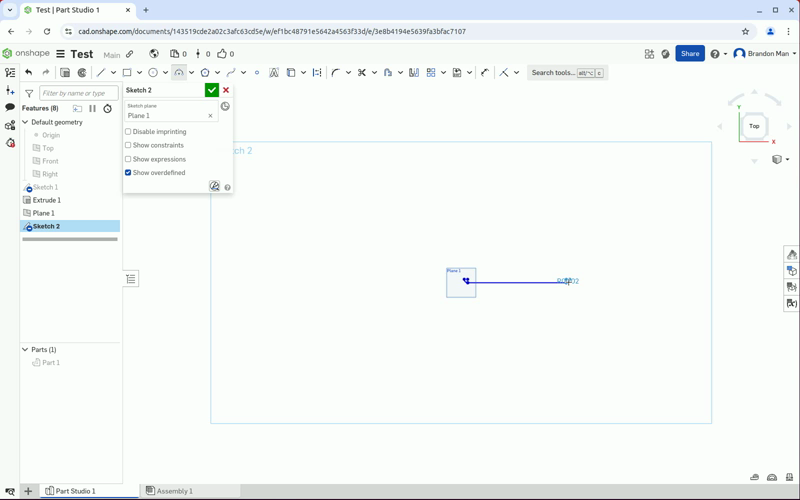
scroll(6)
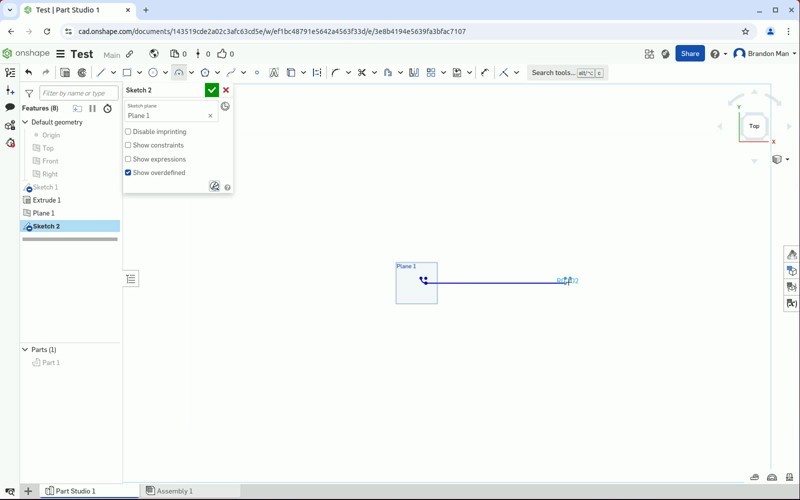
scroll(6)
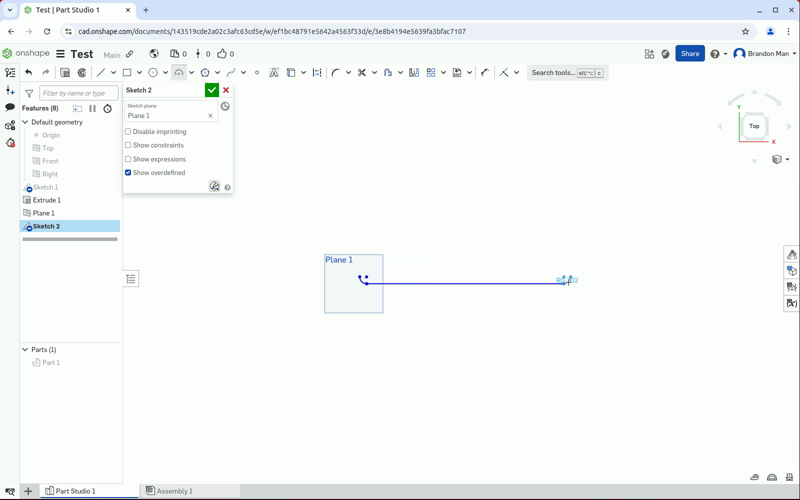
scroll(6)
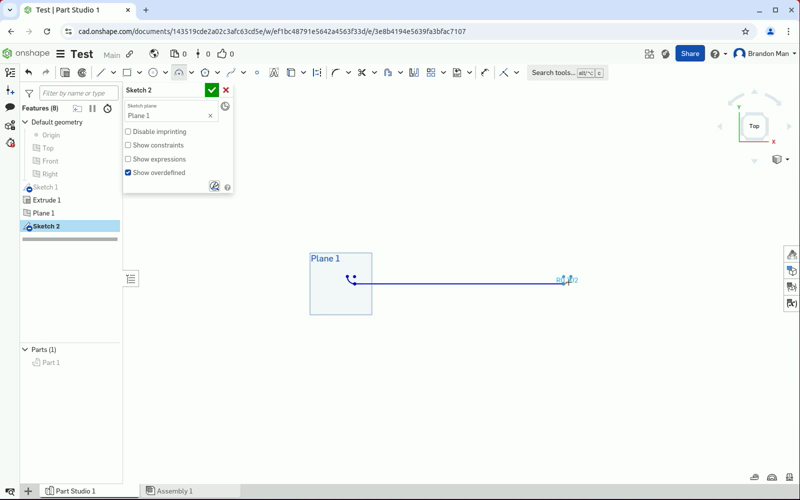
scroll(6)
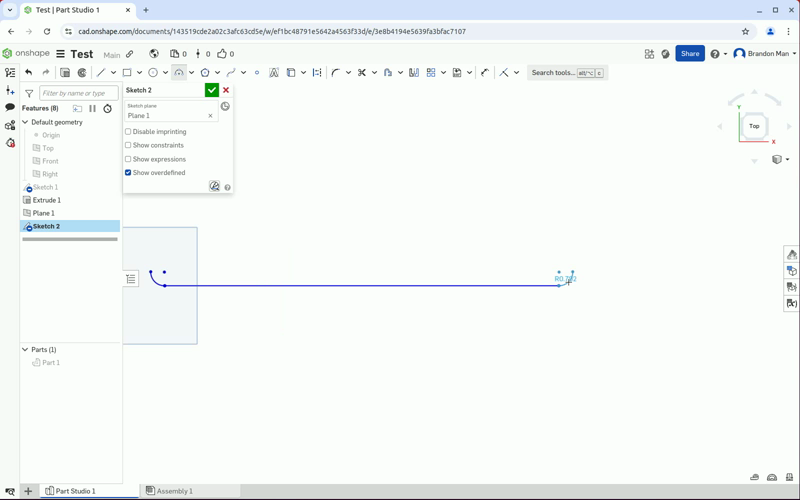
scroll(6)
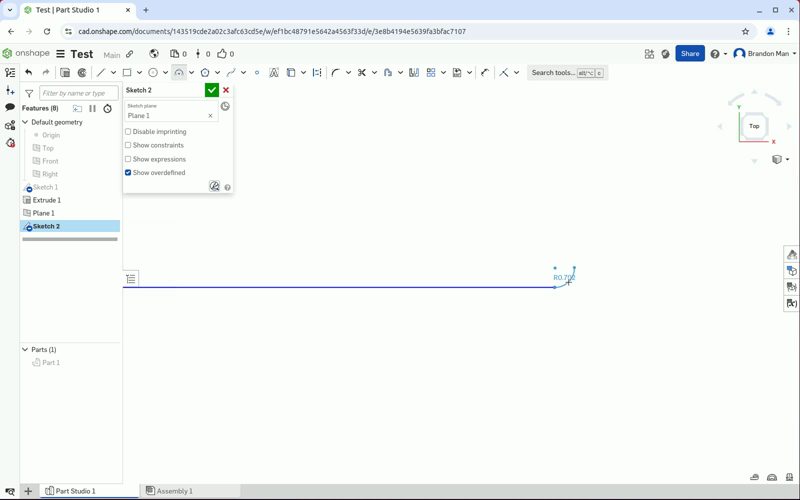
scroll(6)
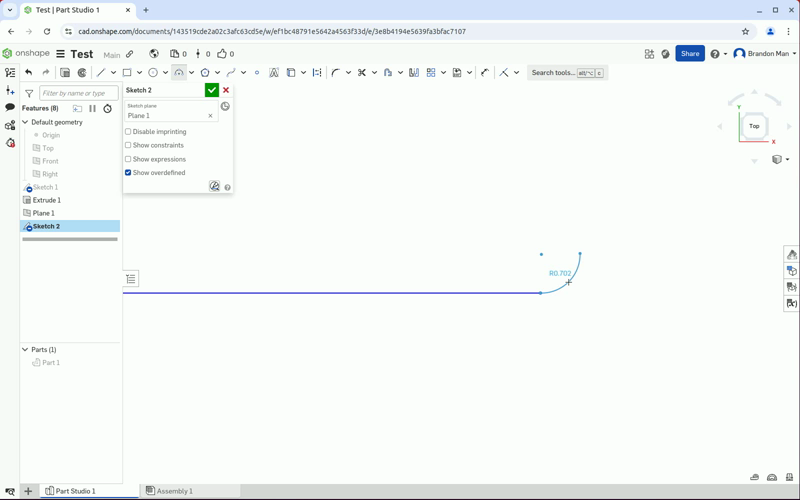
click(568, 281)
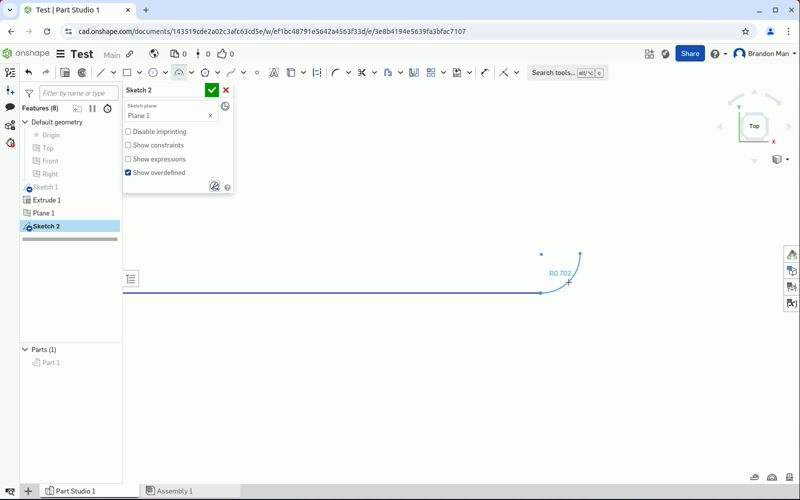
scroll(-6)
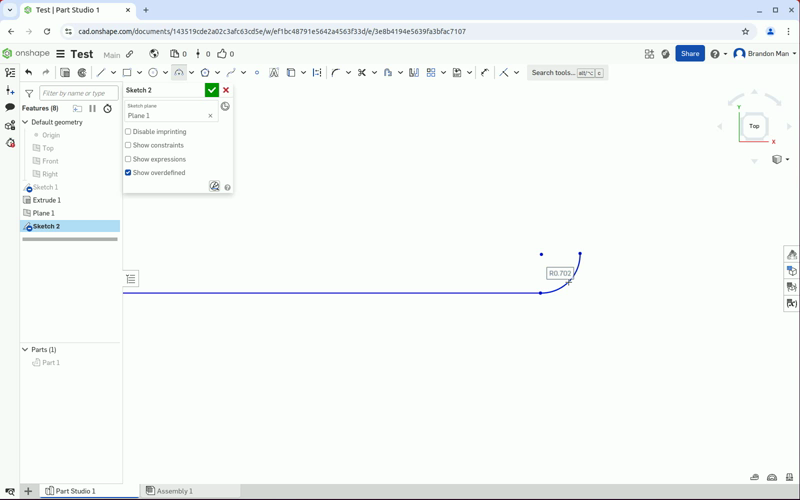
scroll(-6)
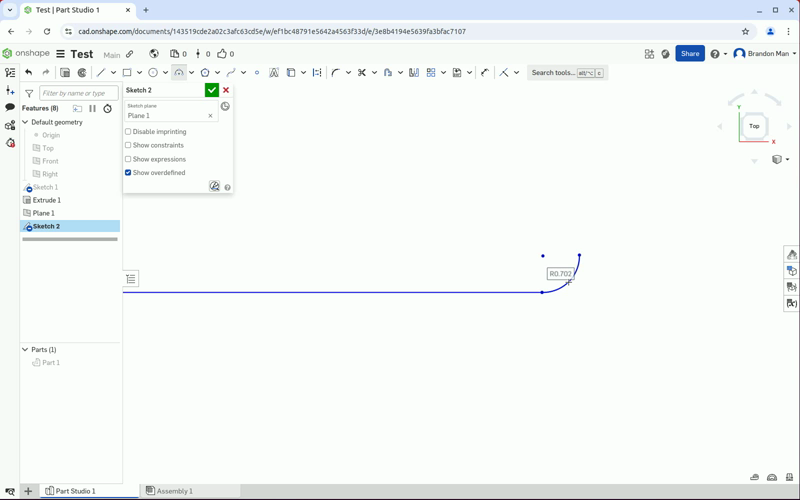
scroll(-6)
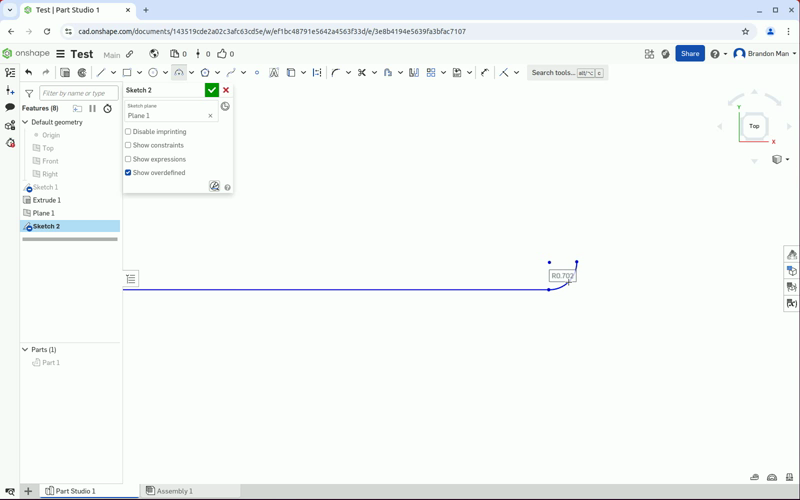
scroll(-6)
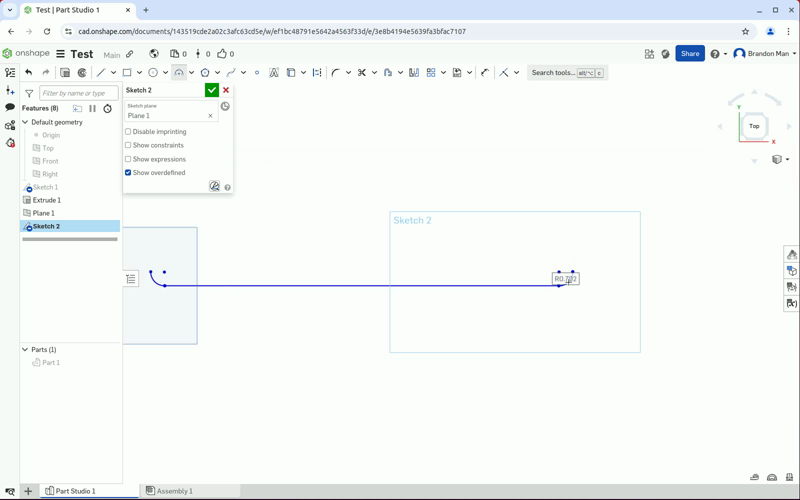
scroll(-6)
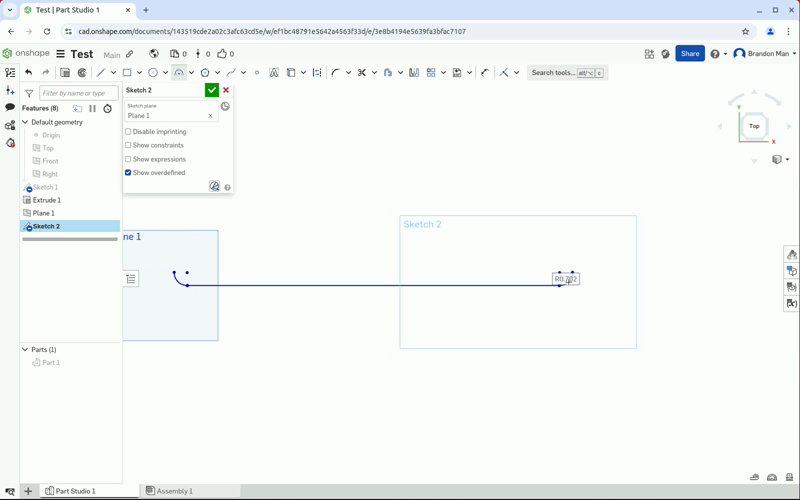
scroll(-6)
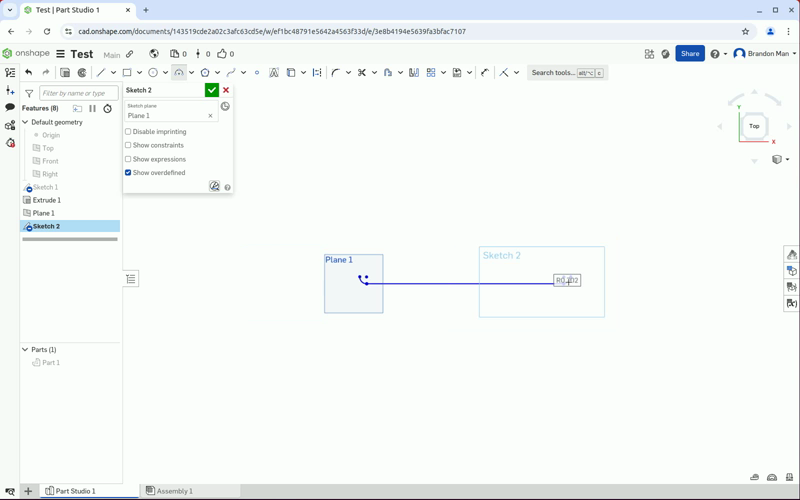
scroll(-6)
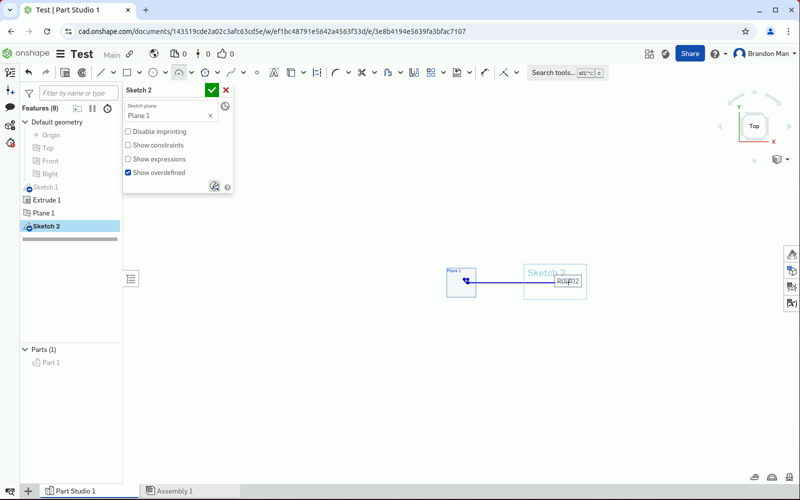
key_up(shift)
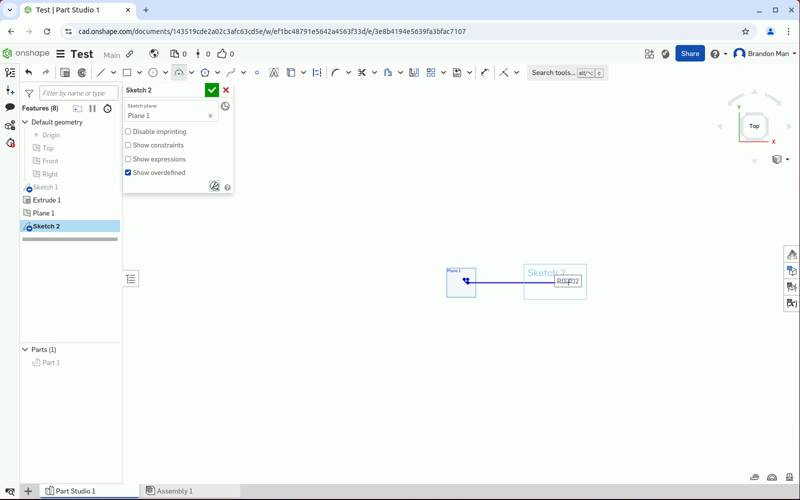
key(esc)
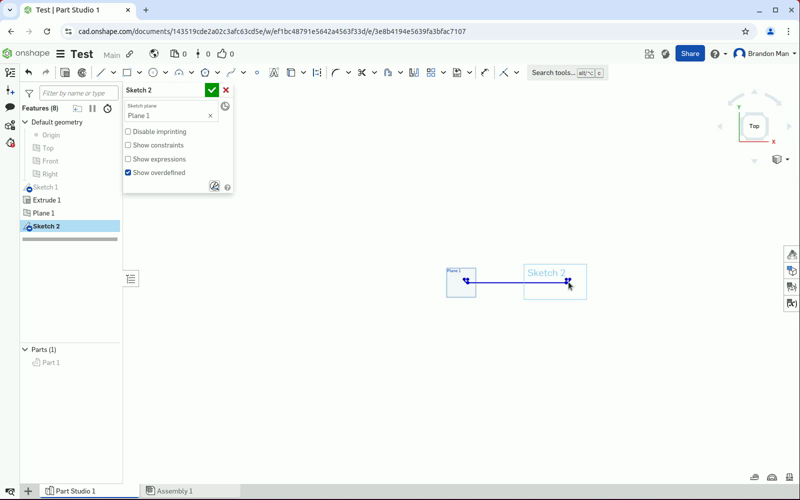
key(l)
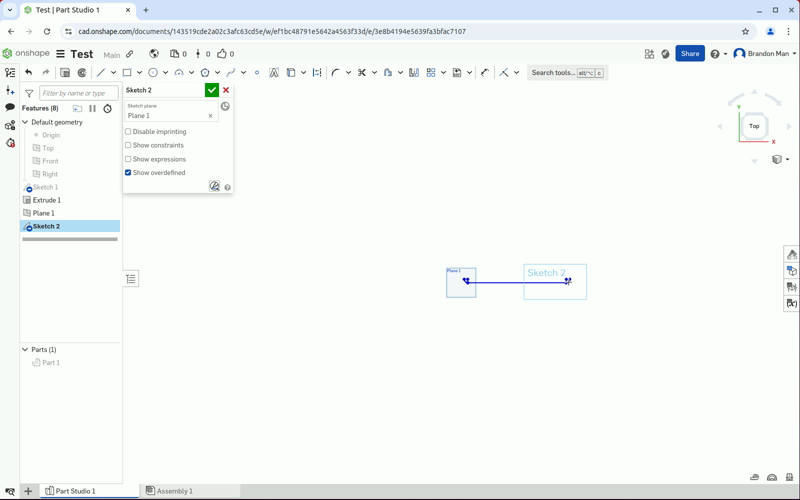
mouse_move(569, 279)
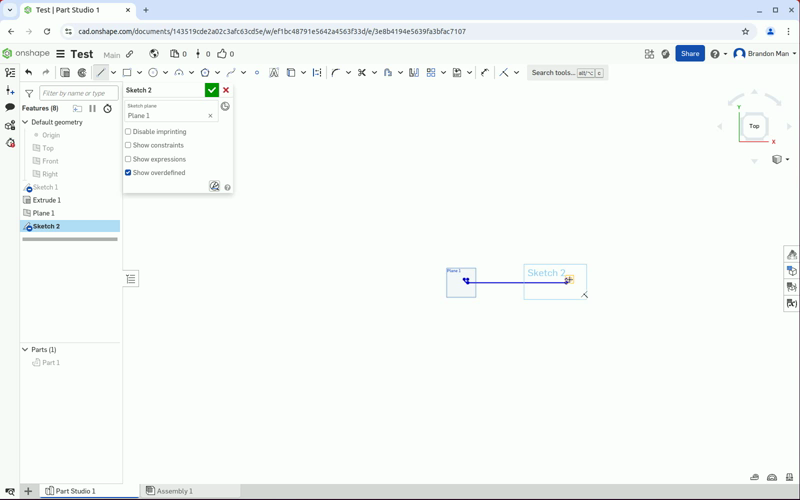
scroll(6)
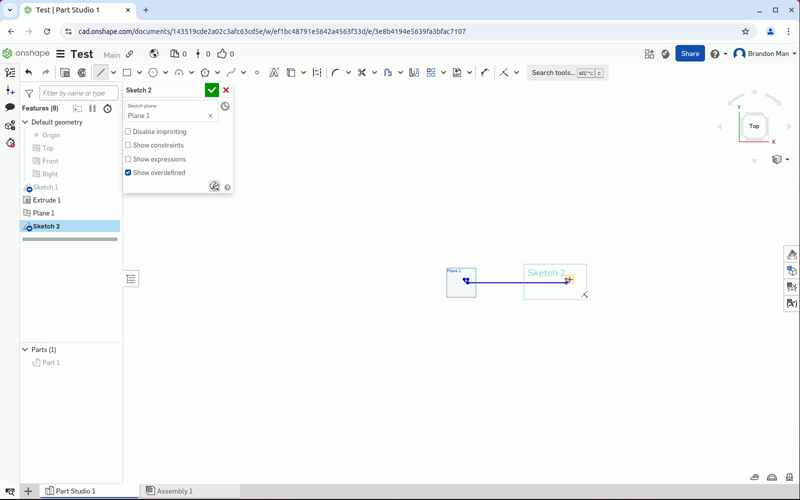
scroll(6)
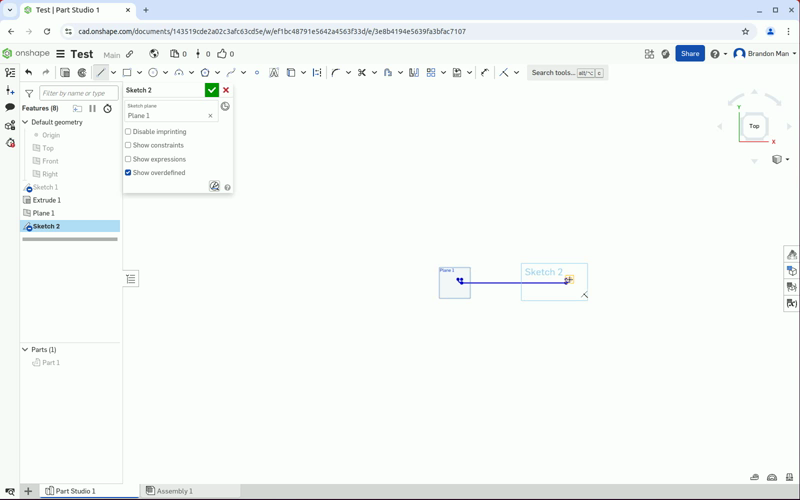
scroll(6)
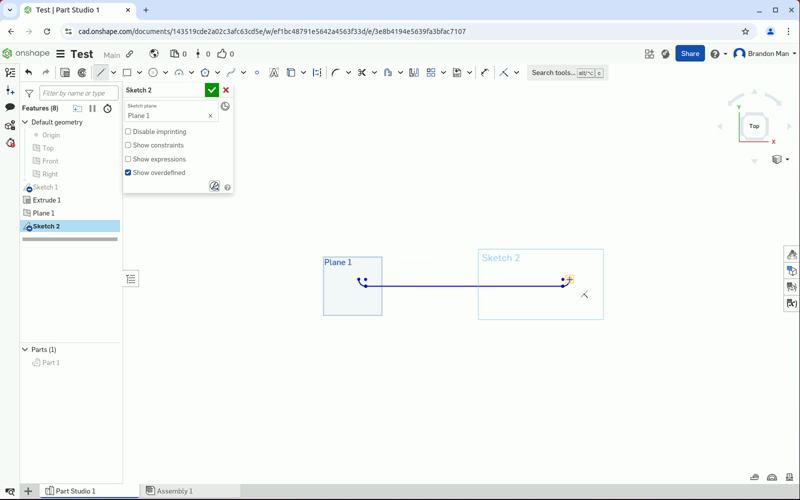
scroll(6)
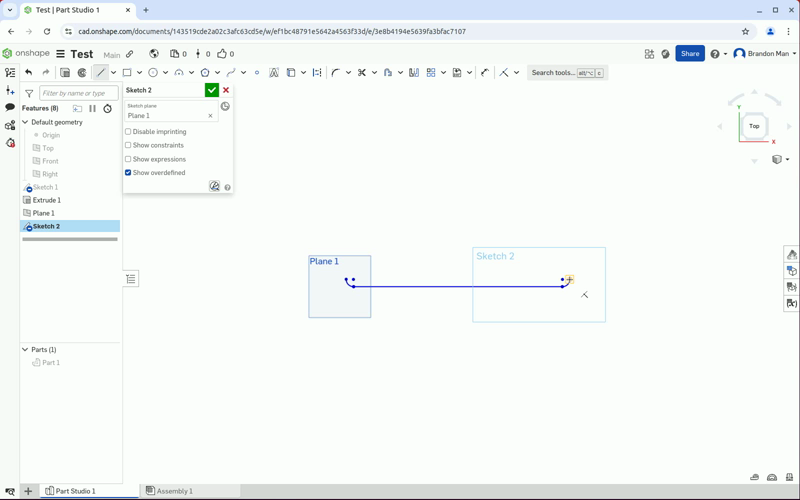
scroll(6)
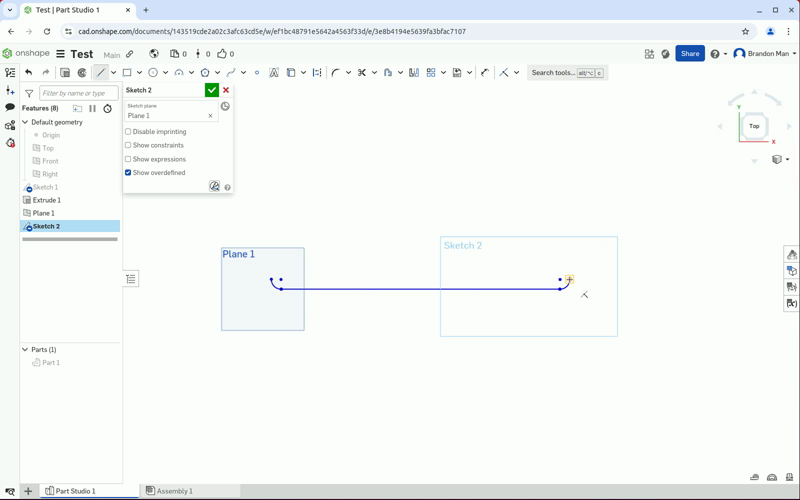
scroll(6)
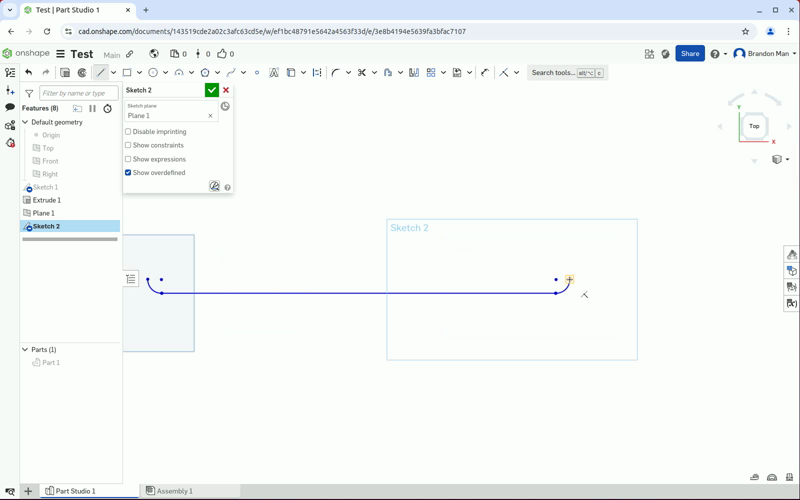
scroll(6)
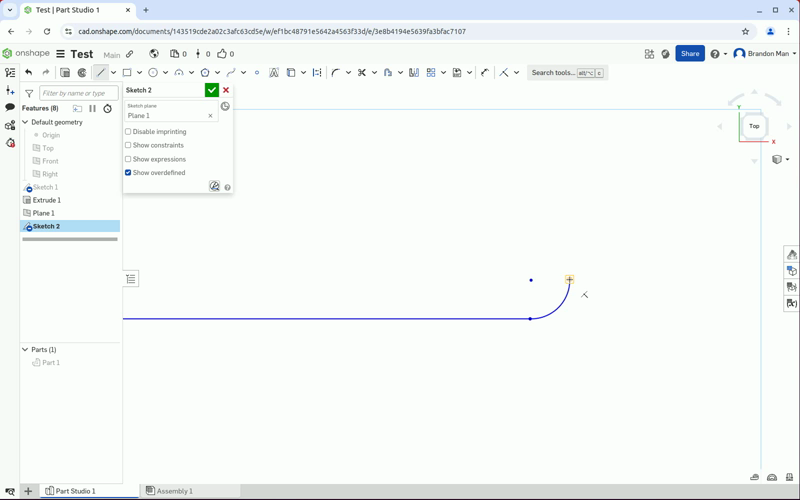
click(569, 279)
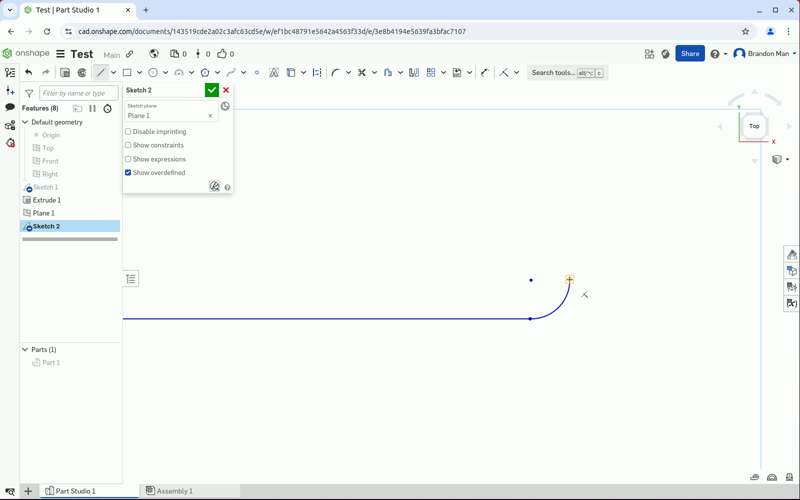
scroll(-6)
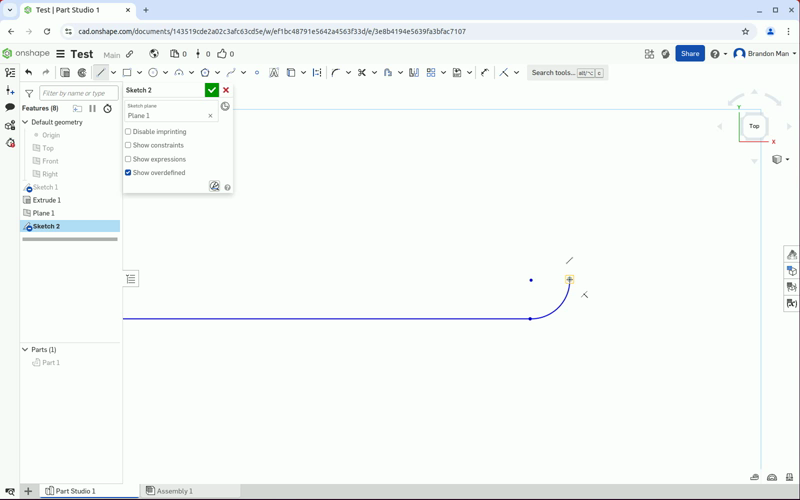
scroll(-6)
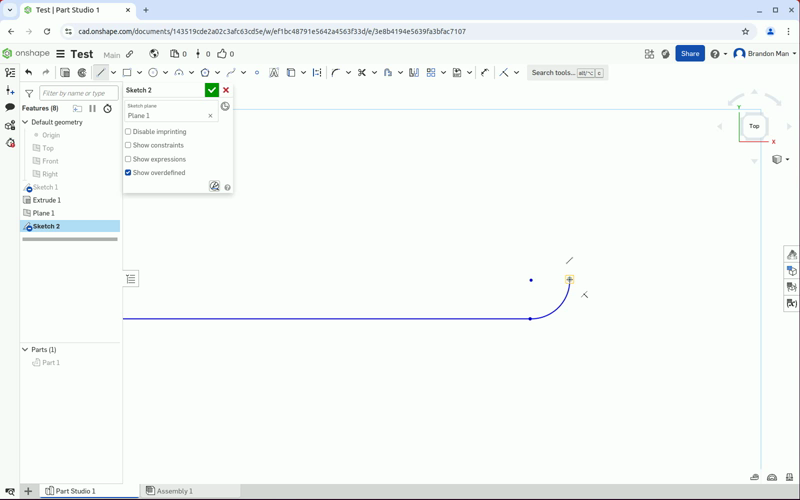
scroll(-6)
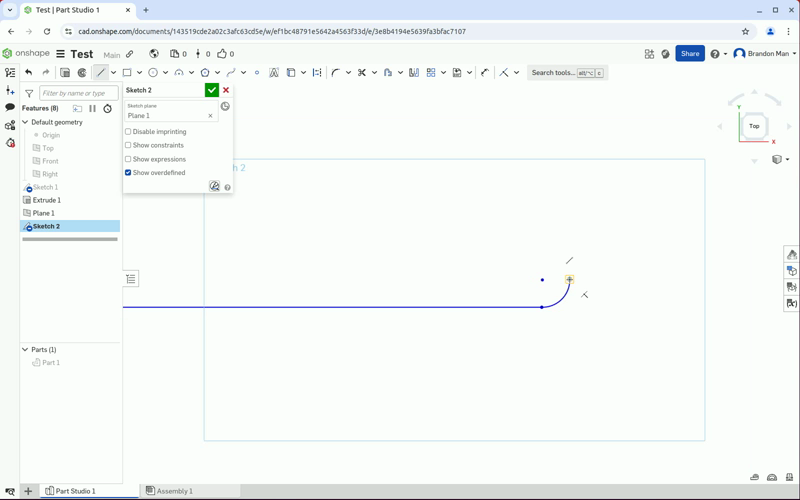
scroll(-6)
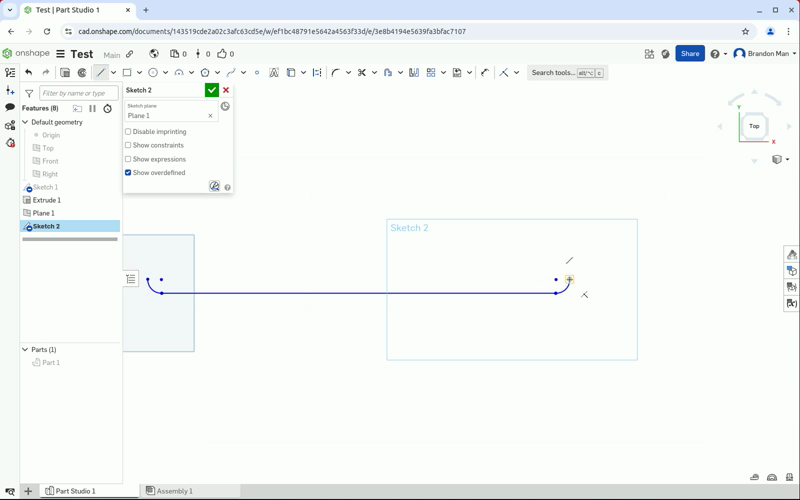
scroll(-6)
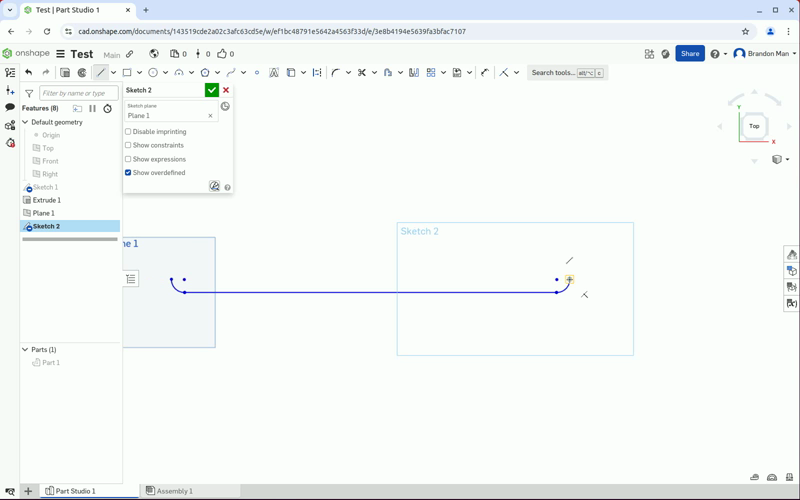
scroll(-6)
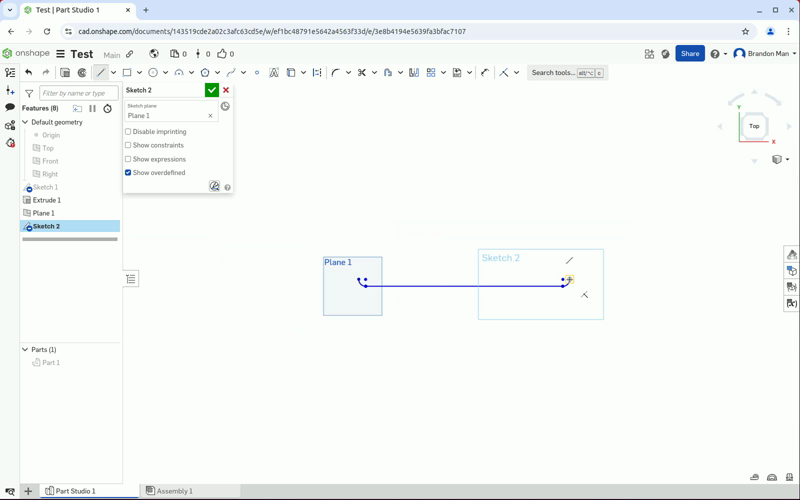
scroll(-6)
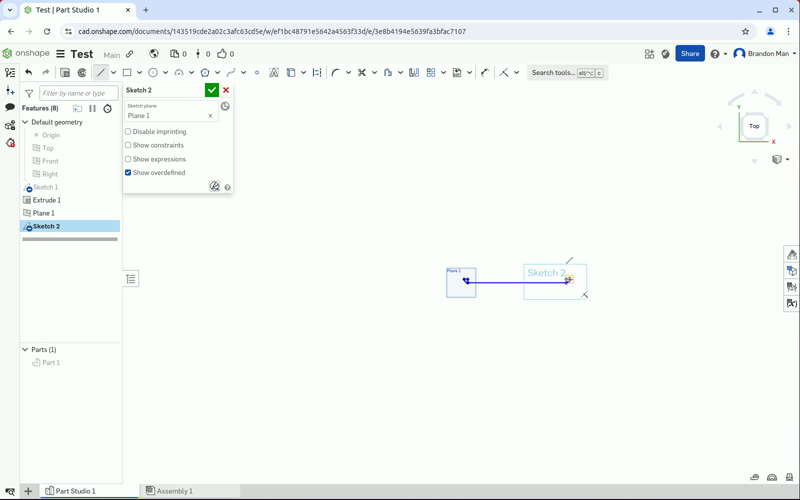
key_down(shift)
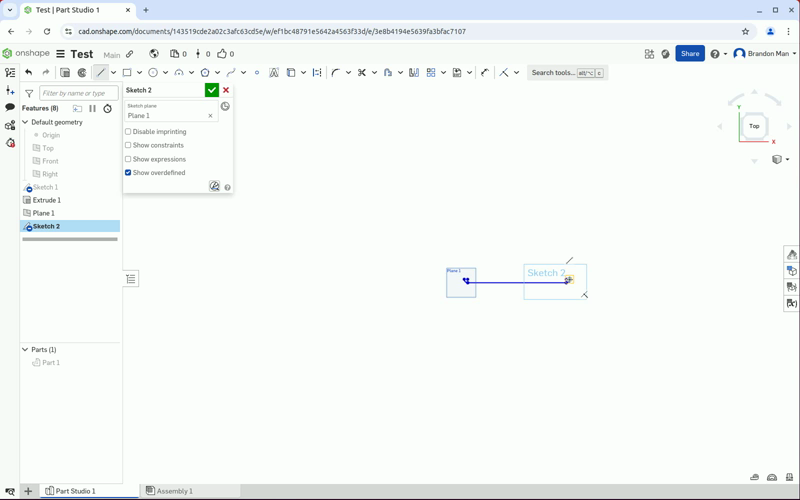
mouse_move(589, 279)
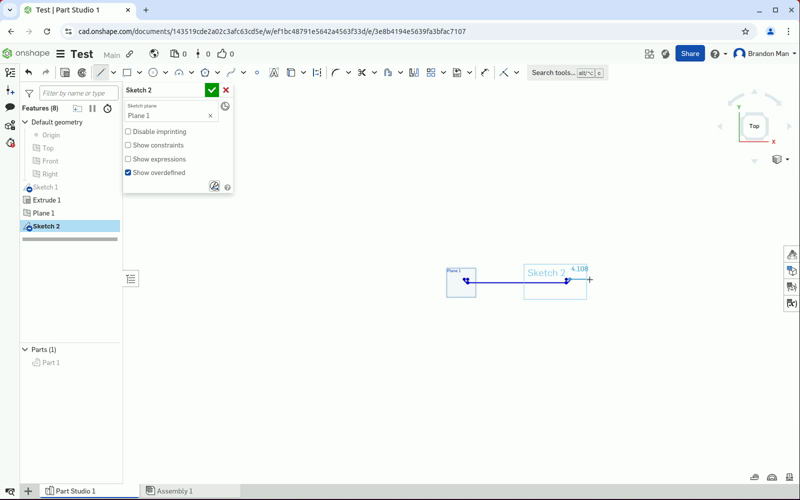
mouse_move(569, 245)
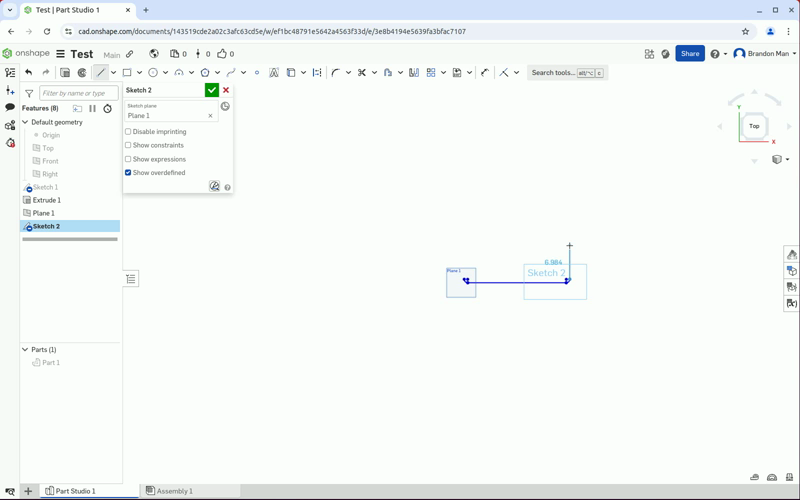
click(569, 245)
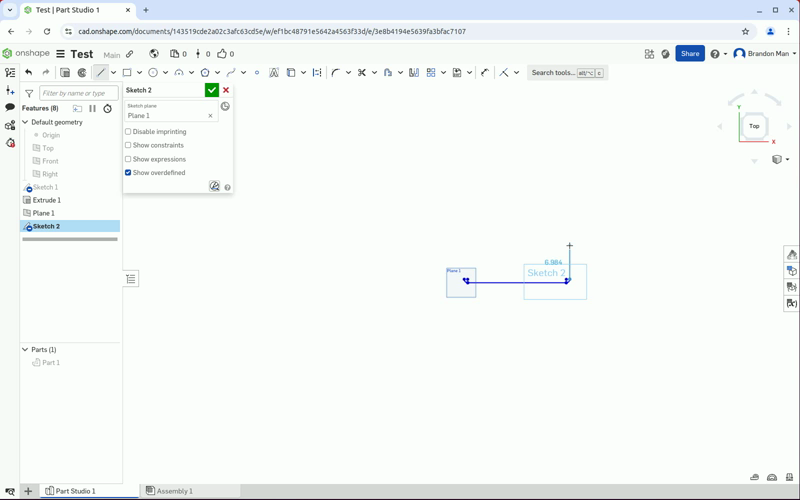
key_up(shift)
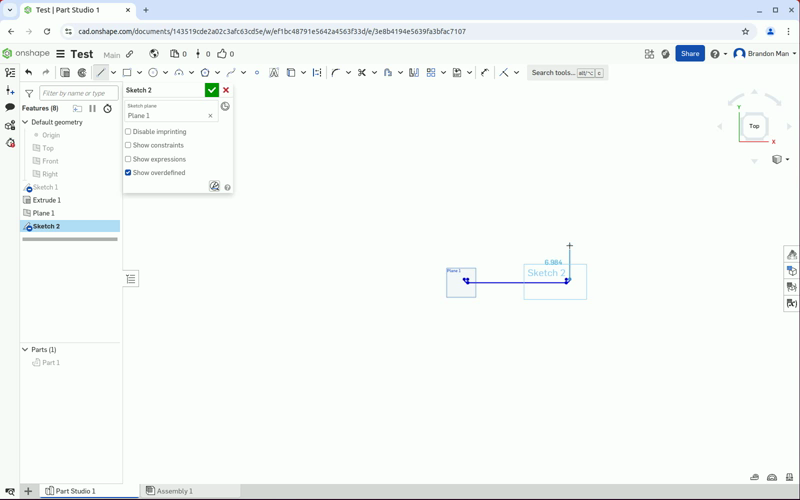
key_down(shift)
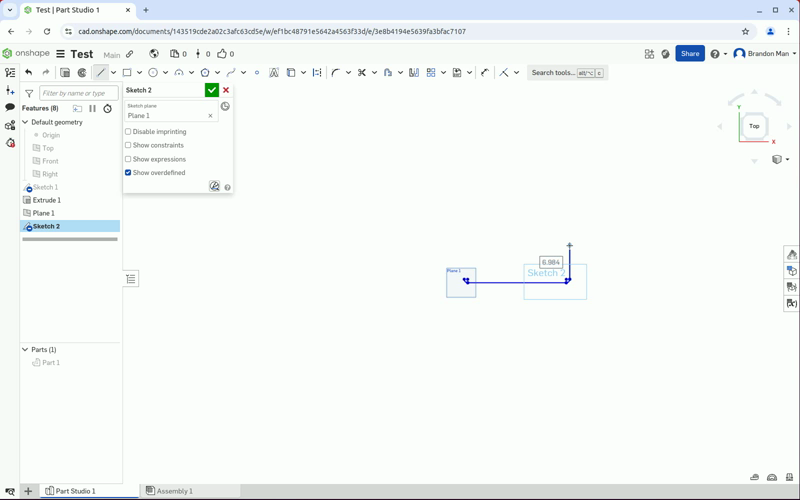
mouse_move(464, 245)
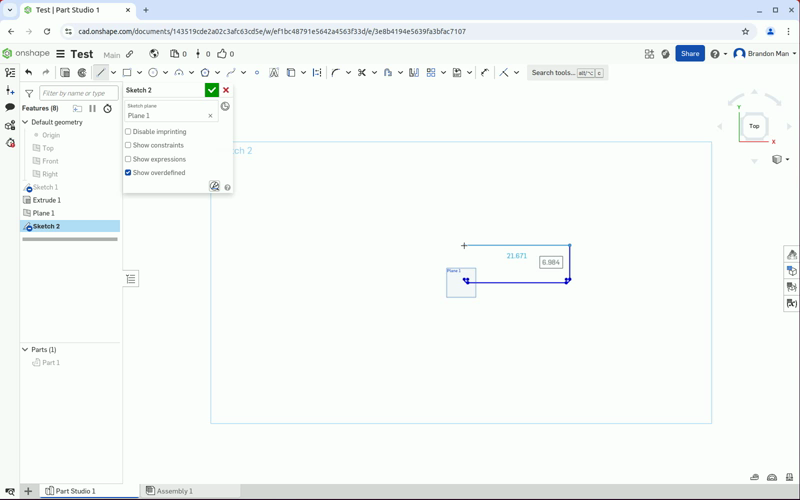
click(464, 245)
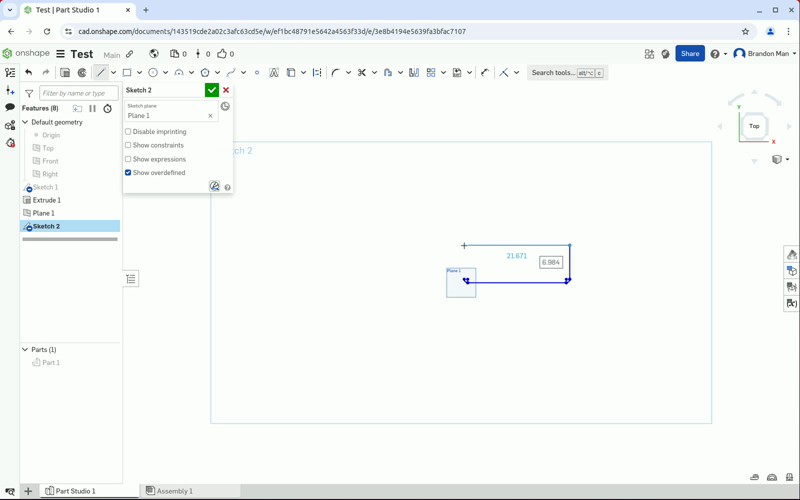
key_up(shift)
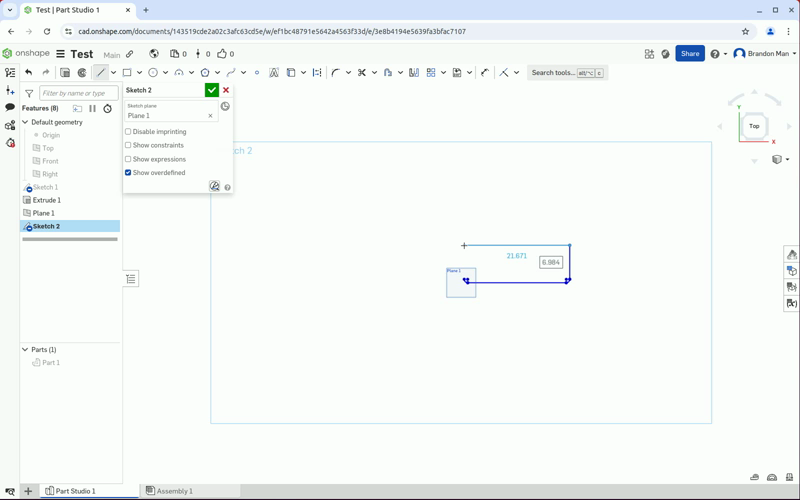
mouse_move(494, 245)
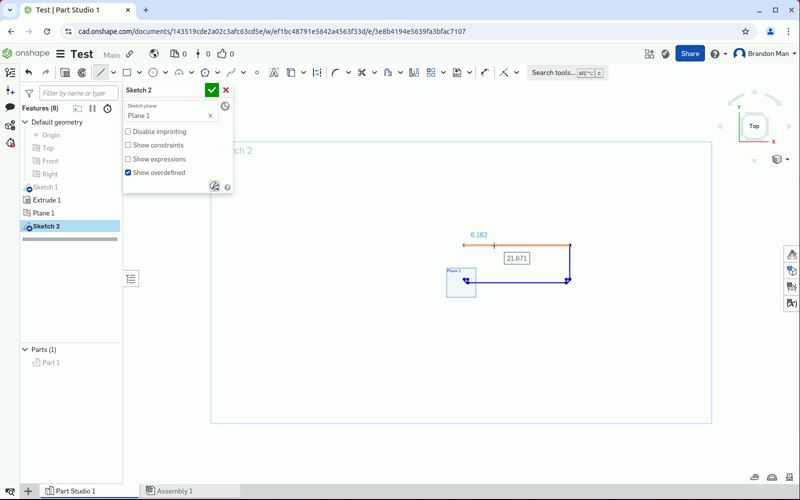
key_down(shift)
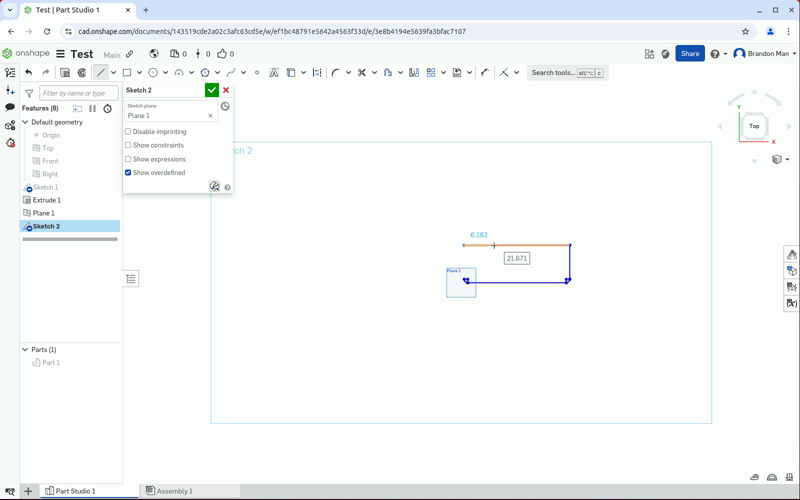
mouse_move(464, 279)
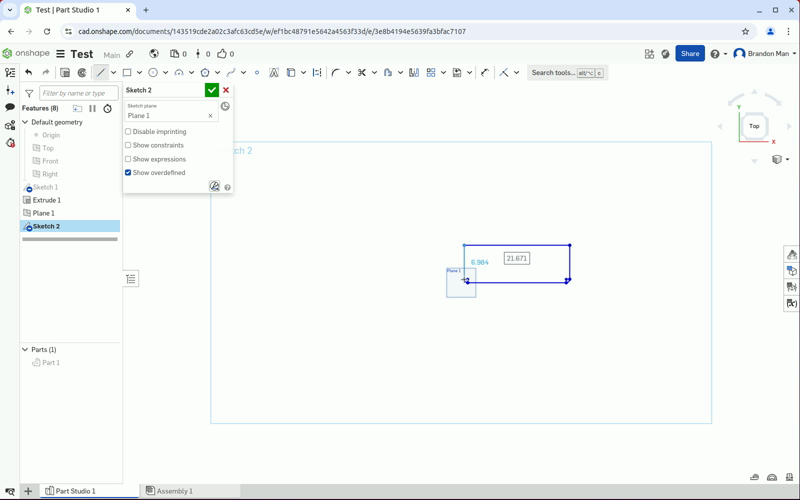
scroll(6)
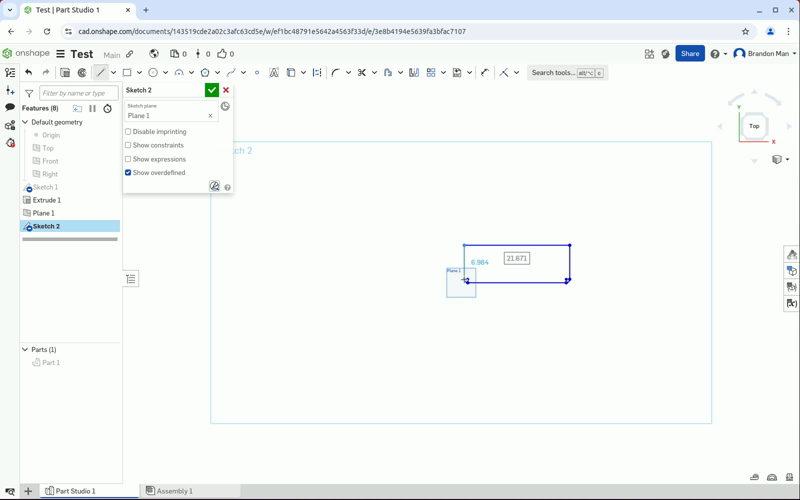
scroll(6)
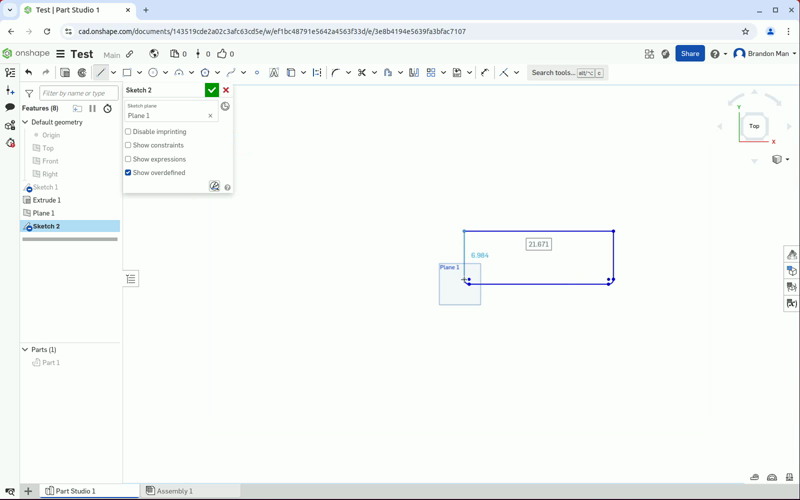
scroll(6)
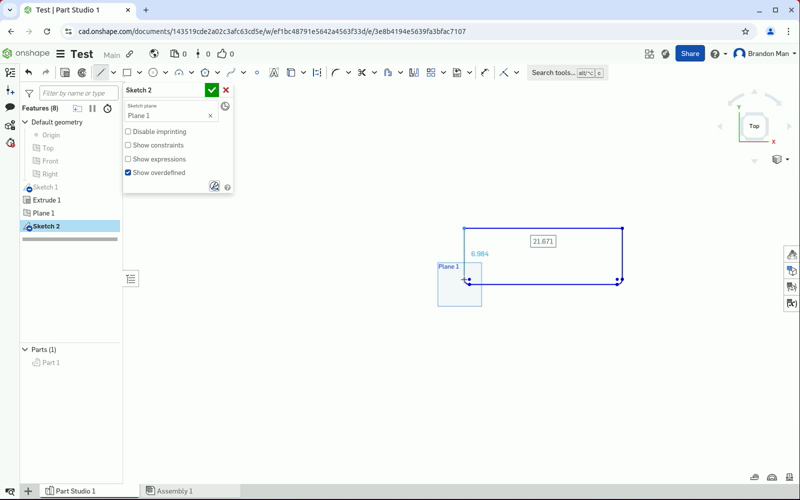
scroll(6)
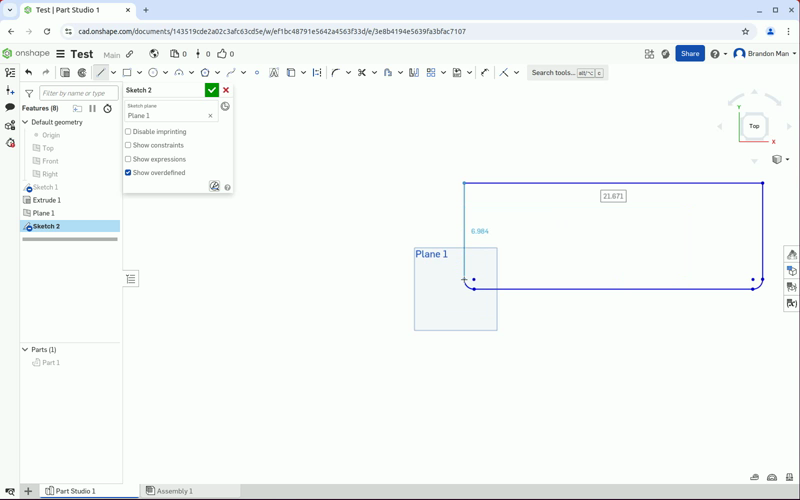
scroll(6)
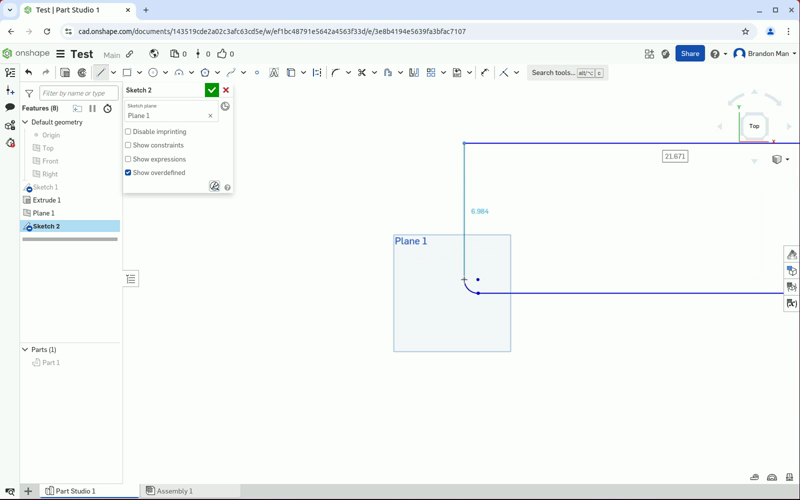
scroll(6)
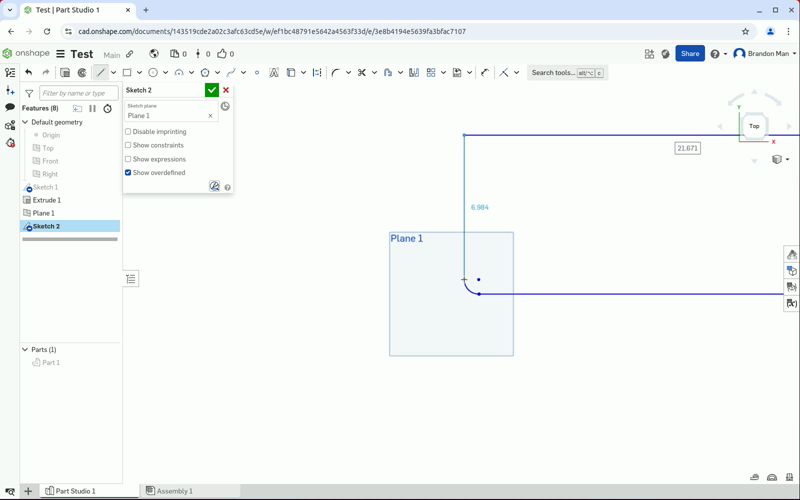
scroll(6)
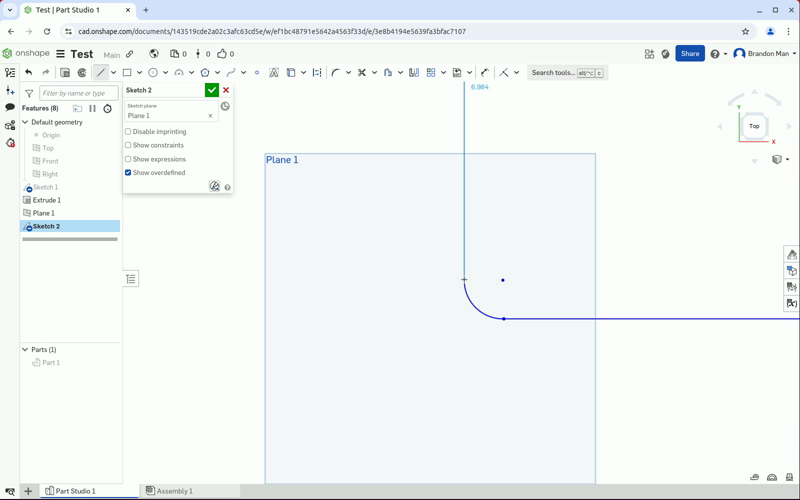
key_up(shift)
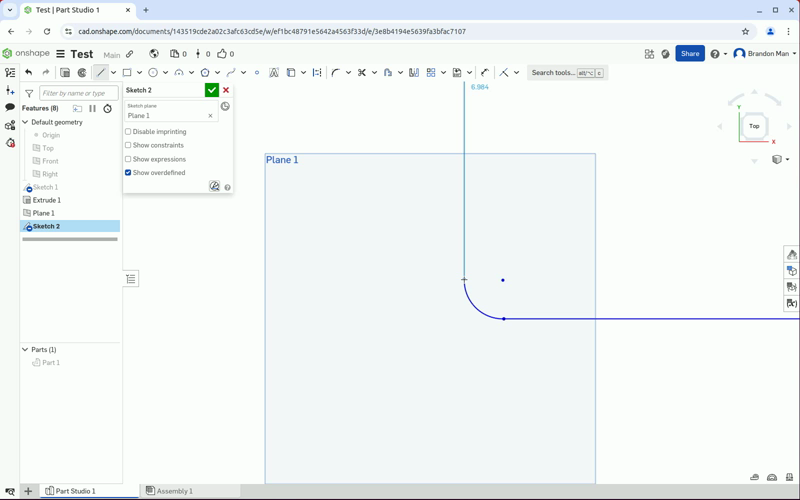
click(464, 279)
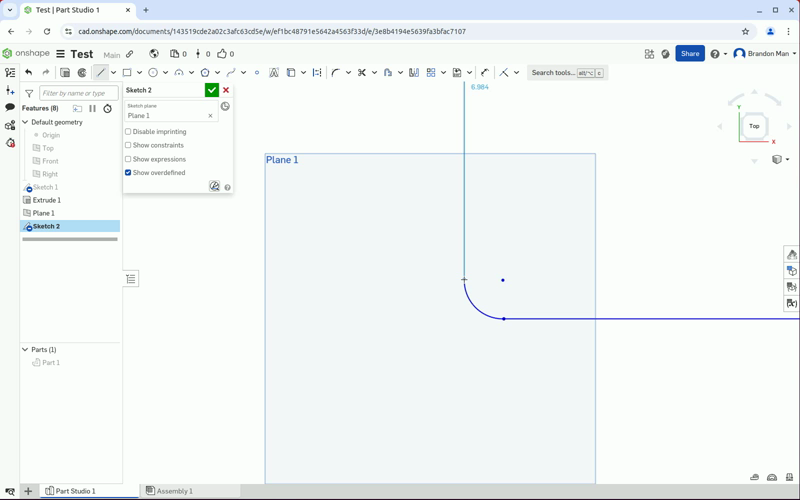
scroll(-6)
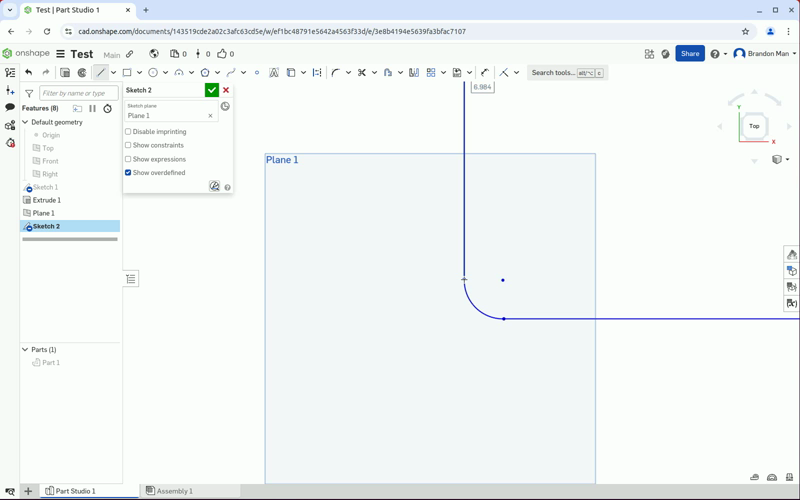
scroll(-6)
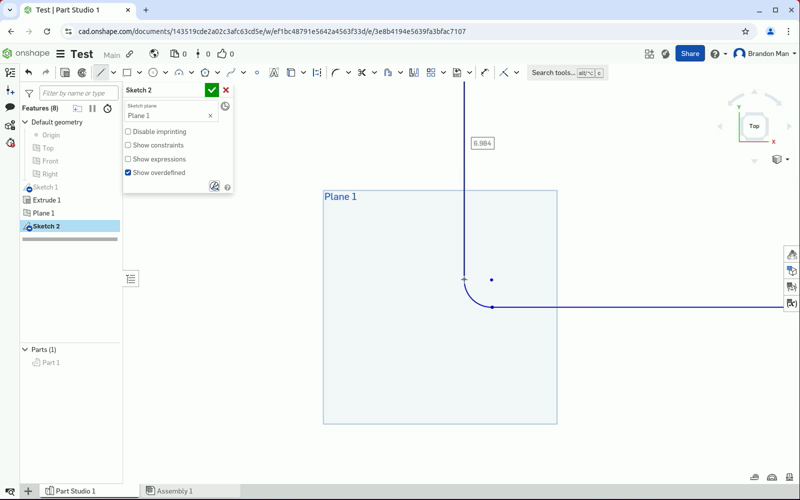
scroll(-6)
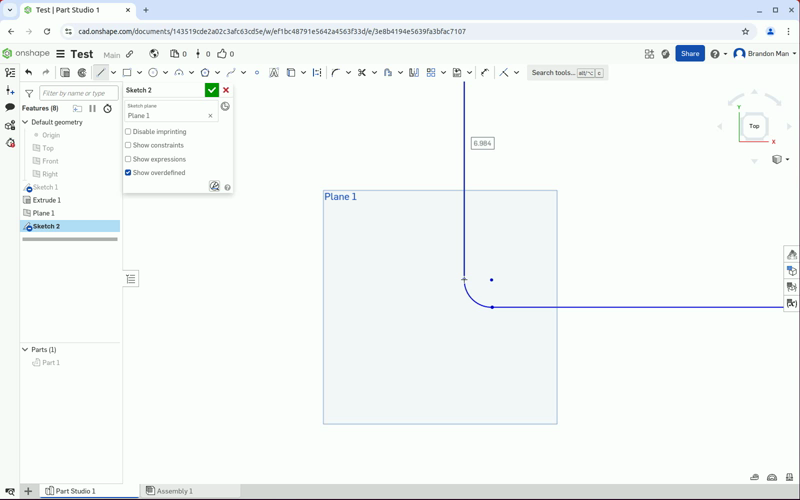
scroll(-6)
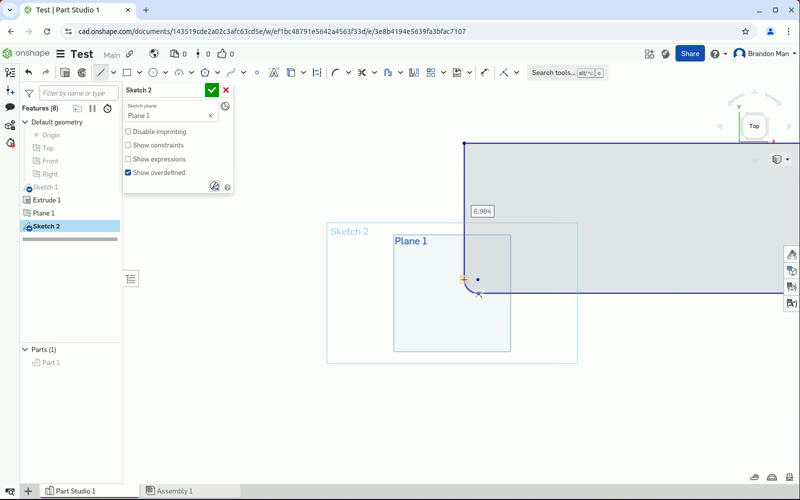
scroll(-6)
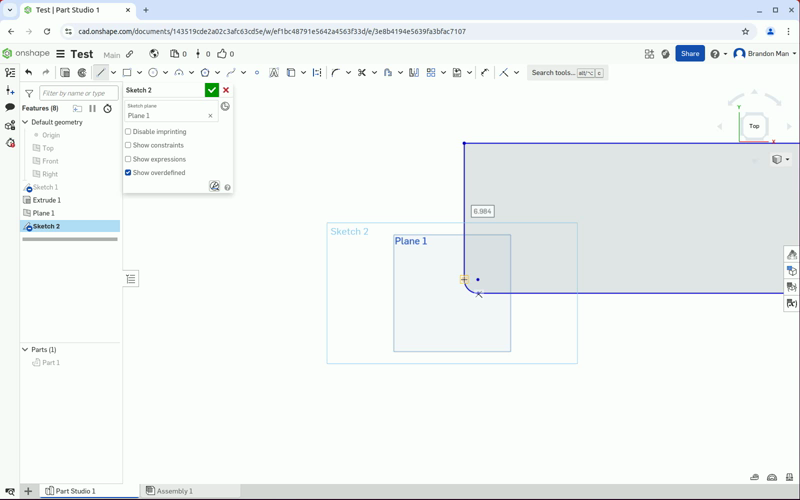
scroll(-6)
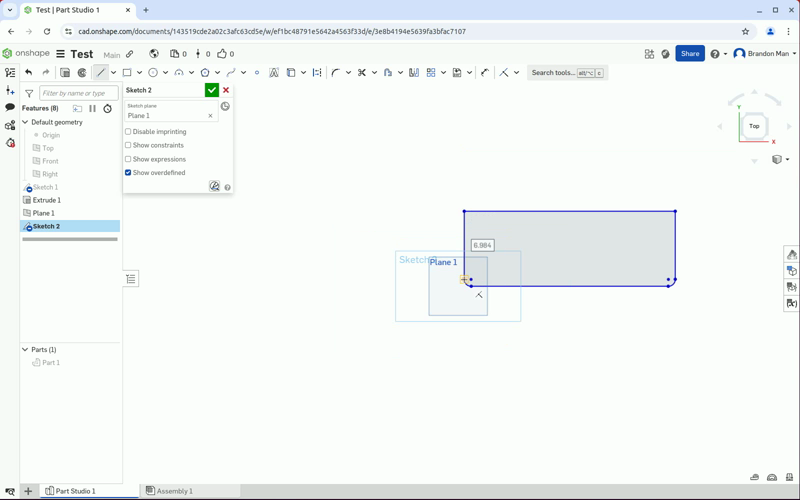
scroll(-6)
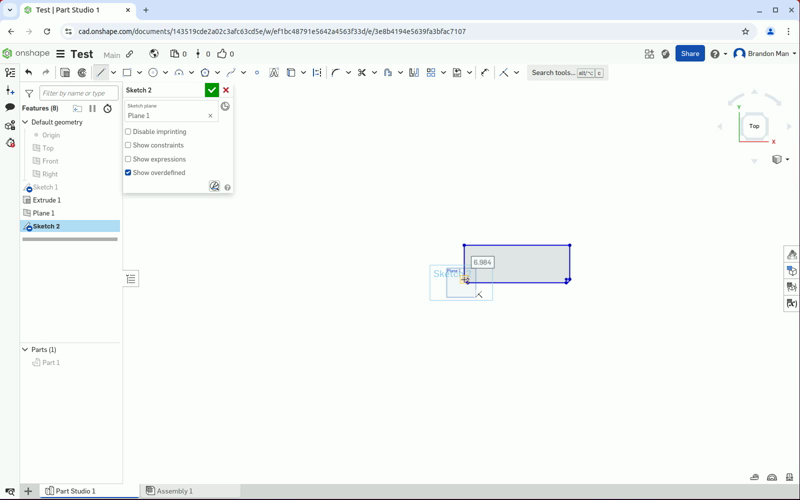
key(esc)
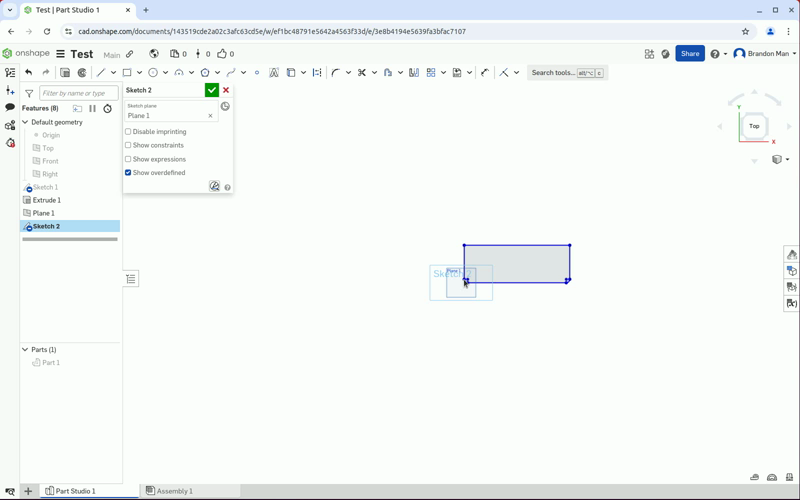
mouse_move(532, 256)
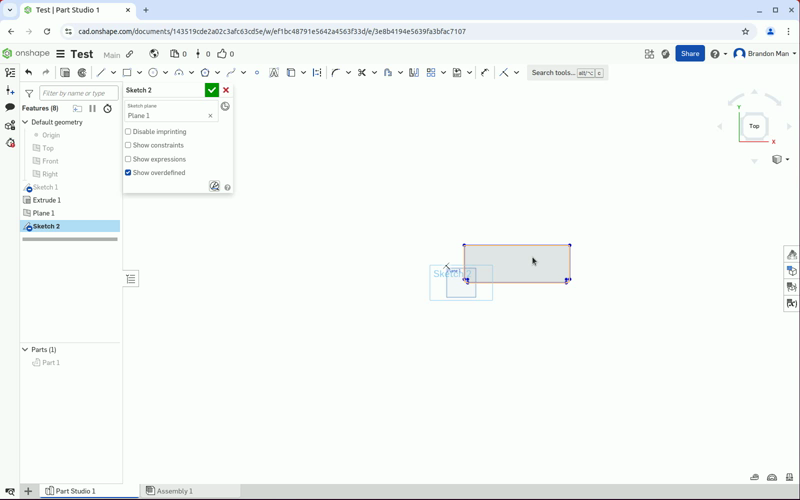
click(532, 256)
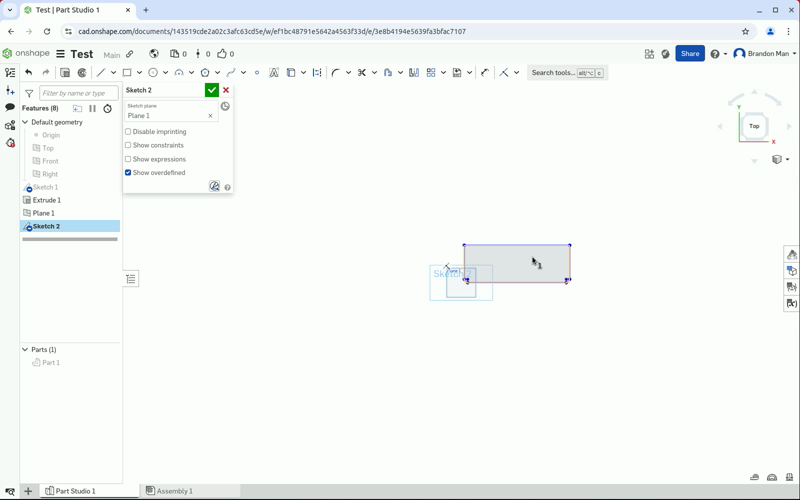
mouse_move(73, 352)
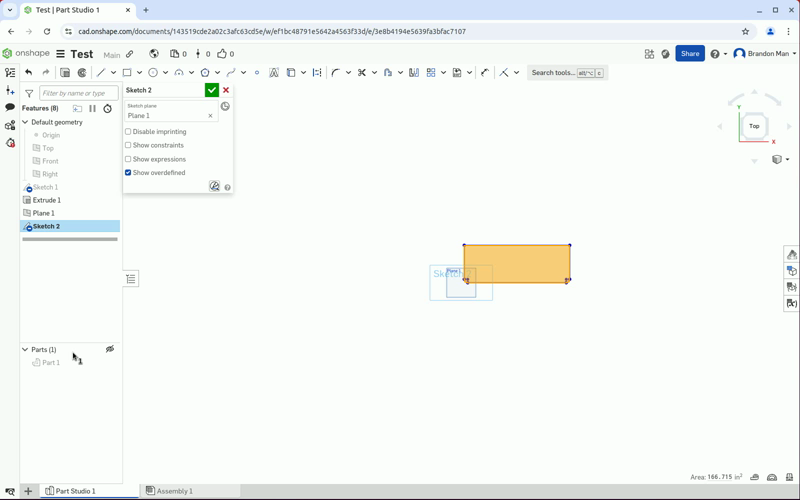
key(shift+y)
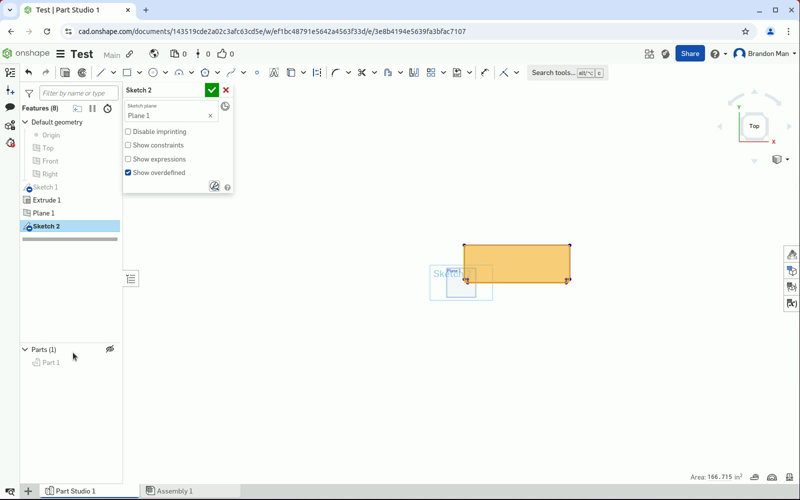
key(shift+e)
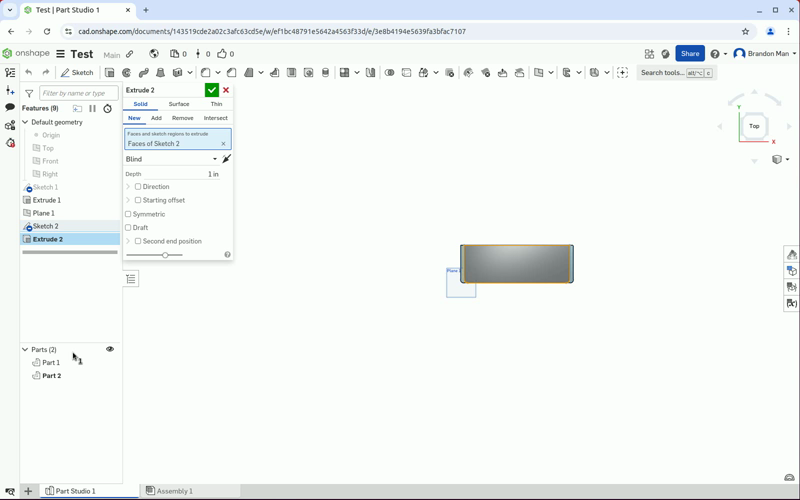
mouse_move(143, 106)
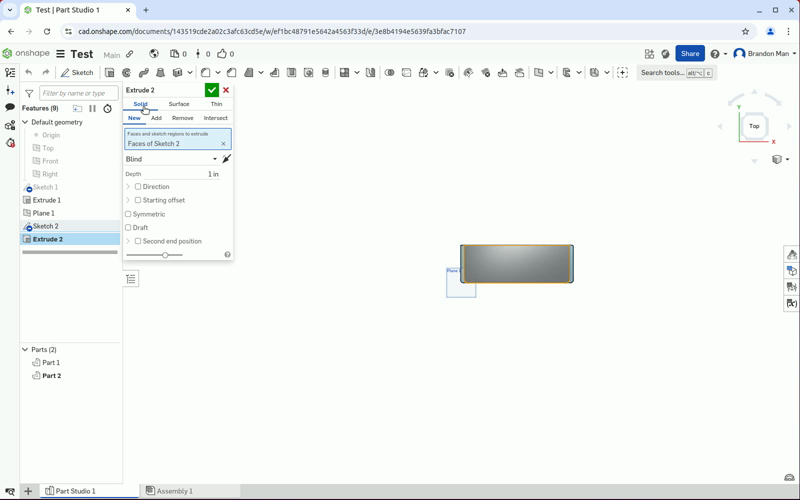
click(143, 106)
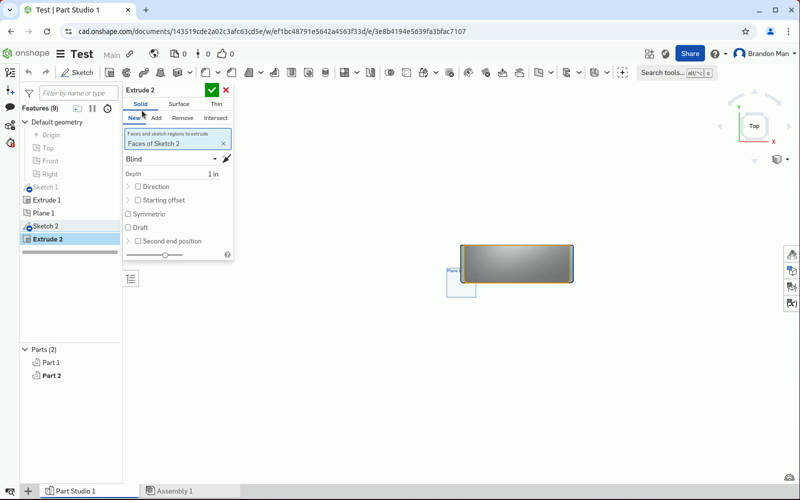
mouse_move(137, 120)
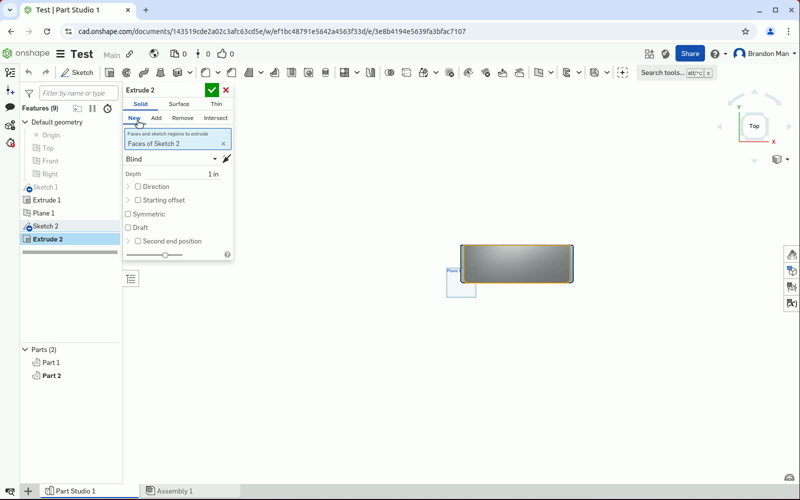
click(137, 120)
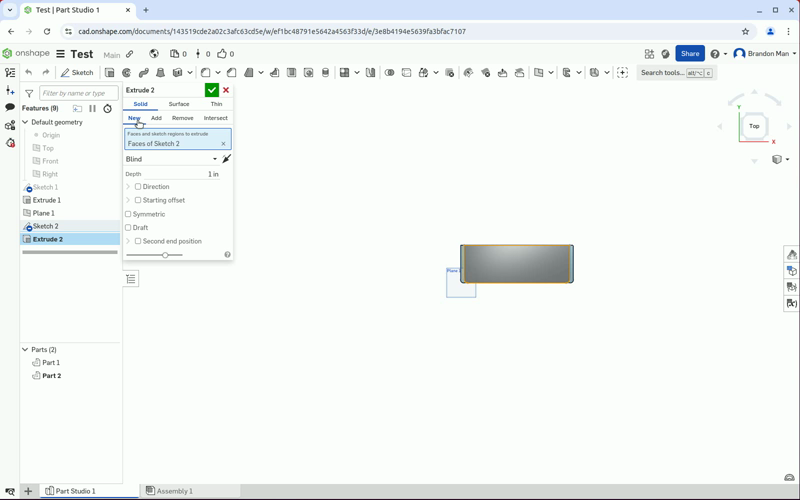
key(tab, 4)
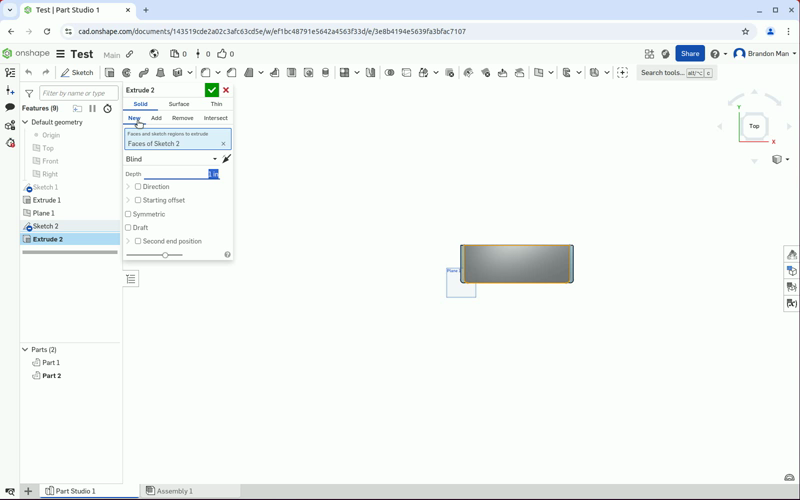
text(0.481)
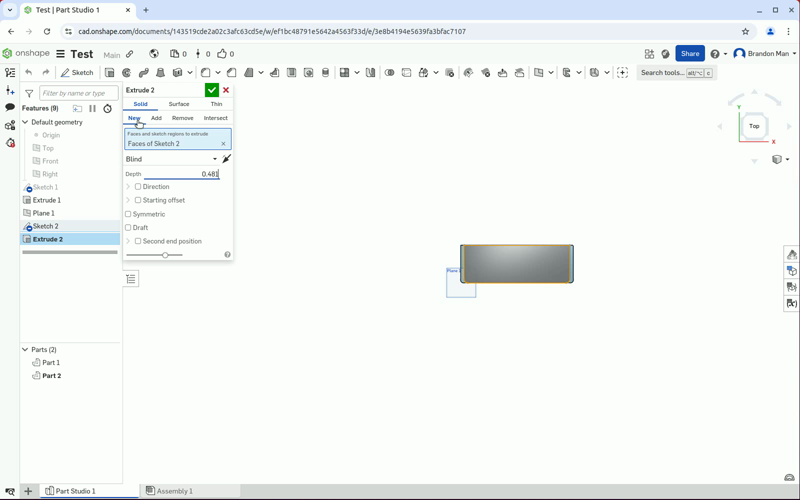
key(enter)
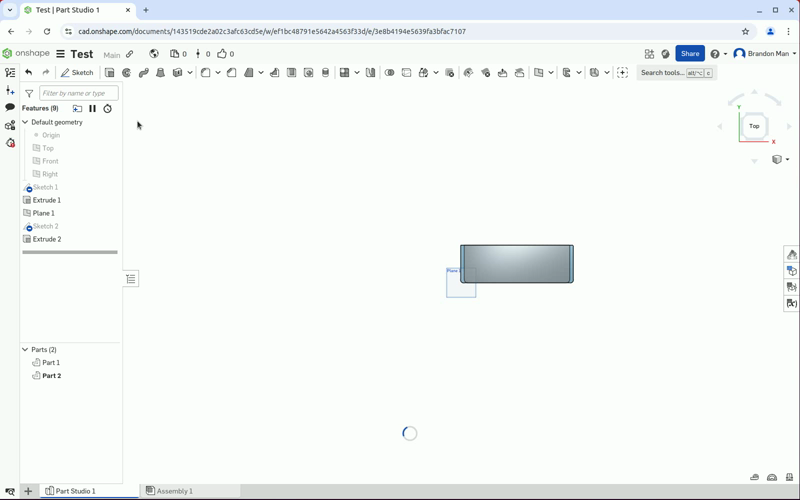
key(shift+h)
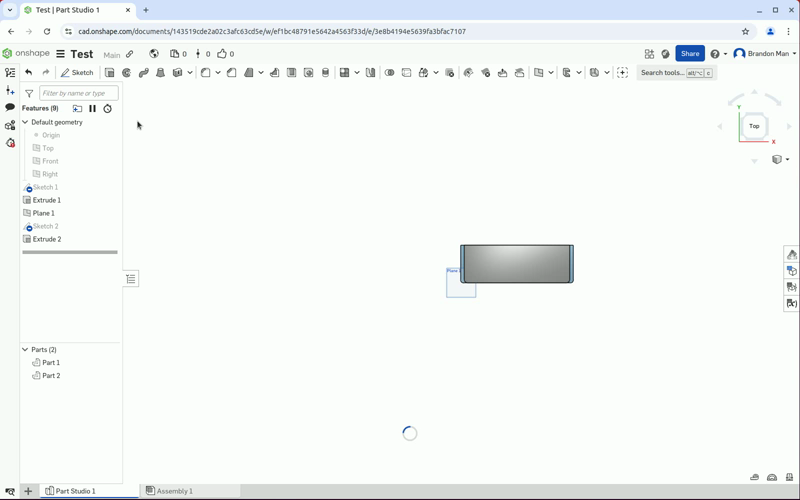
key(shift+h)
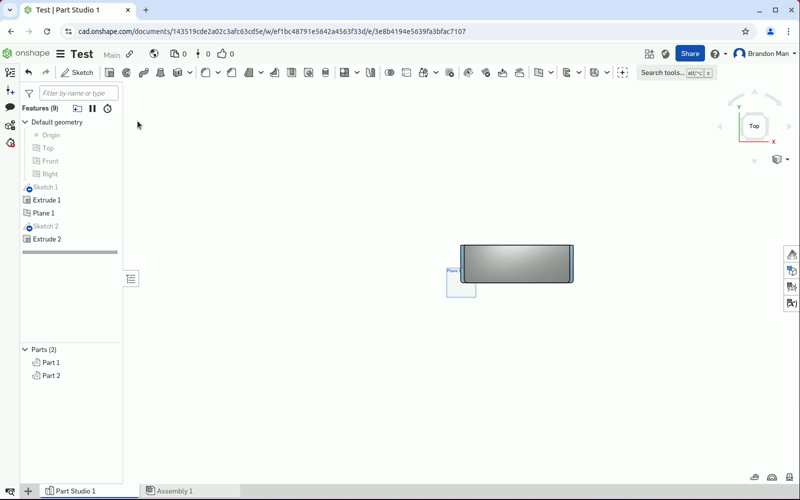
key(shift+7)
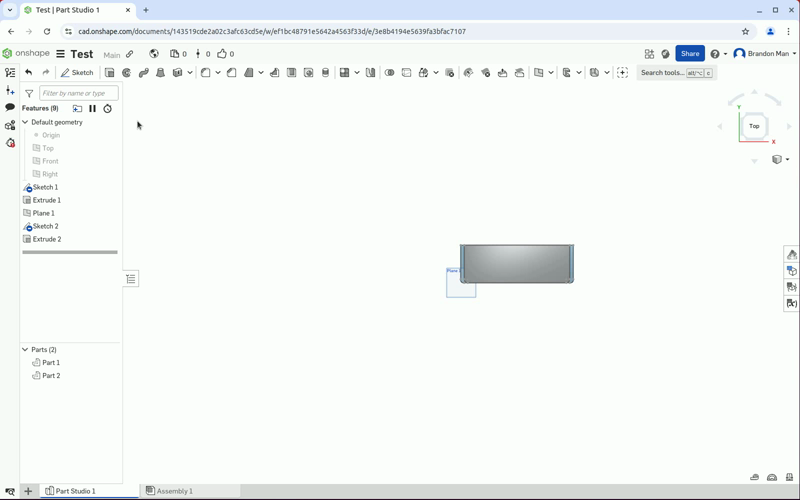
key(up, 3)
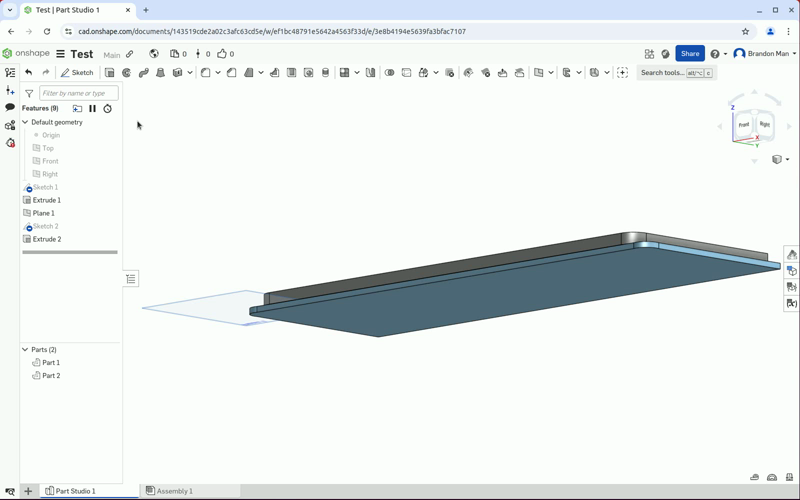
key(left, 3)
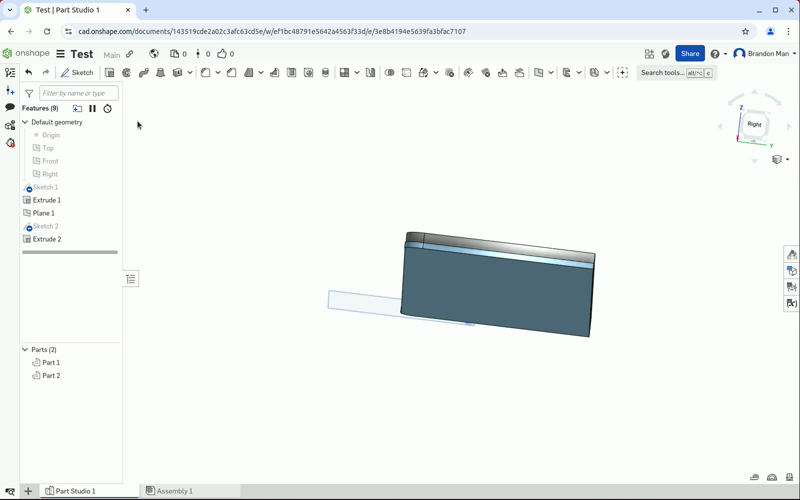
key(right, 3)
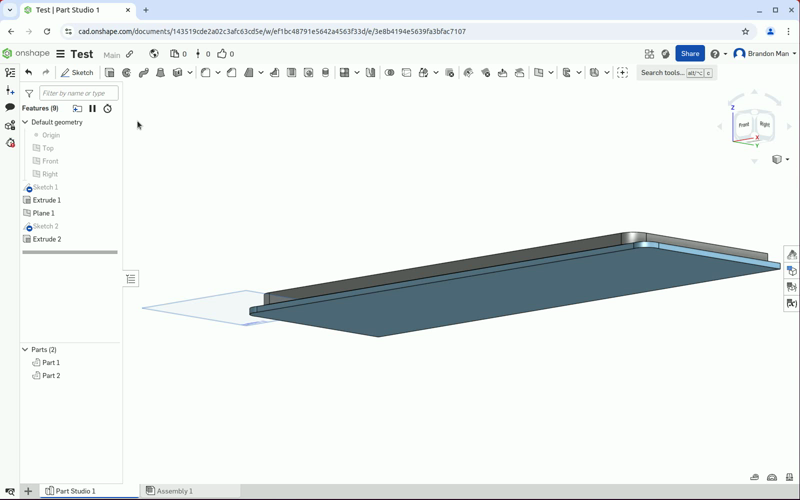
key(down, 3)
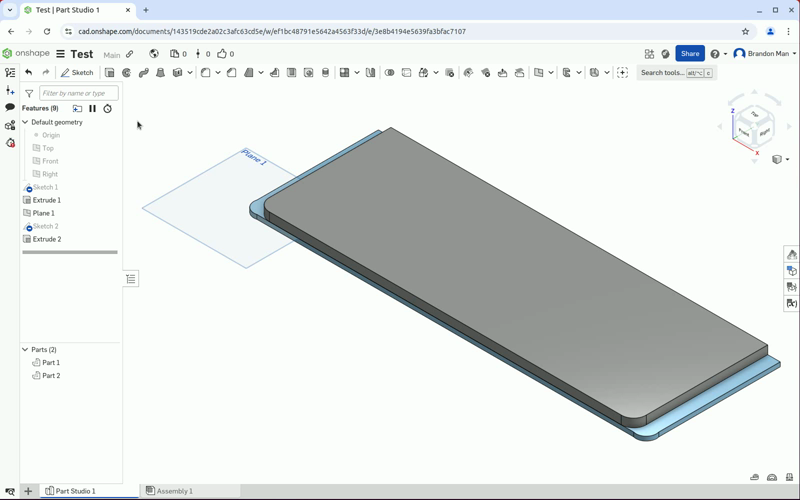
mouse_move(73, 189)
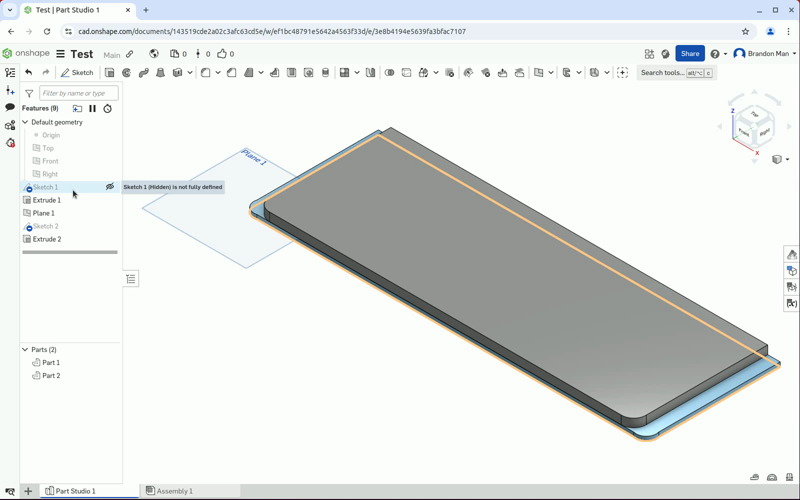
click(73, 189)